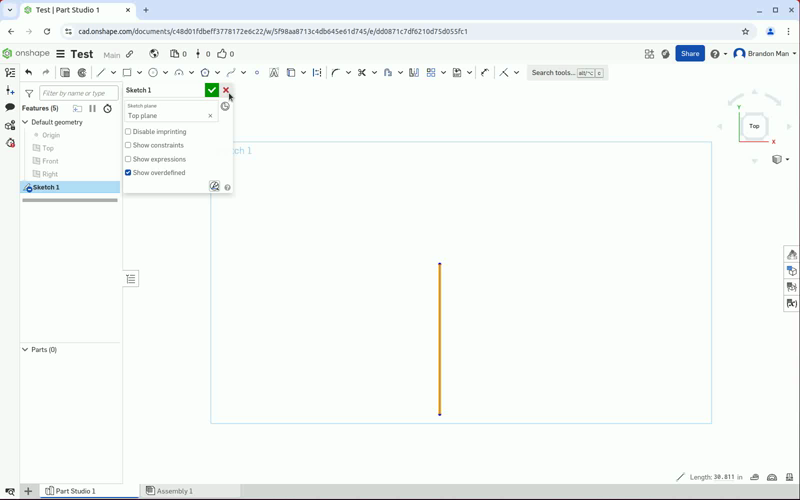
key(shift+h)
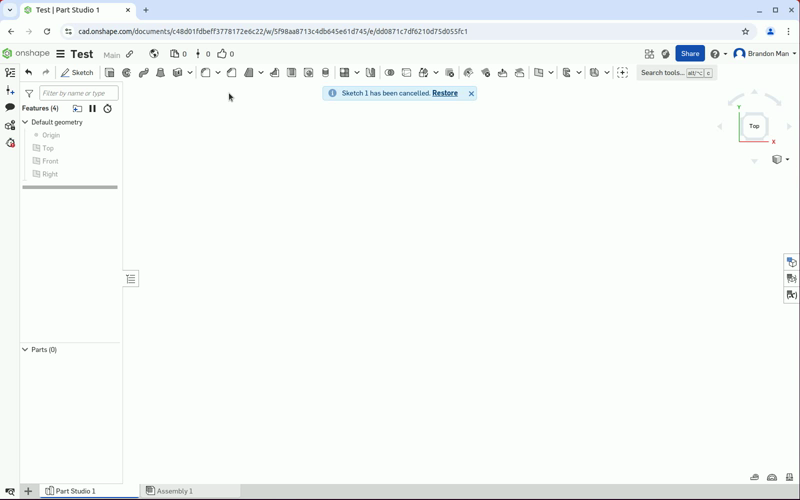
mouse_move(73, 352)
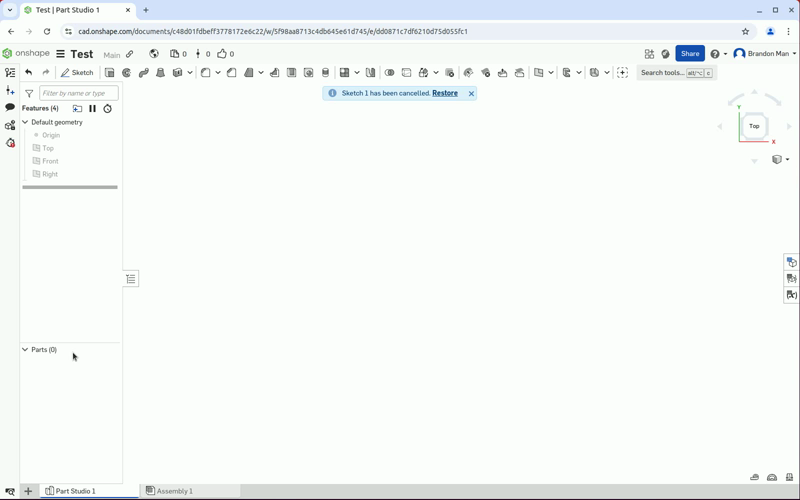
key(y)
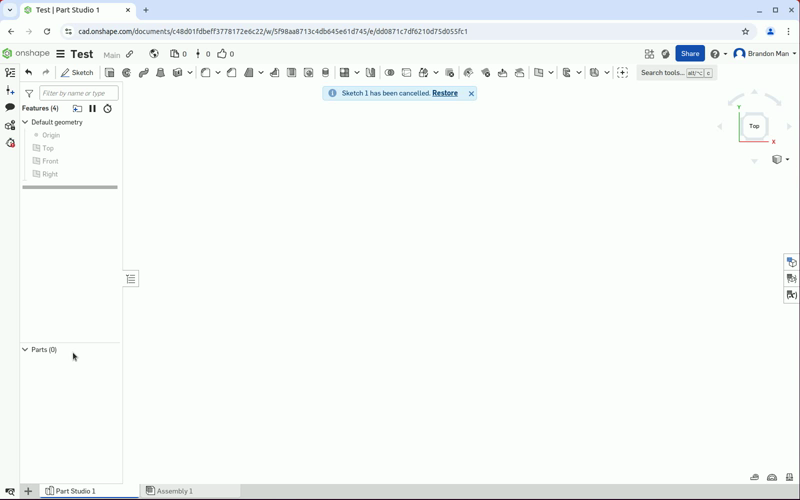
key(shift+p)
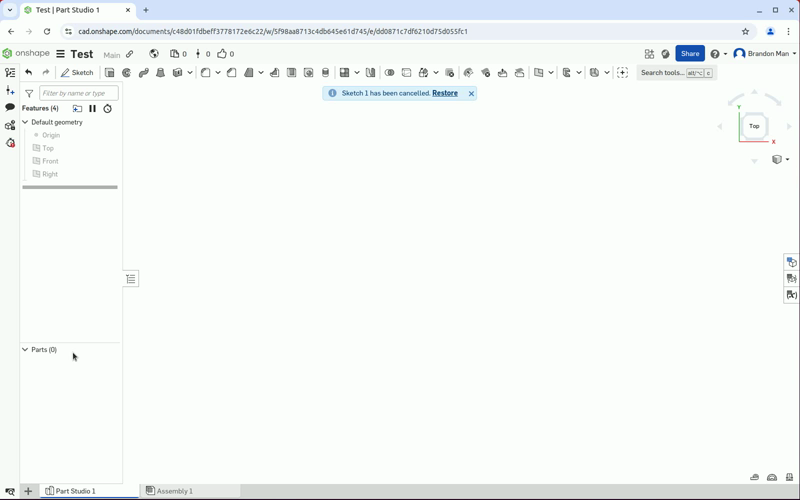
key(space)
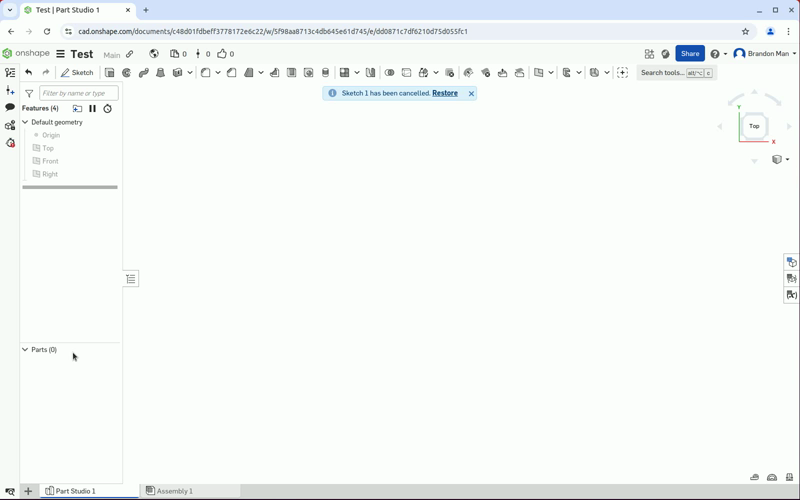
key_down(shift)
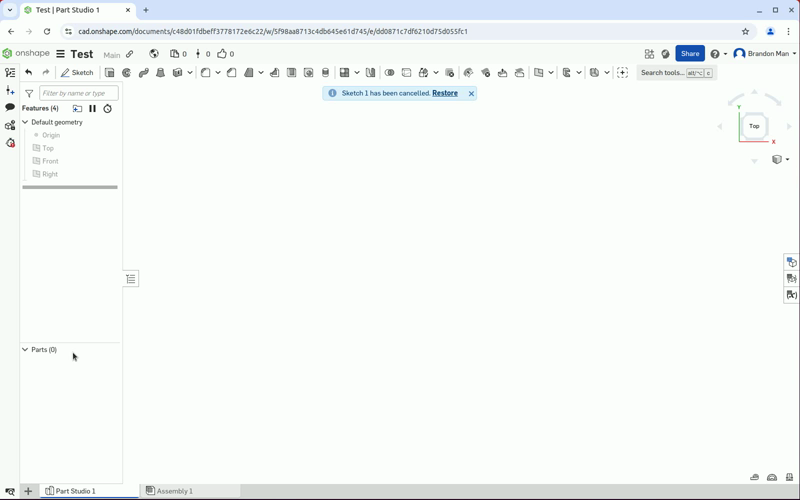
key(up)
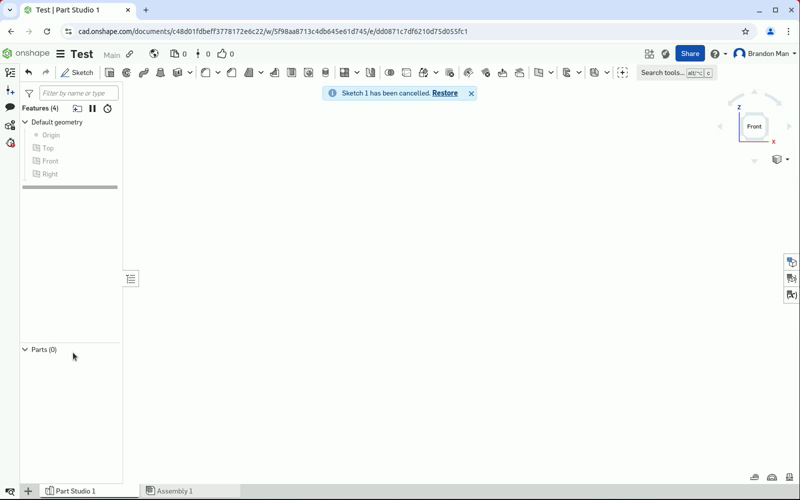
key_up(shift)
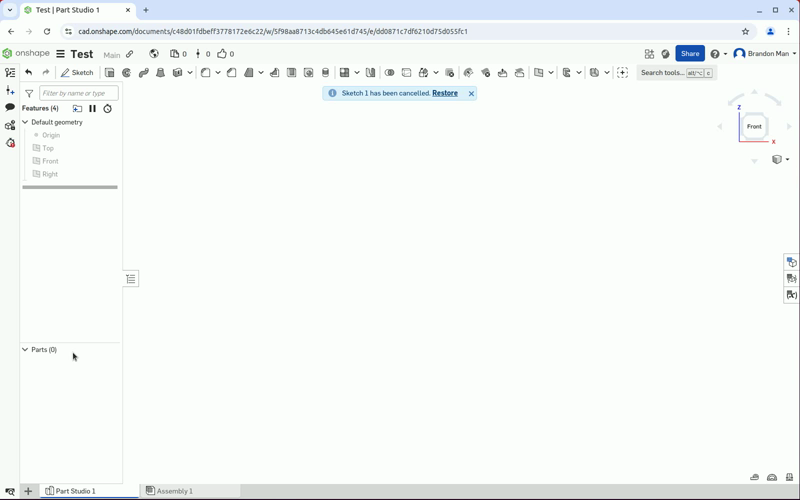
mouse_move(73, 352)
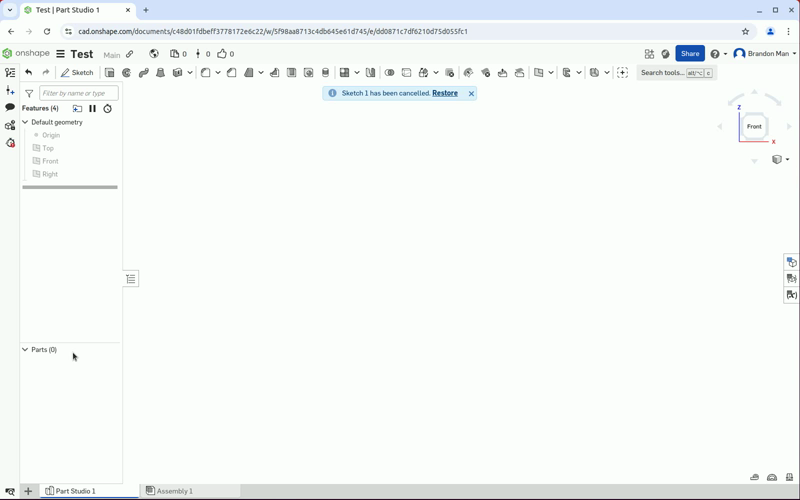
key(shift+y)
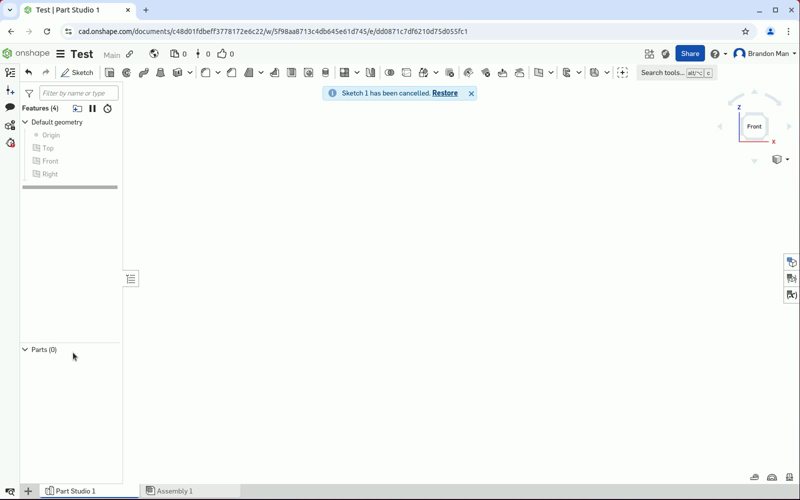
key(shift+s)
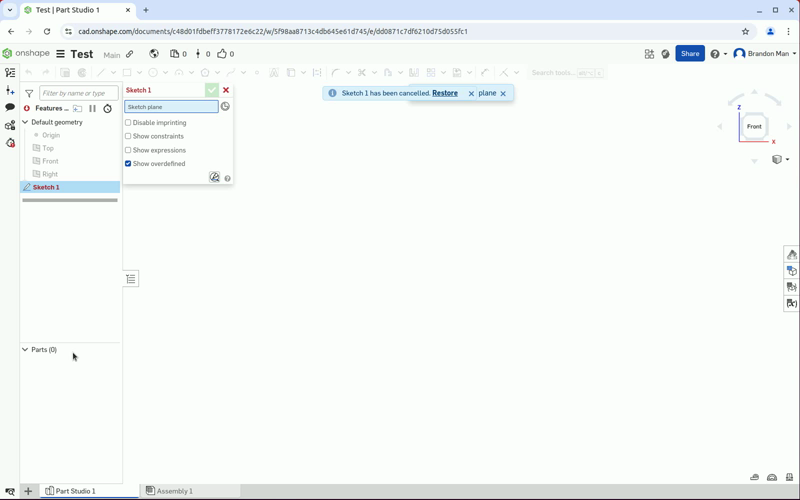
mouse_move(73, 163)
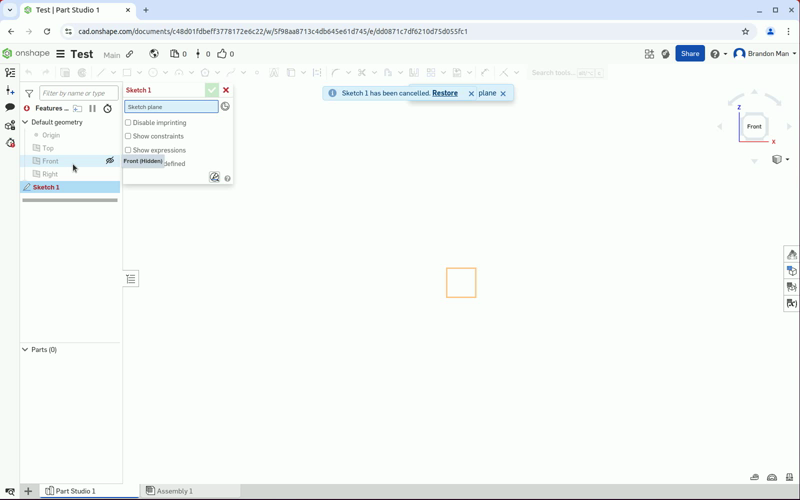
click(73, 163)
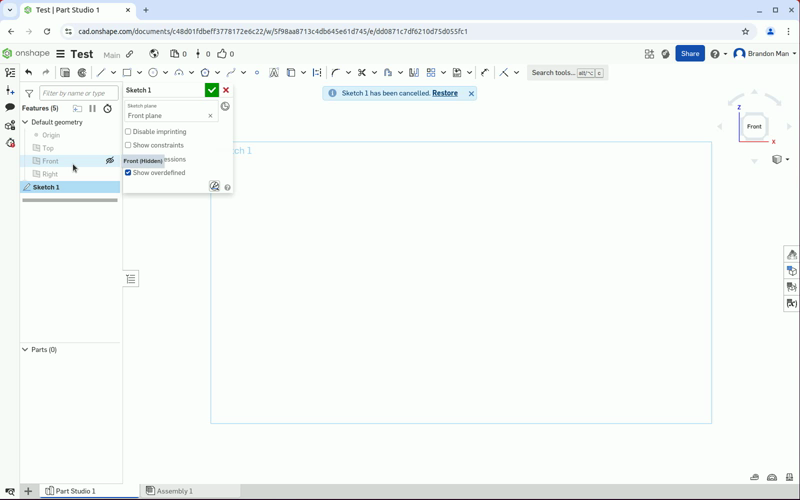
mouse_move(73, 352)
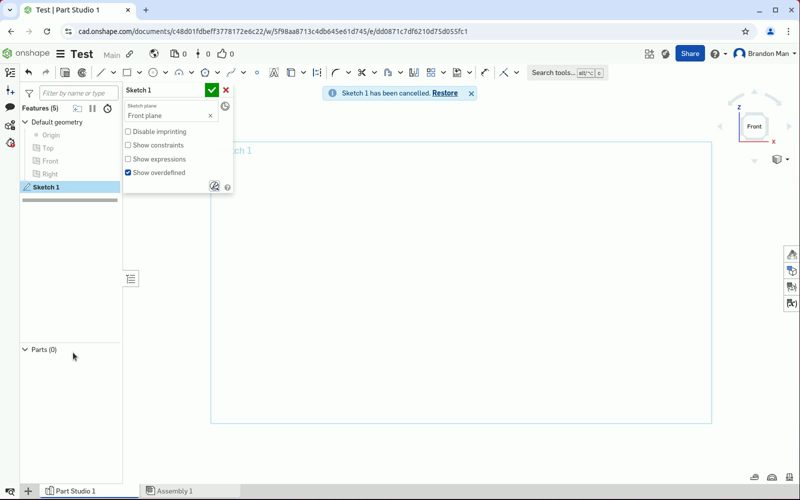
key(y)
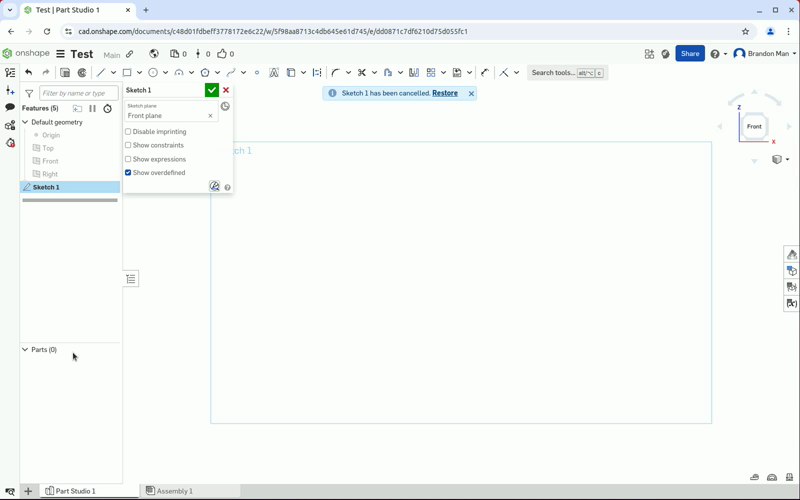
key(l)
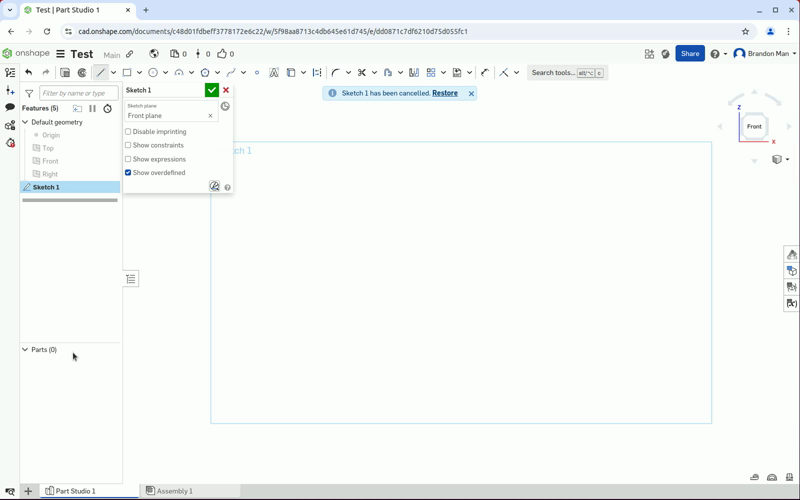
key_down(shift)
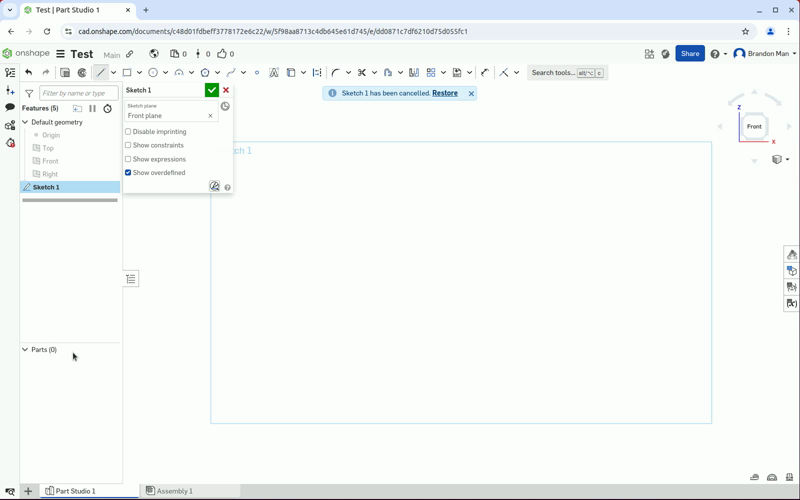
mouse_move(432, 309)
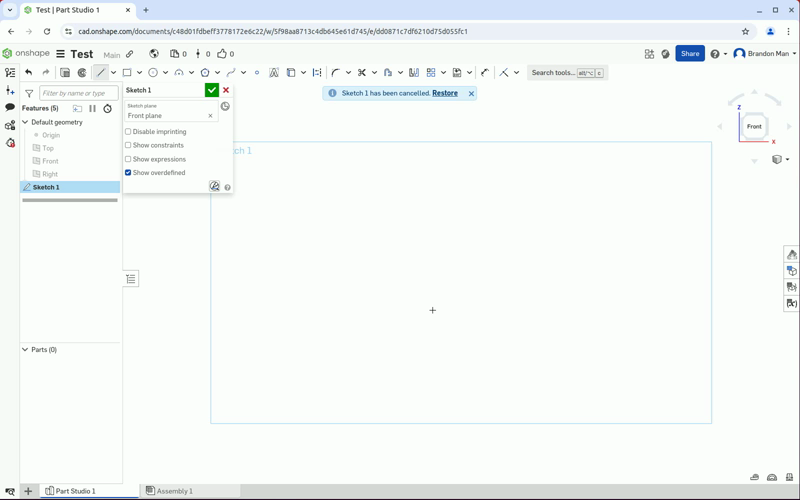
click(432, 309)
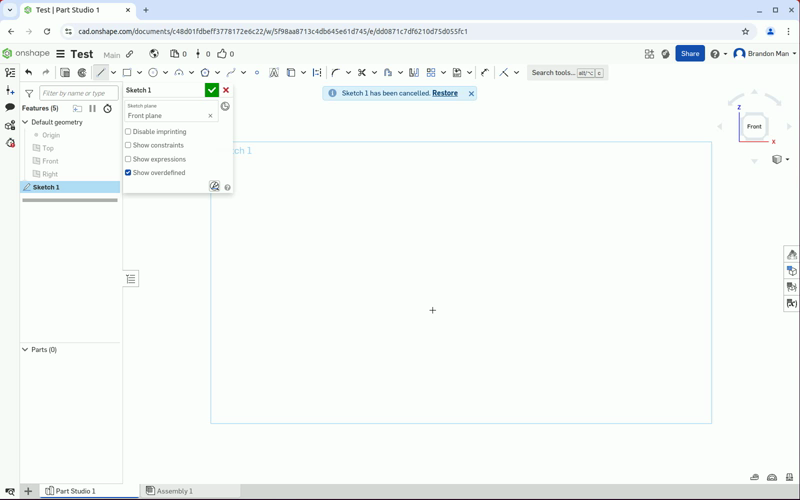
key_up(shift)
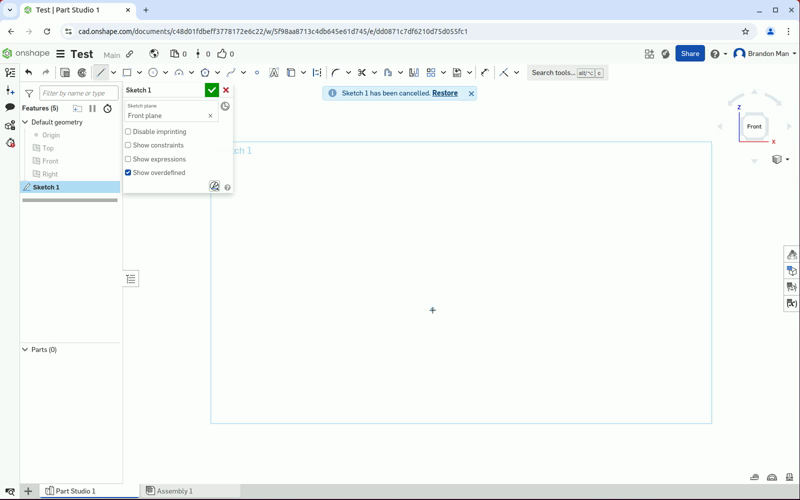
key_down(shift)
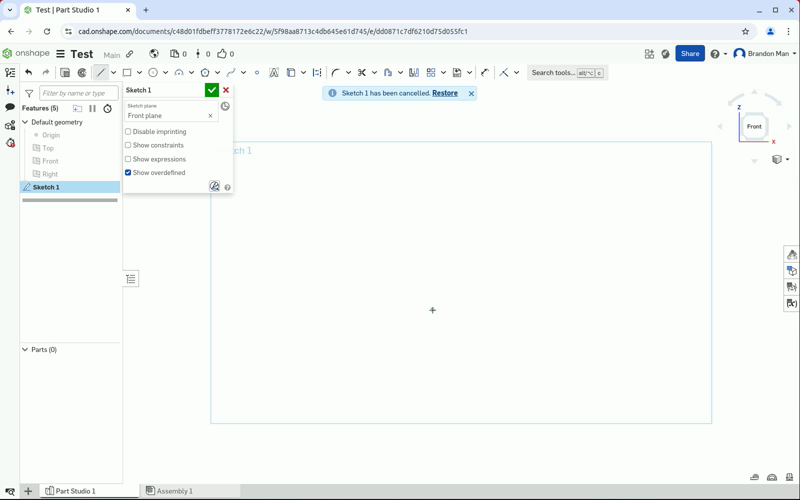
mouse_move(462, 309)
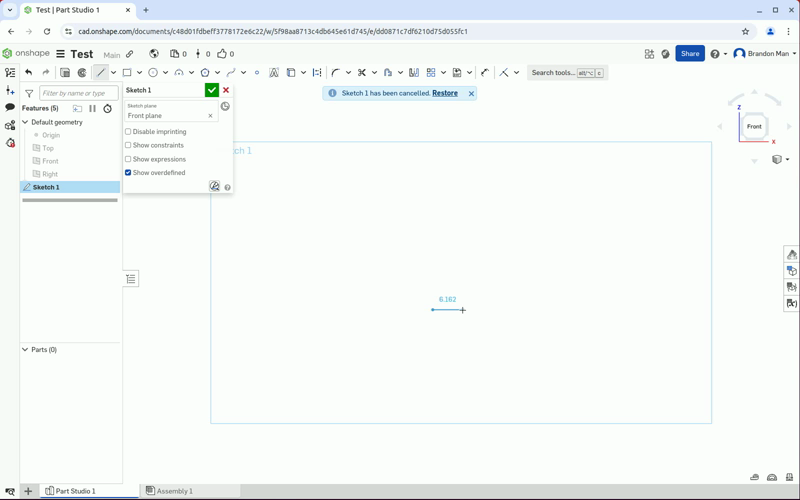
mouse_move(489, 309)
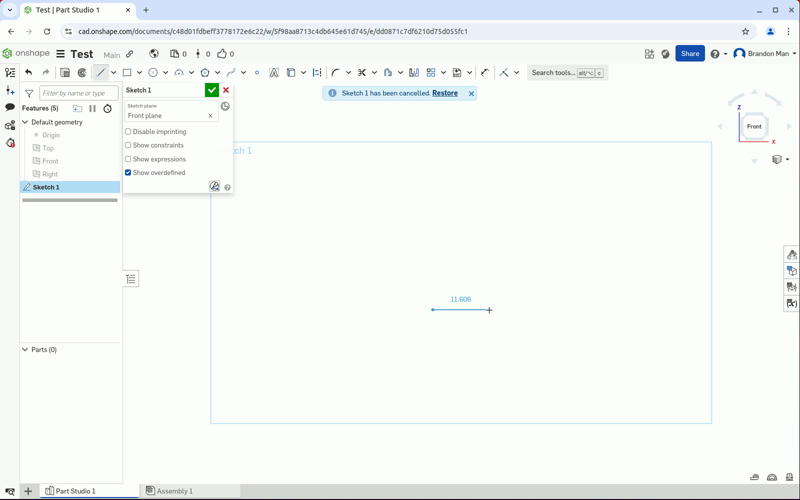
click(489, 309)
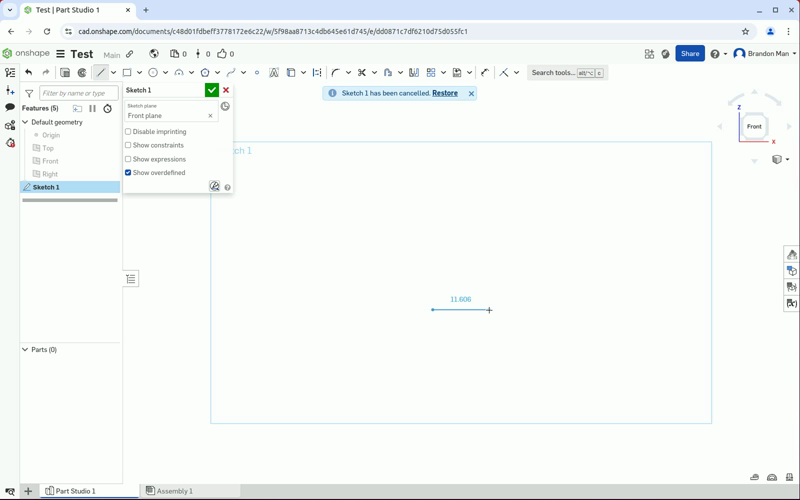
key_up(shift)
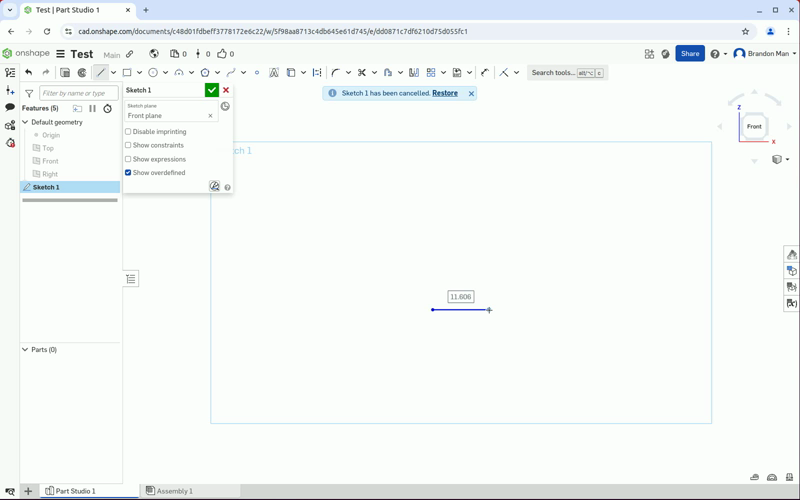
key_down(shift)
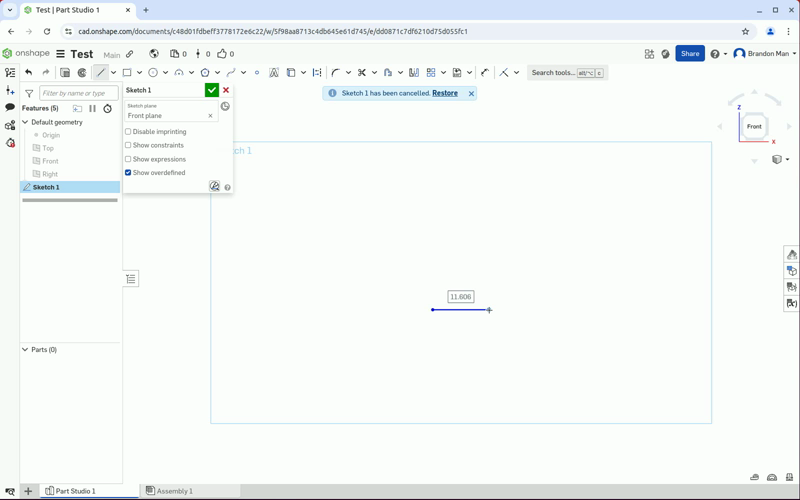
mouse_move(519, 309)
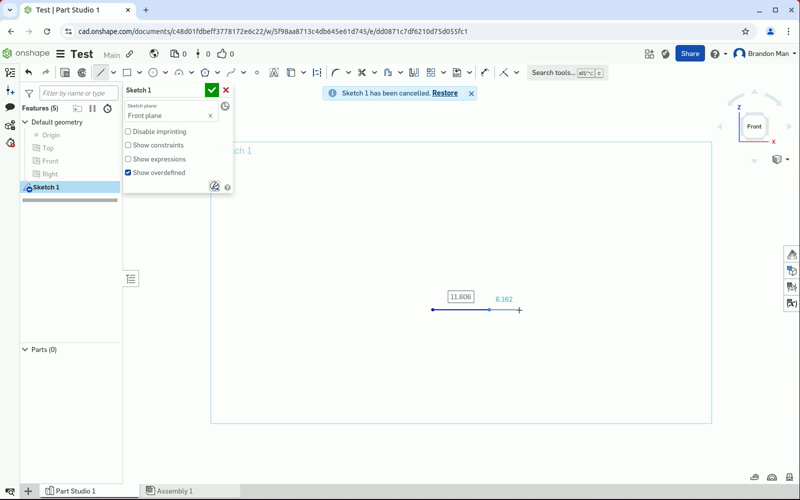
mouse_move(489, 255)
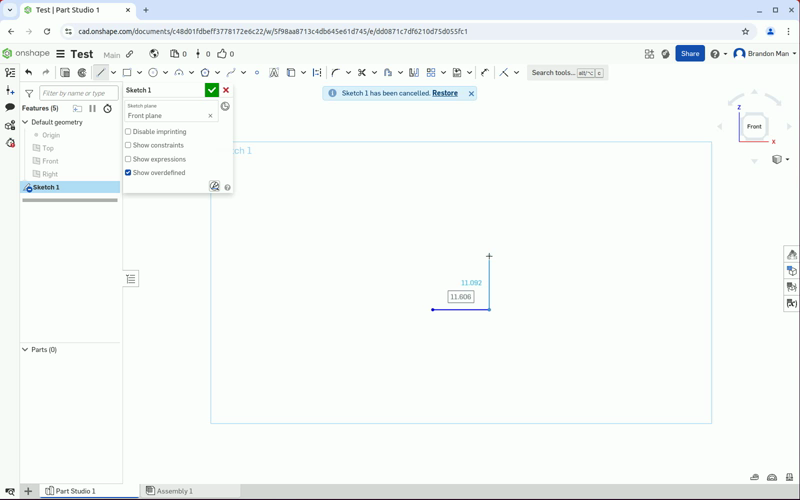
click(489, 255)
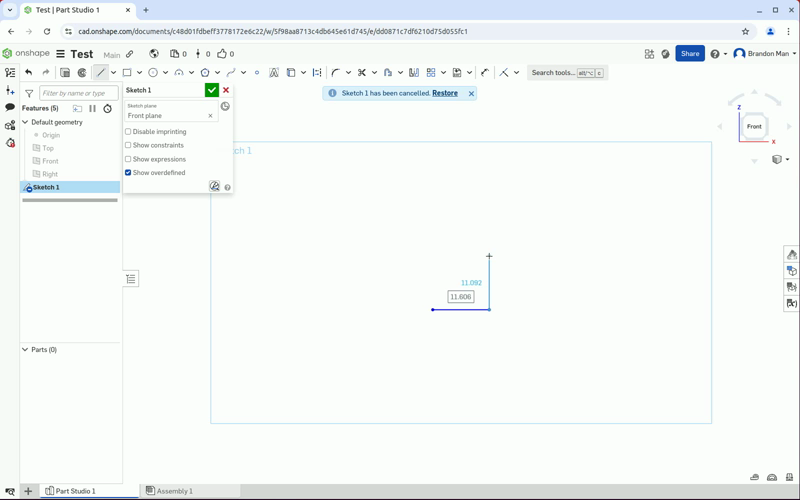
key_up(shift)
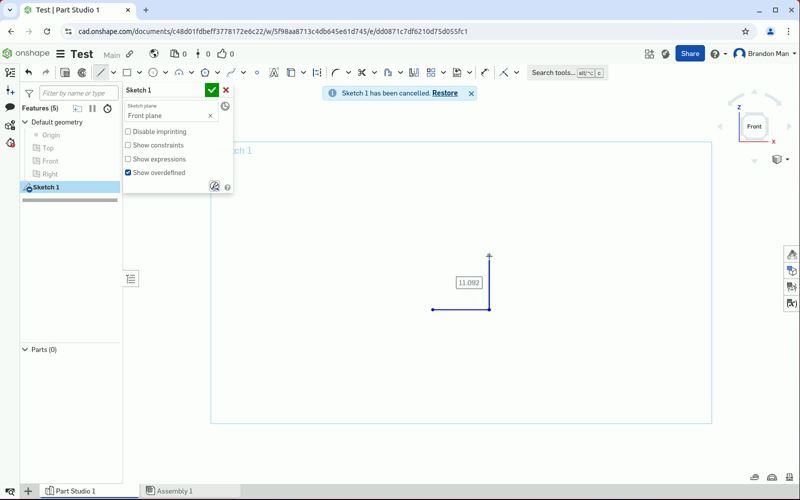
key_down(shift)
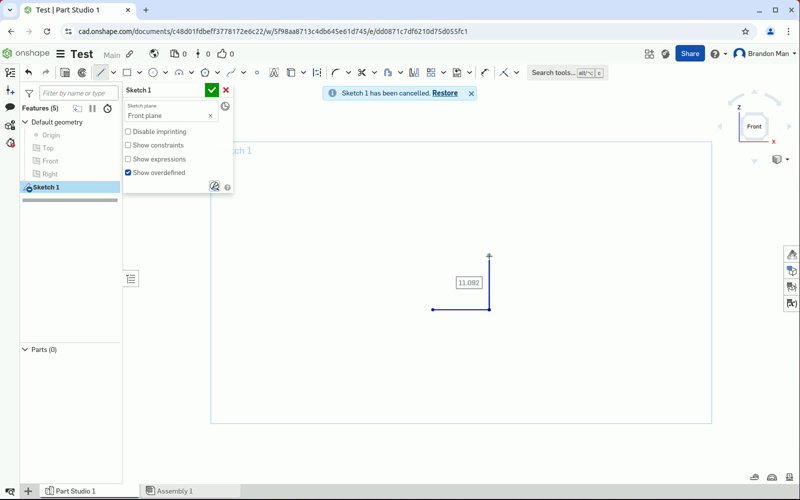
mouse_move(519, 255)
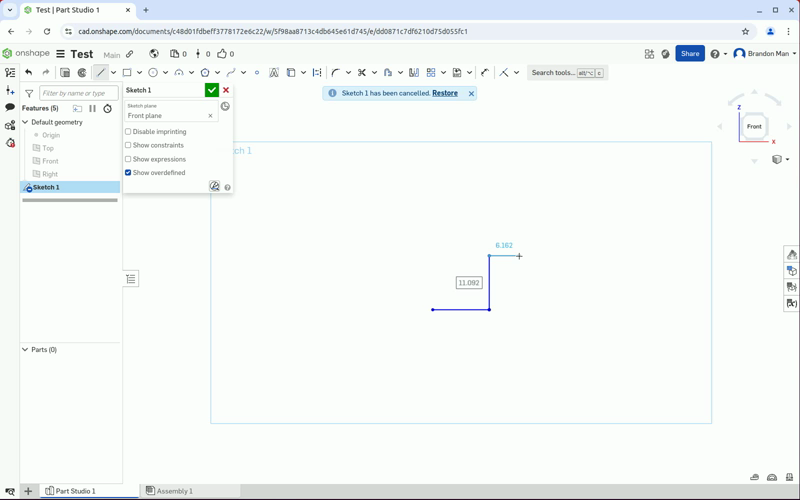
mouse_move(432, 255)
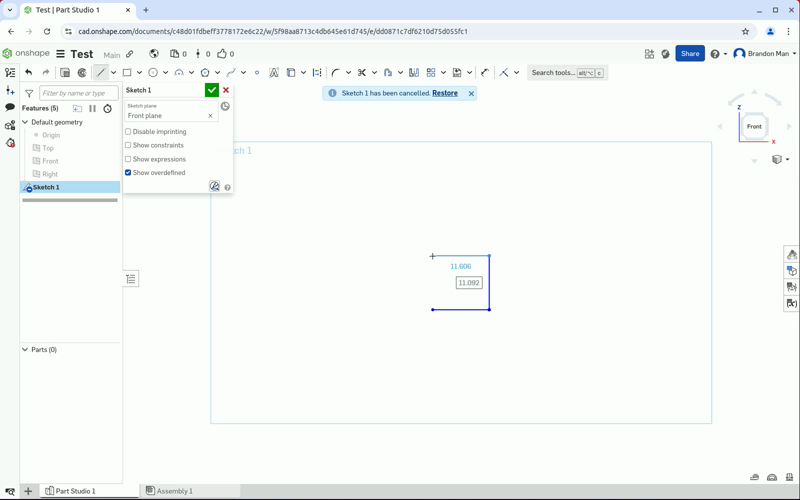
click(432, 255)
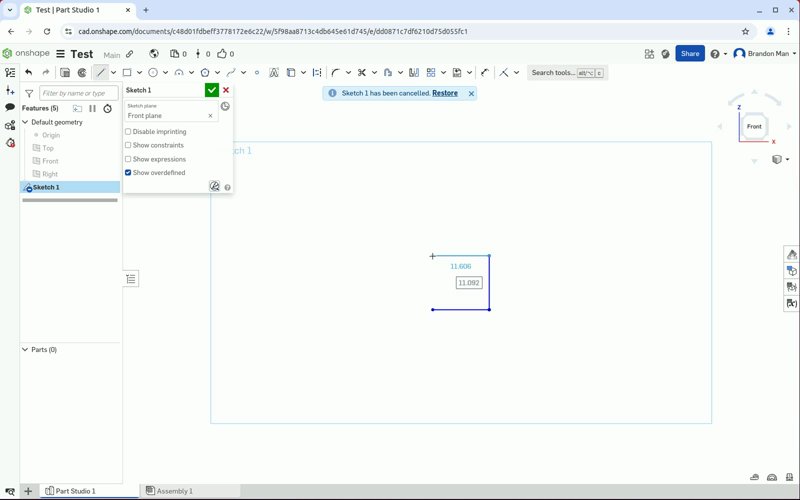
key_up(shift)
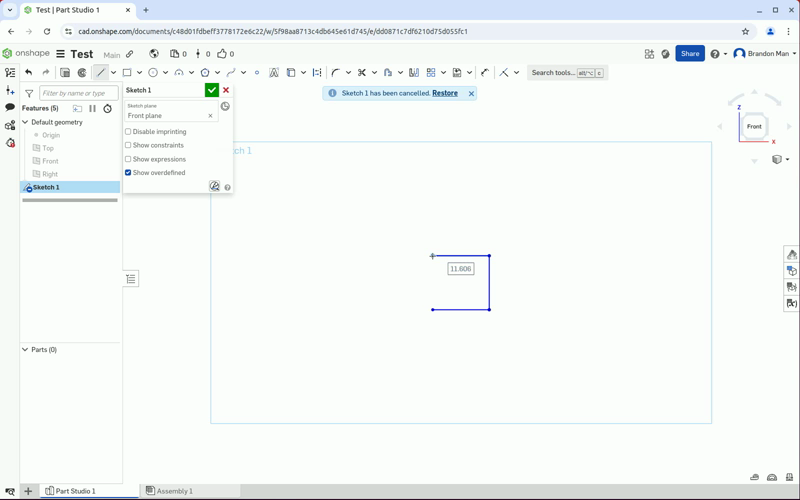
mouse_move(462, 255)
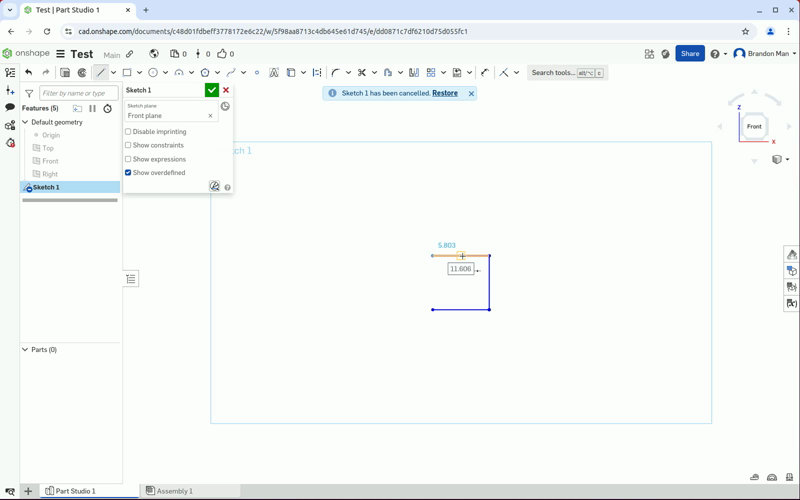
key_down(shift)
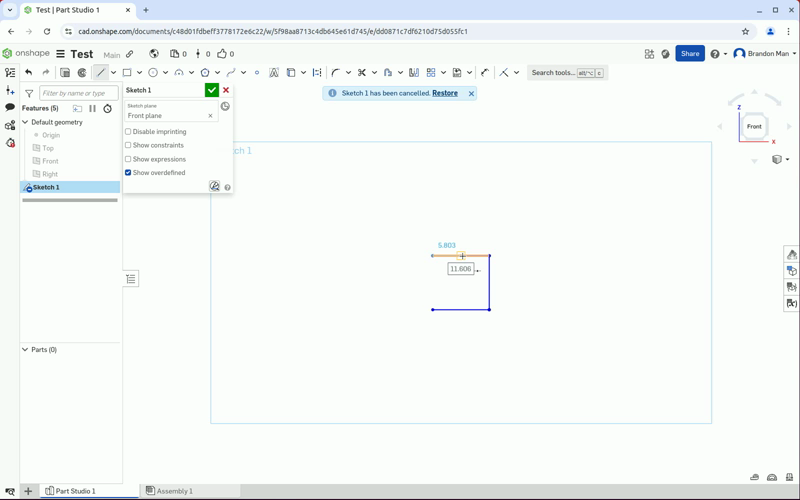
mouse_move(432, 309)
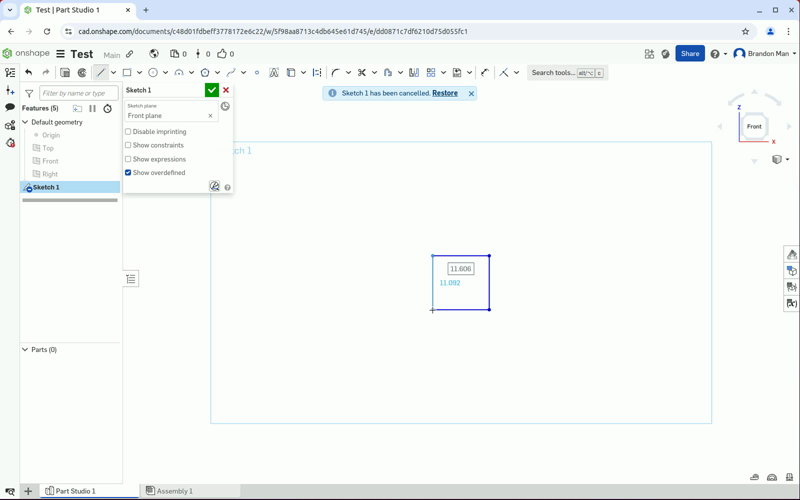
key_up(shift)
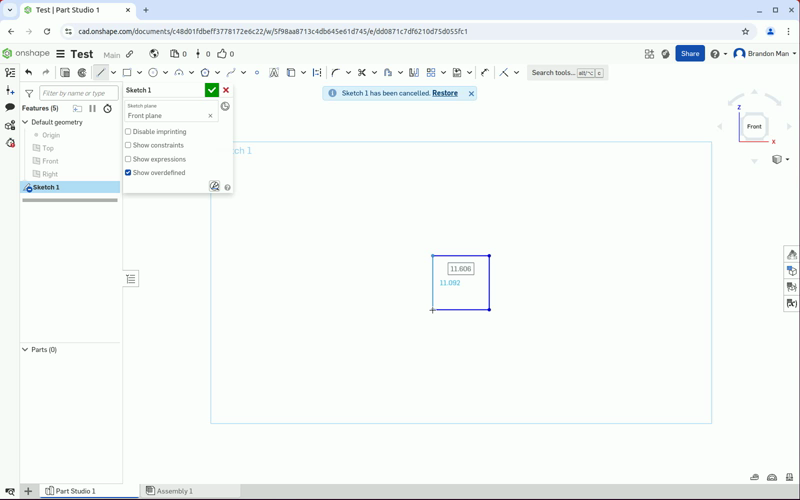
click(432, 309)
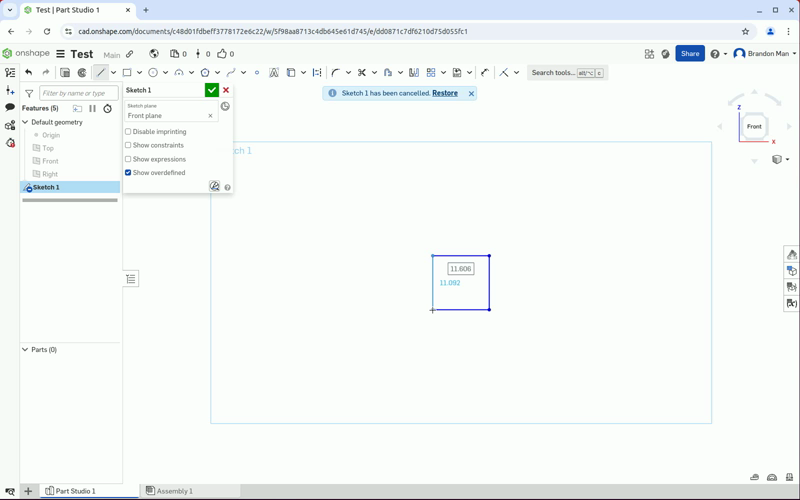
key(esc)
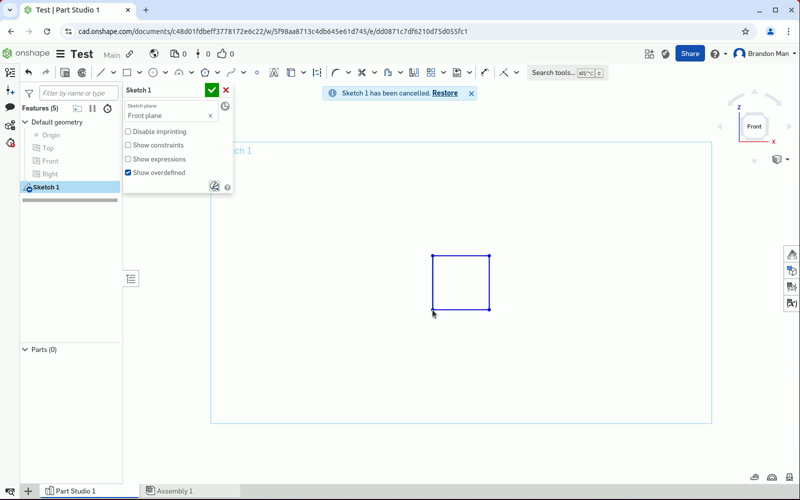
mouse_move(461, 305)
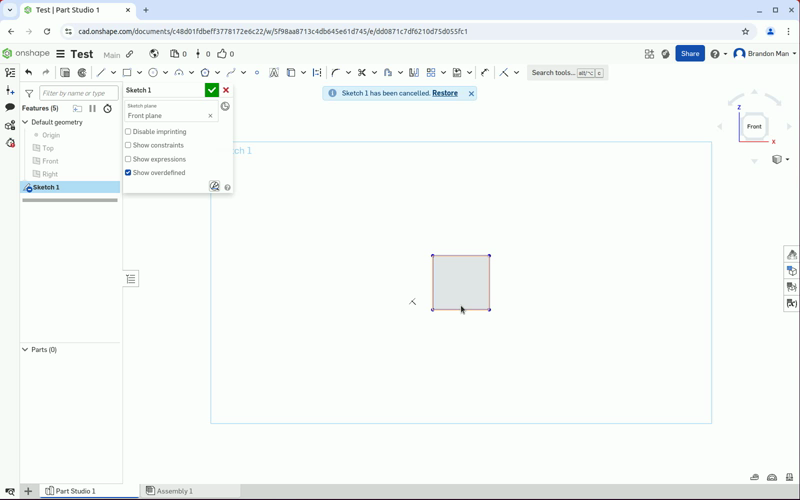
click(461, 305)
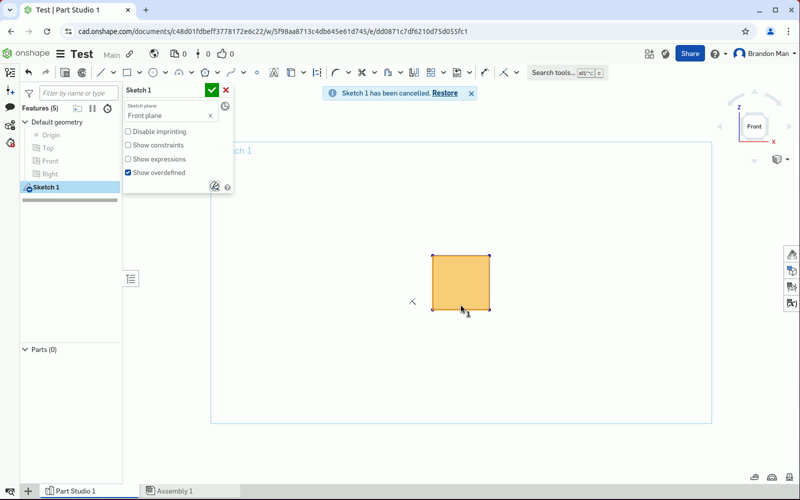
mouse_move(73, 352)
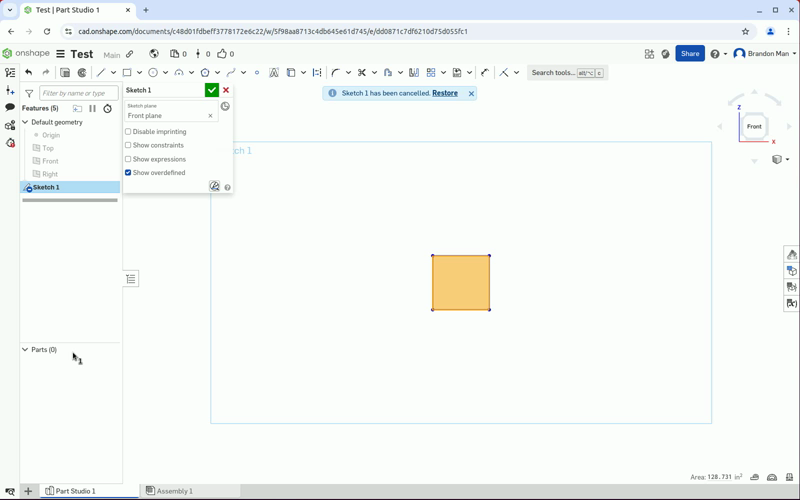
key(shift+y)
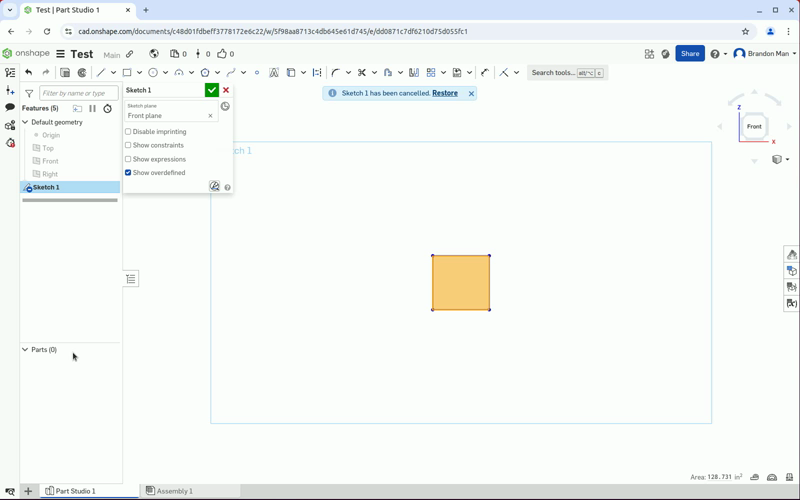
key(shift+e)
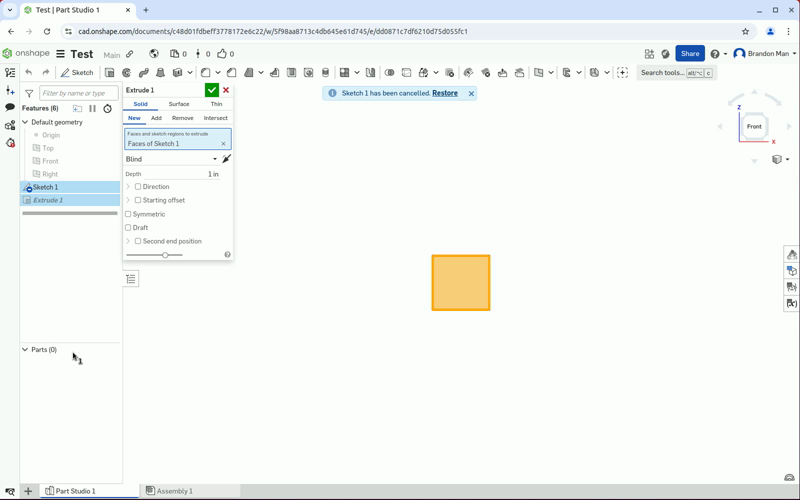
mouse_move(143, 106)
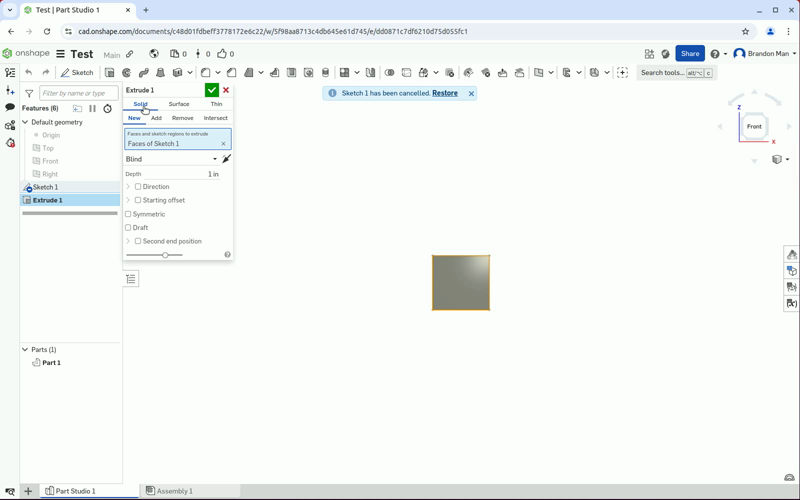
click(143, 106)
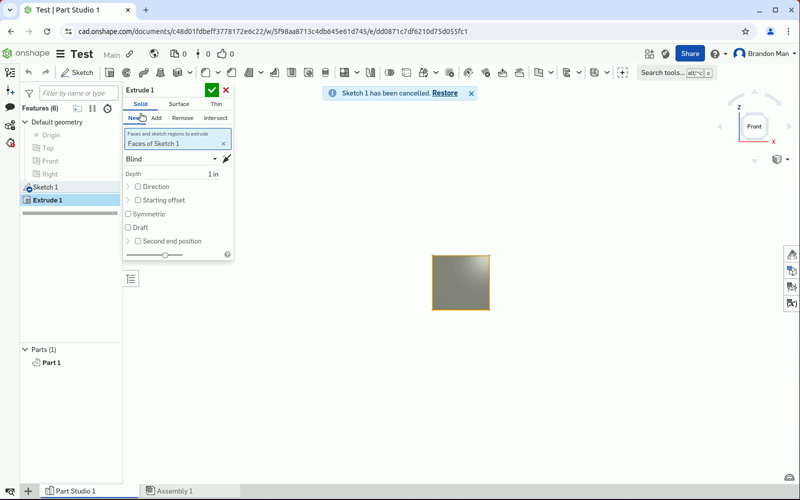
mouse_move(137, 120)
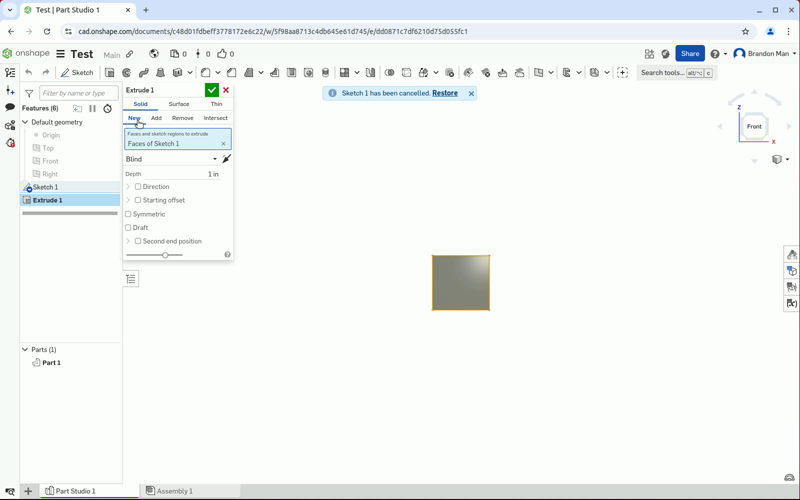
click(137, 120)
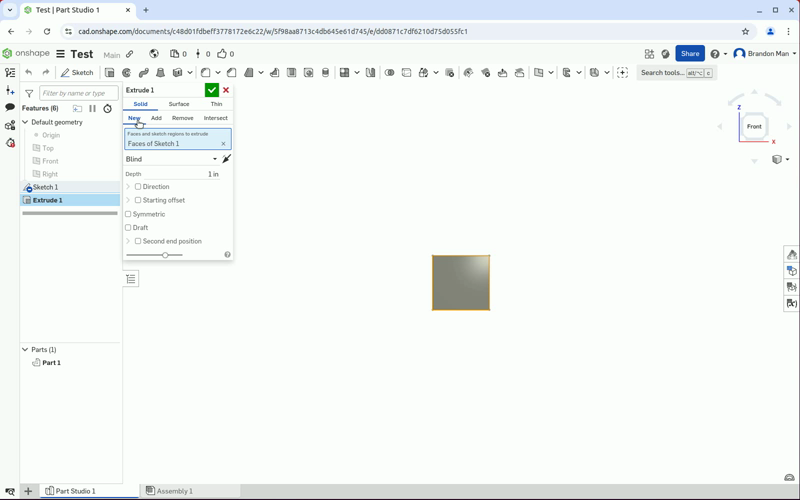
key(tab, 4)
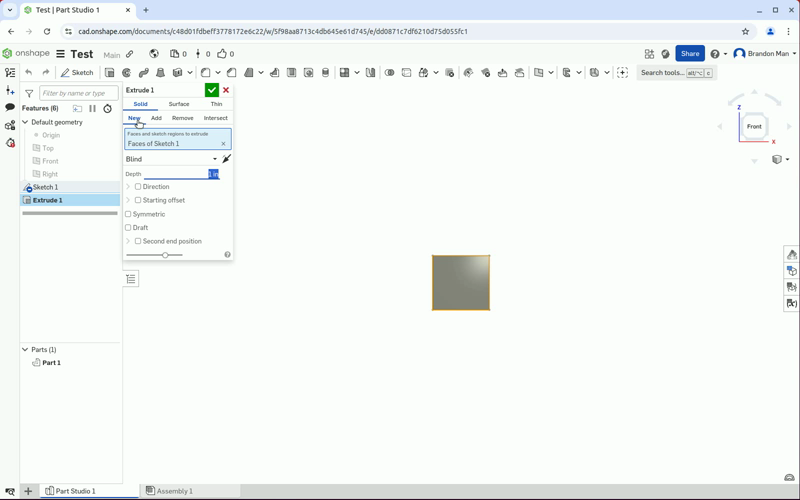
text(11.554)
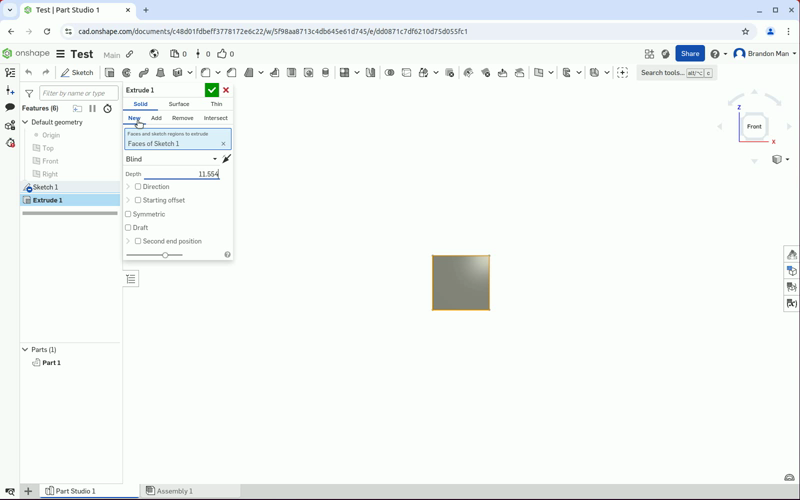
key(tab, 3)
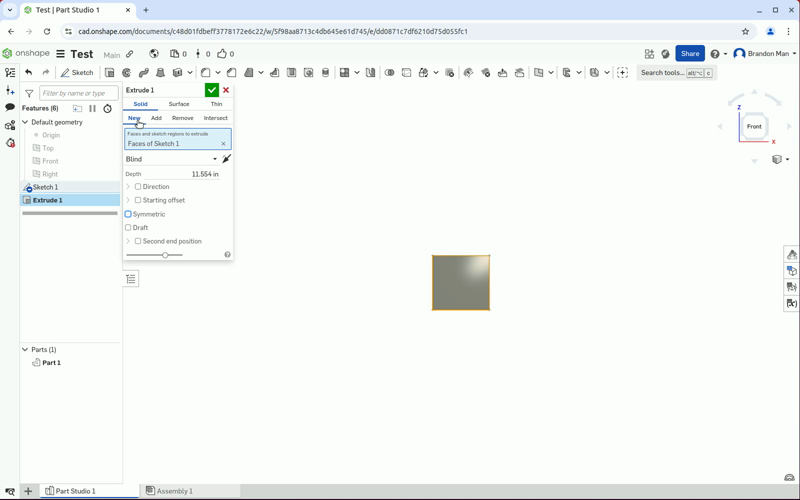
key(space)
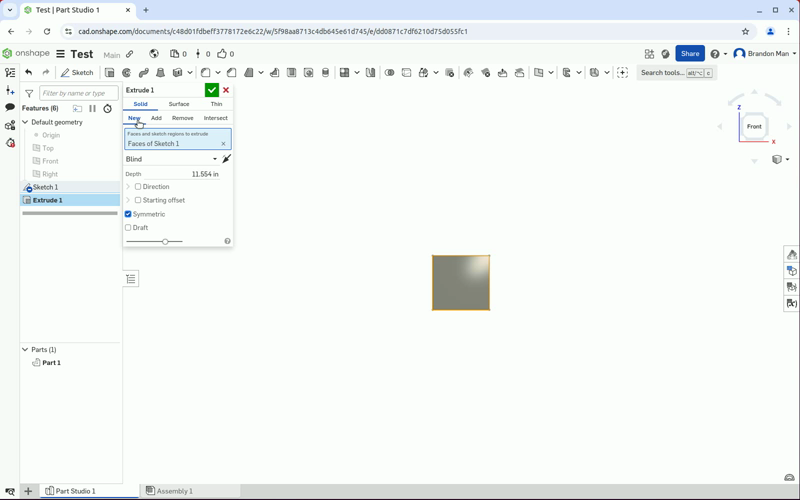
key(enter)
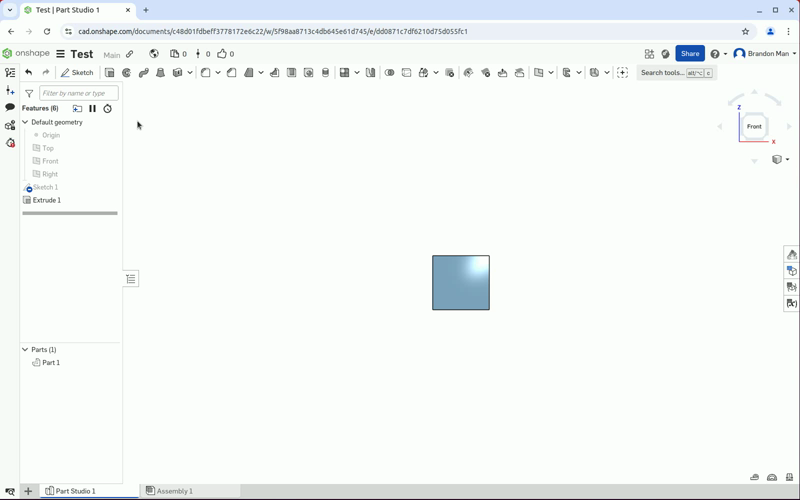
key(shift+h)
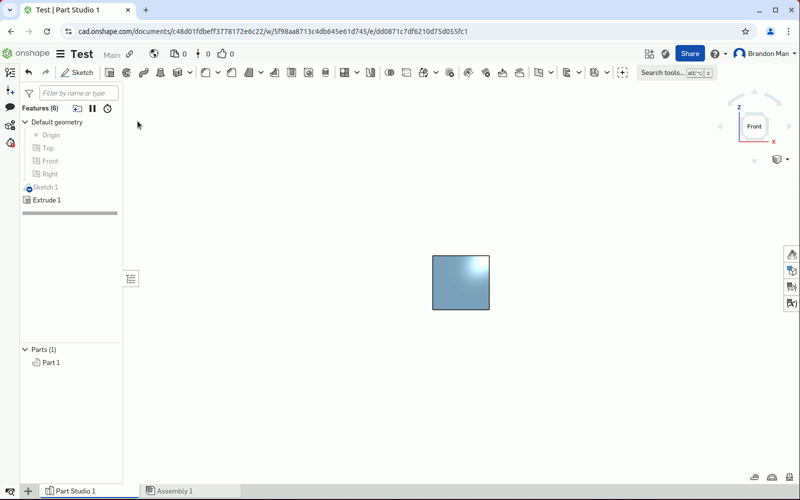
key(shift+h)
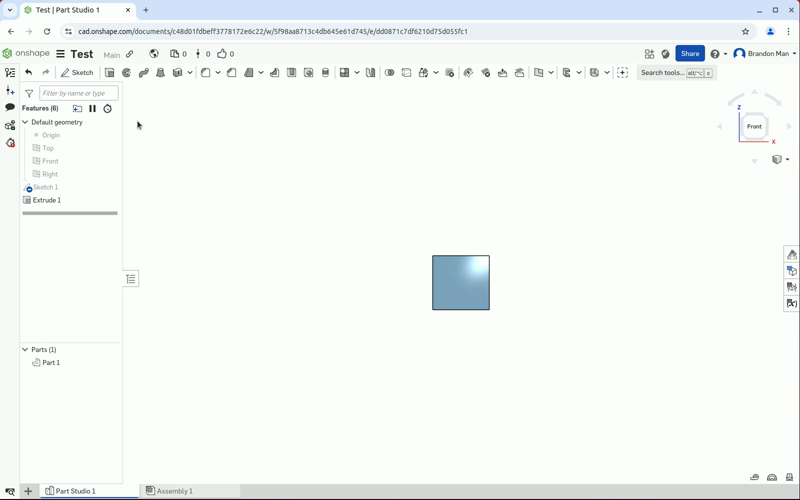
mouse_move(73, 189)
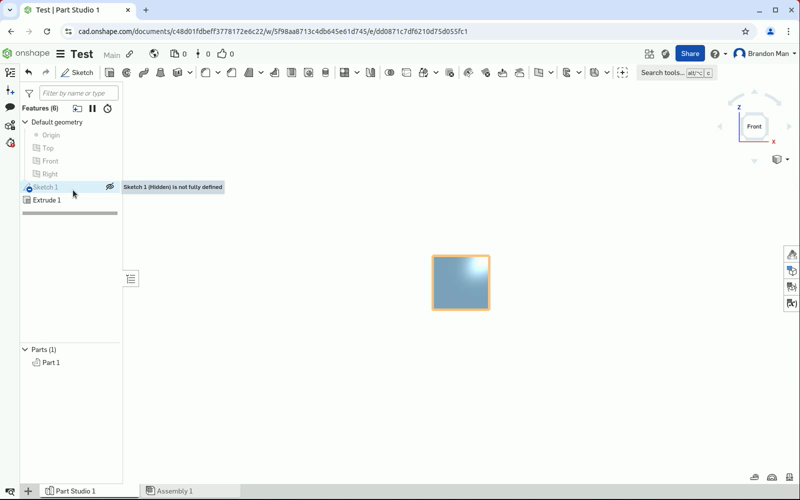
click(73, 189)
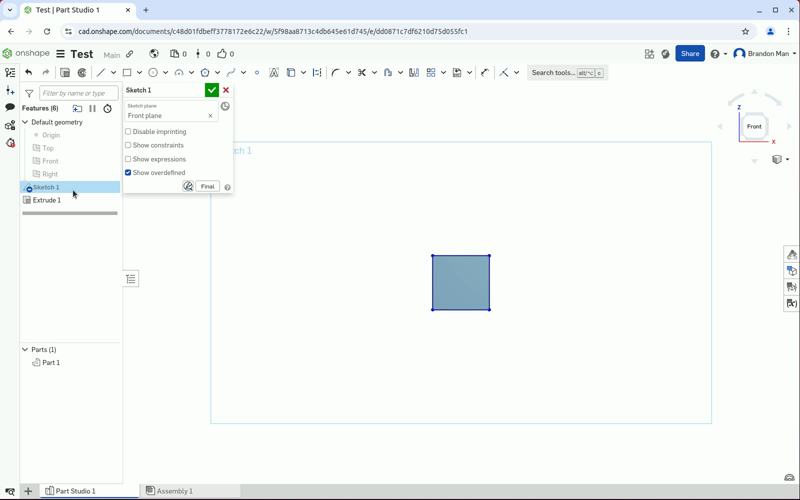
mouse_move(229, 92)
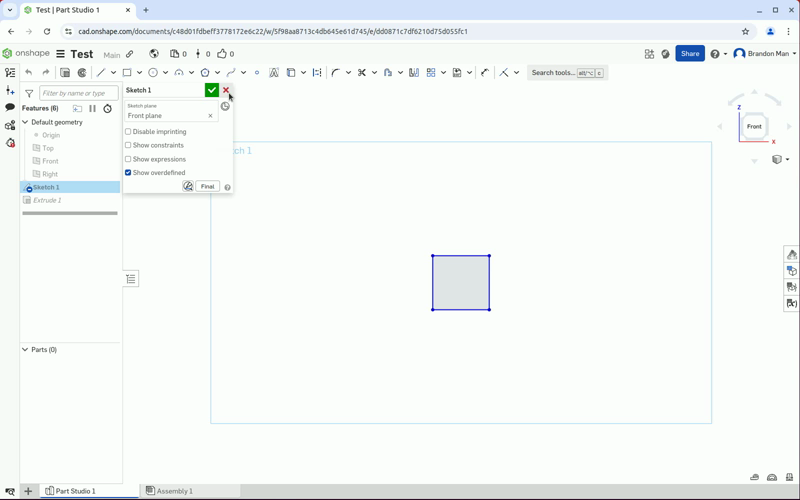
click(229, 92)
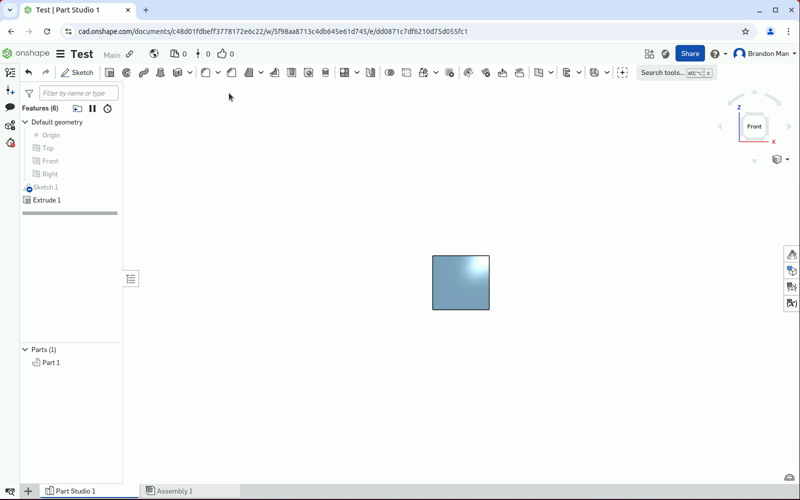
mouse_move(73, 352)
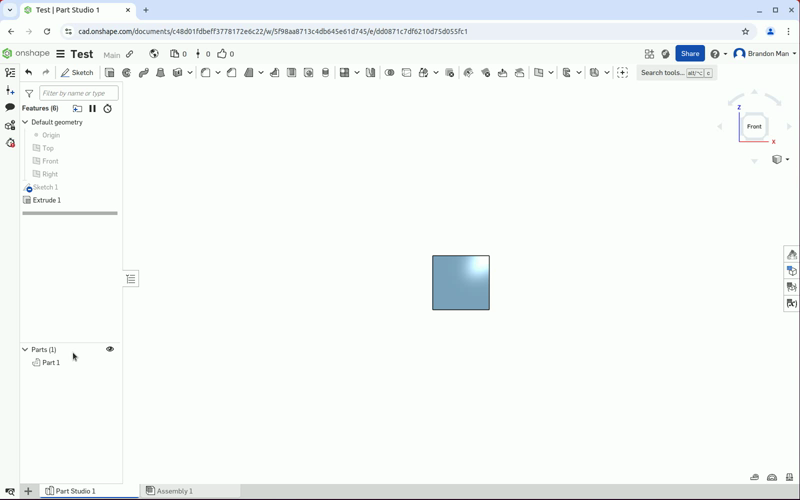
key(y)
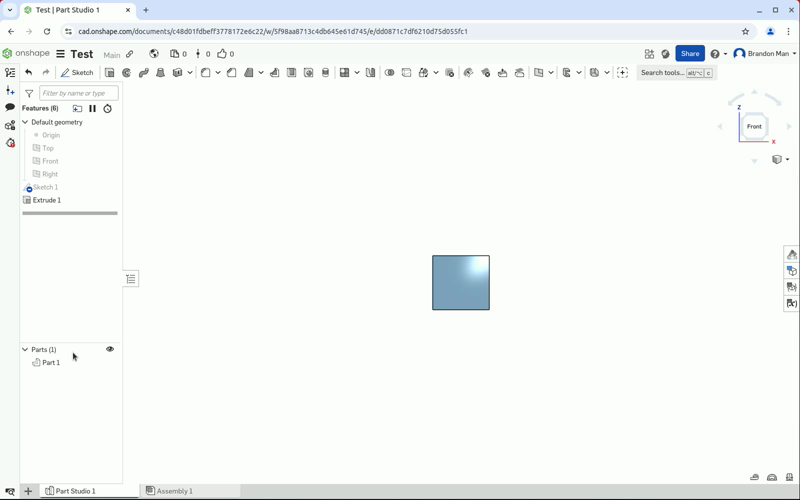
key(shift+p)
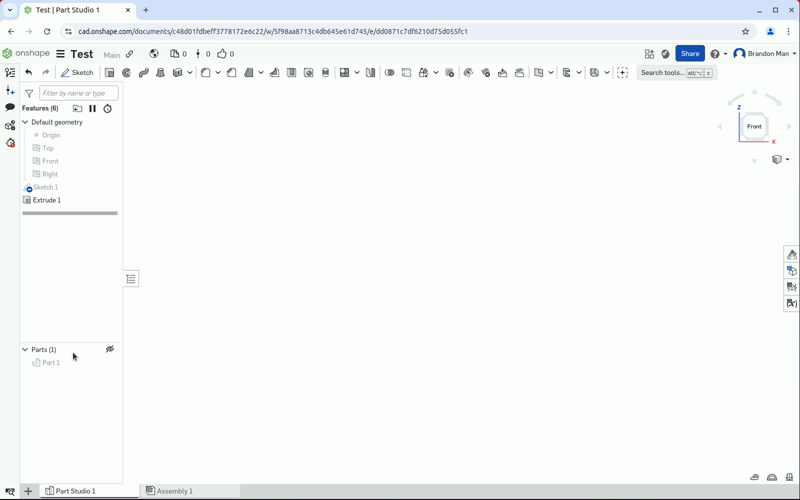
key(space)
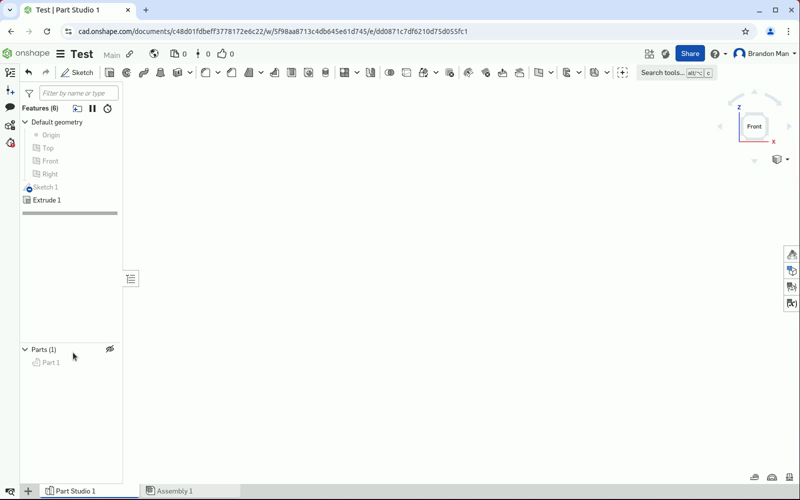
key_down(shift)
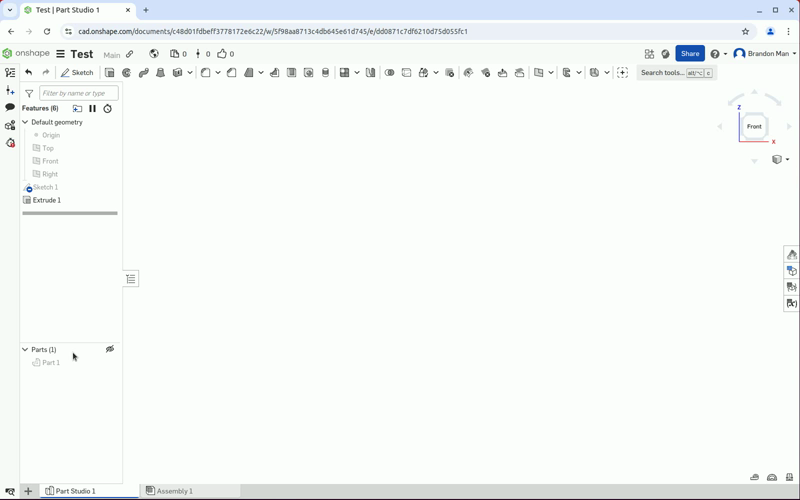
key(down)
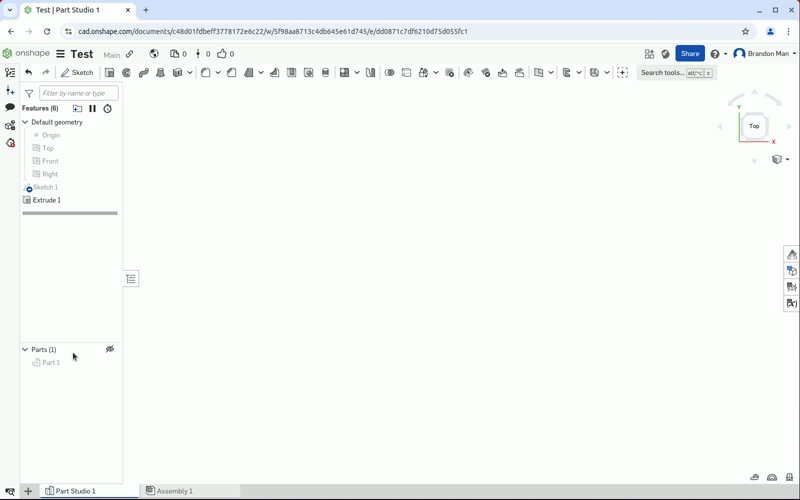
key_up(shift)
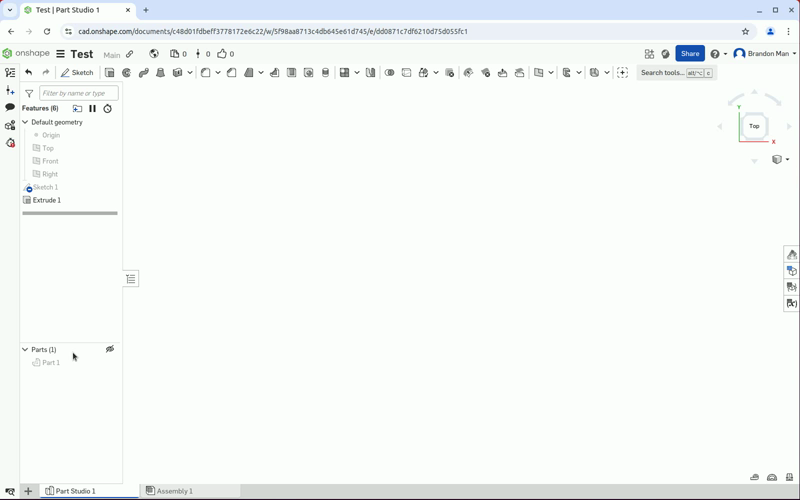
mouse_move(73, 352)
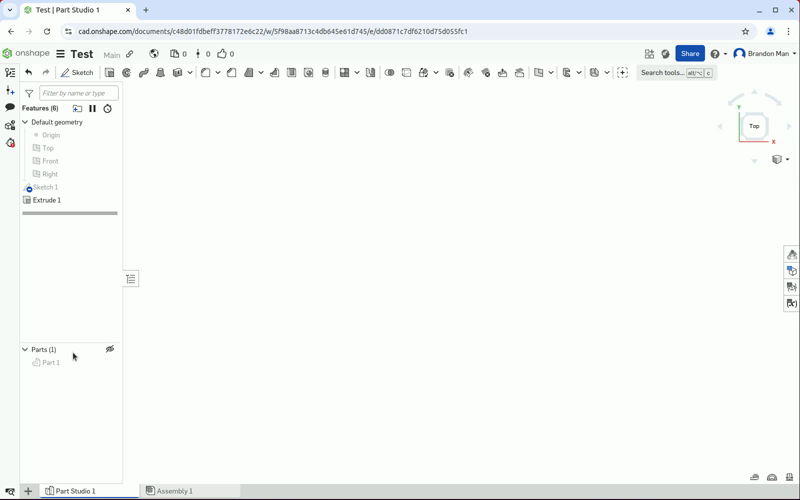
key(shift+y)
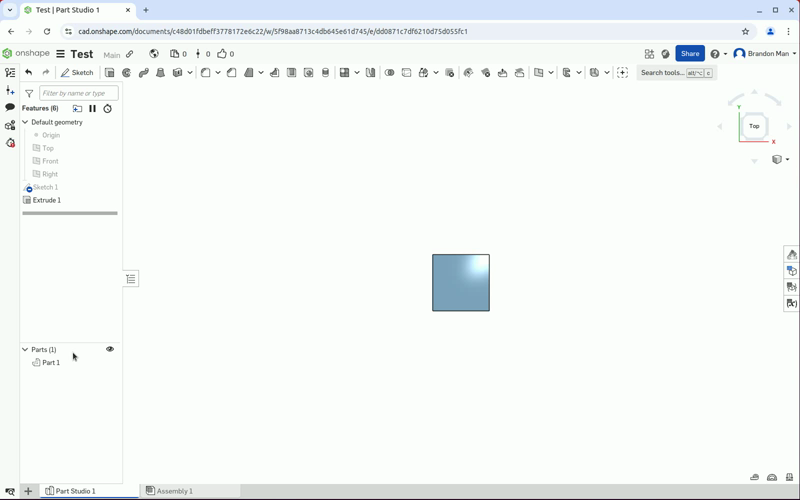
mouse_move(541, 75)
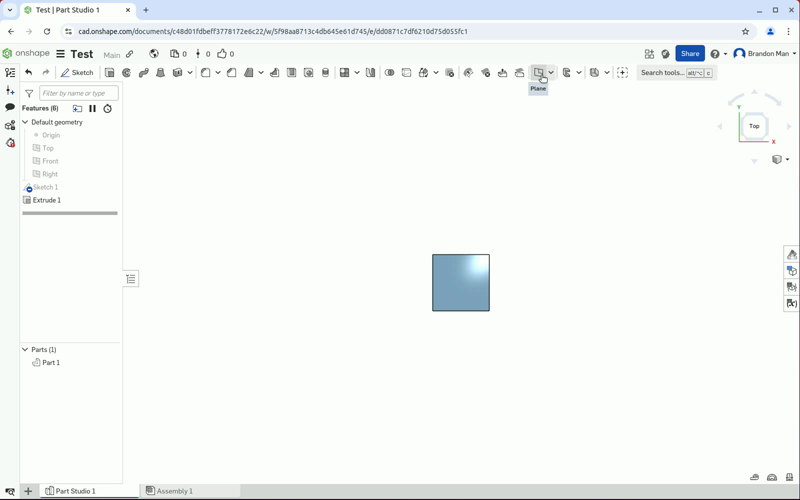
click(541, 75)
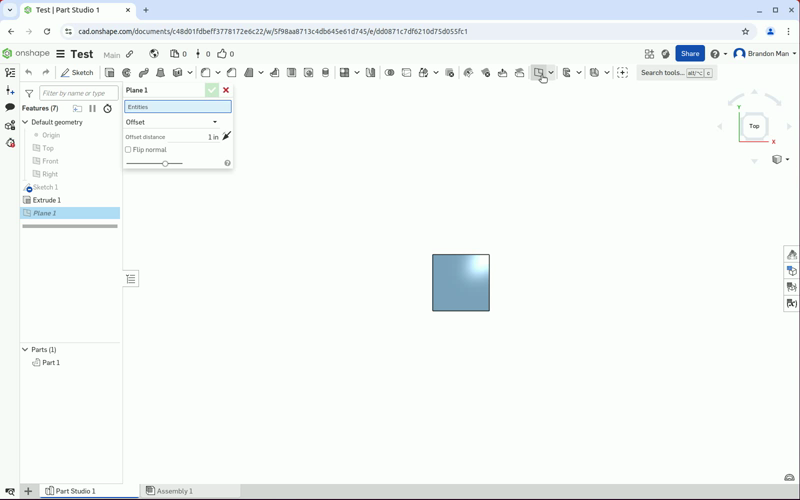
mouse_move(73, 150)
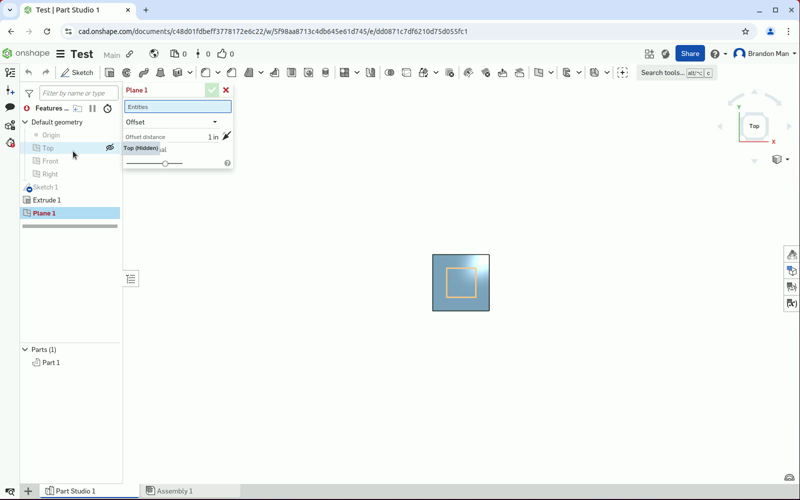
click(73, 150)
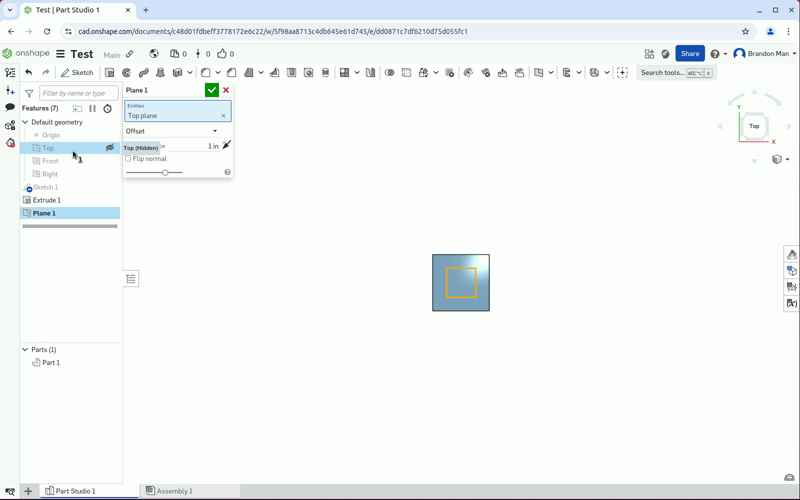
key(tab, 2)
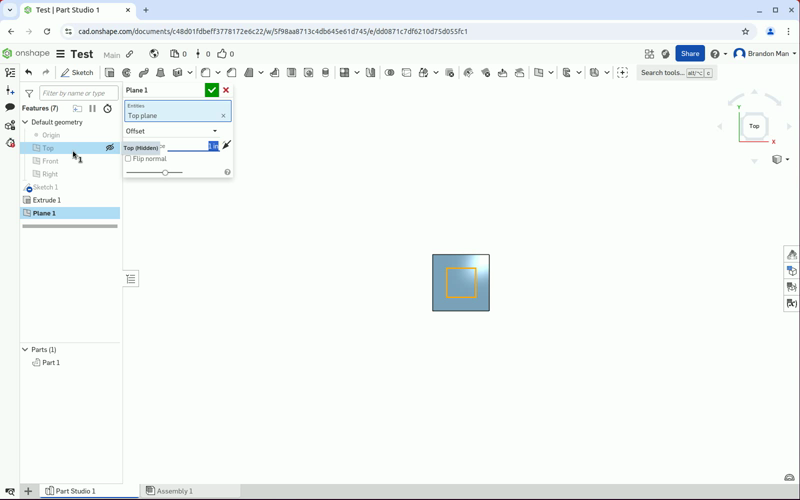
text(5.546)
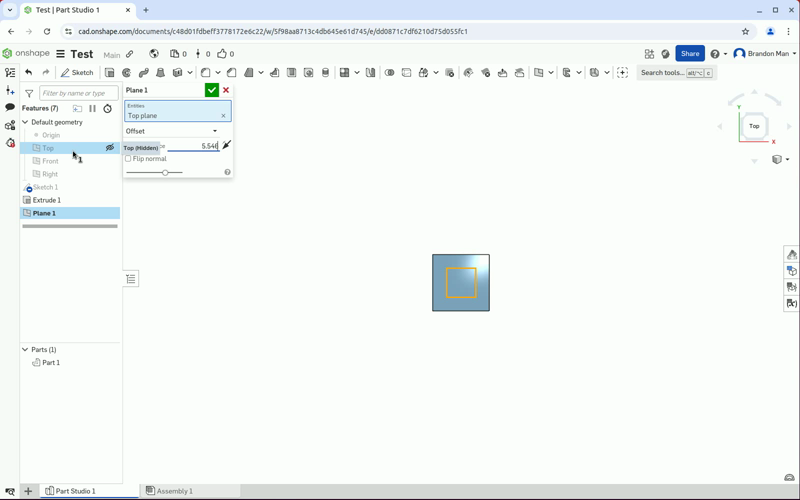
key(enter, 2)
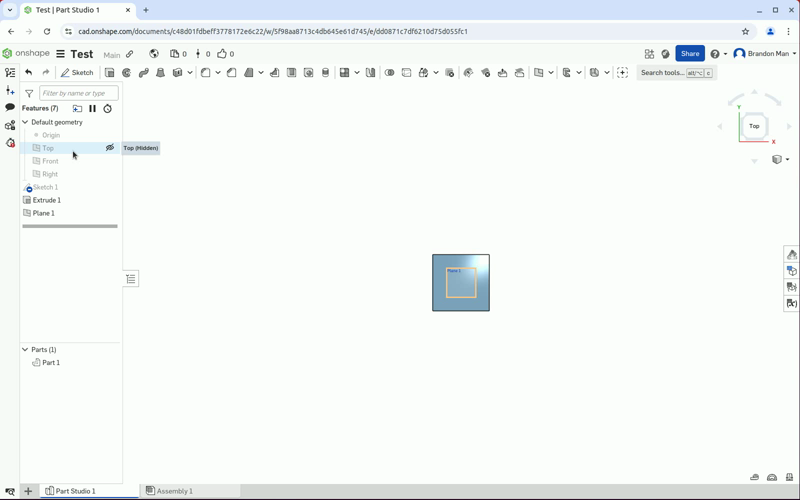
key(shift+s)
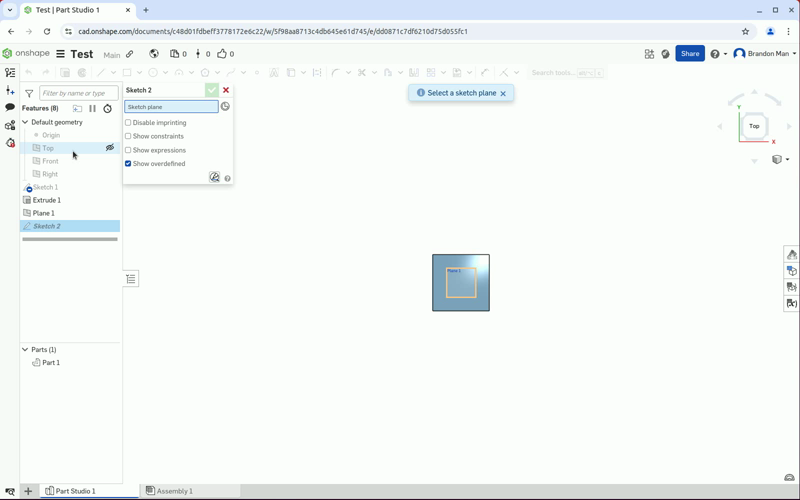
mouse_move(73, 215)
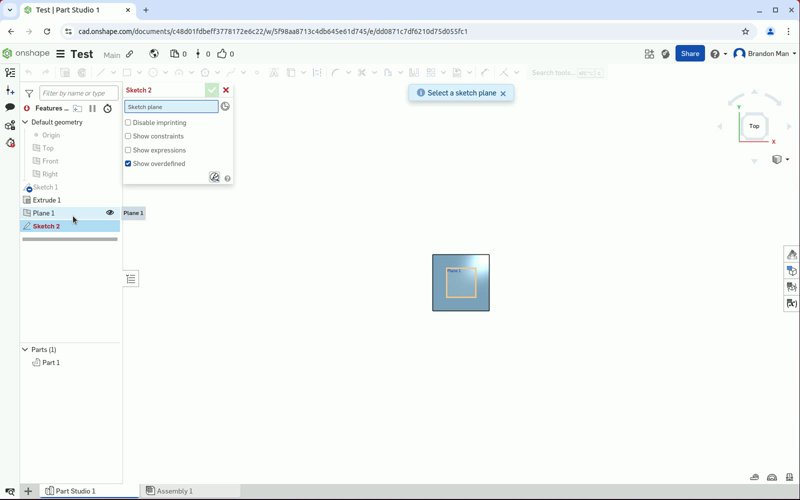
click(73, 215)
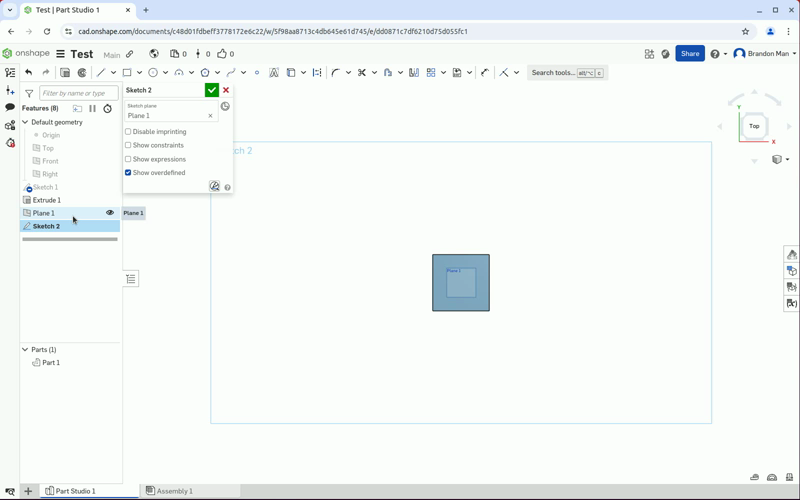
mouse_move(73, 352)
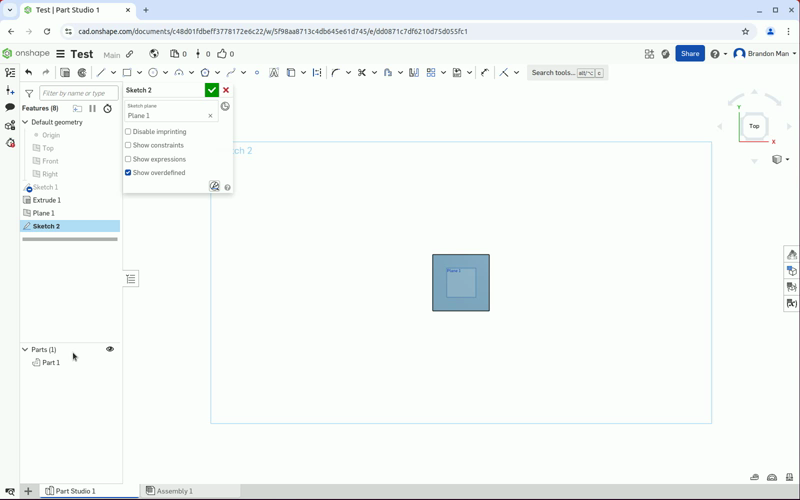
key(y)
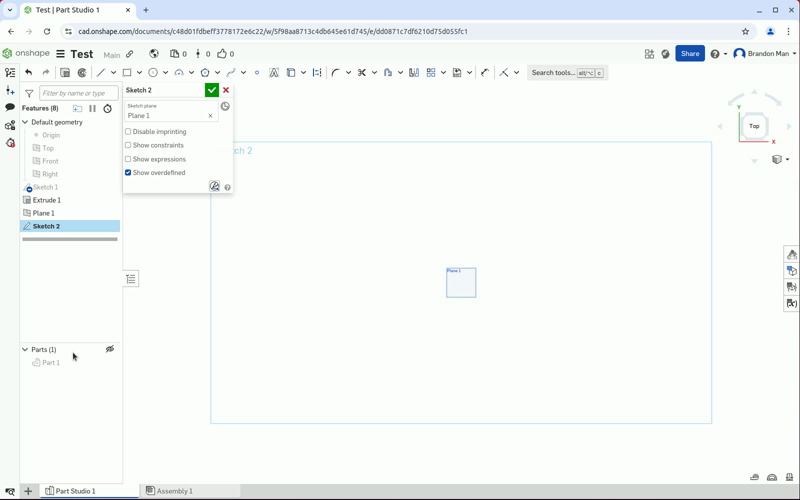
key(l)
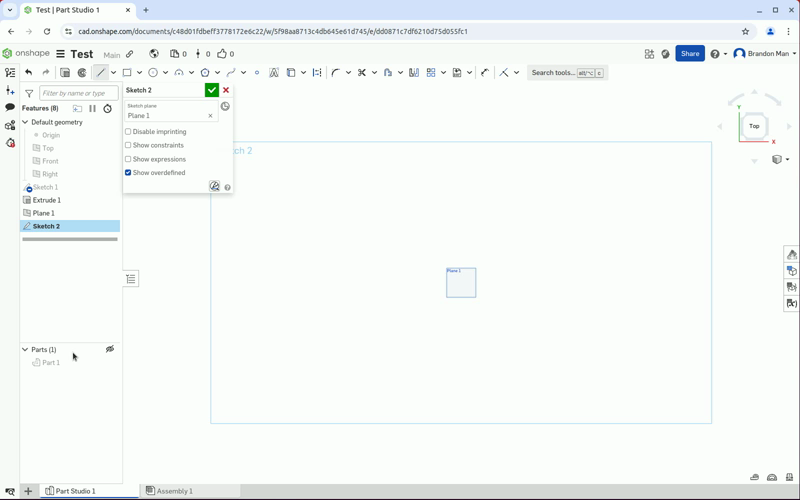
key_down(shift)
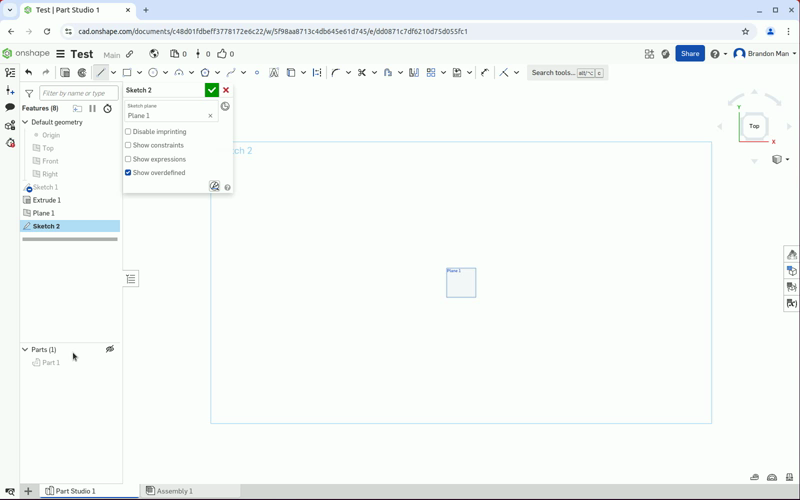
mouse_move(432, 282)
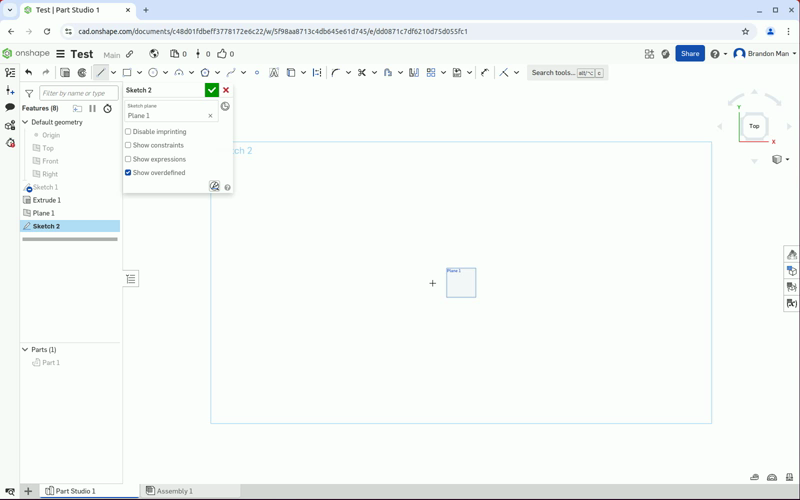
click(432, 282)
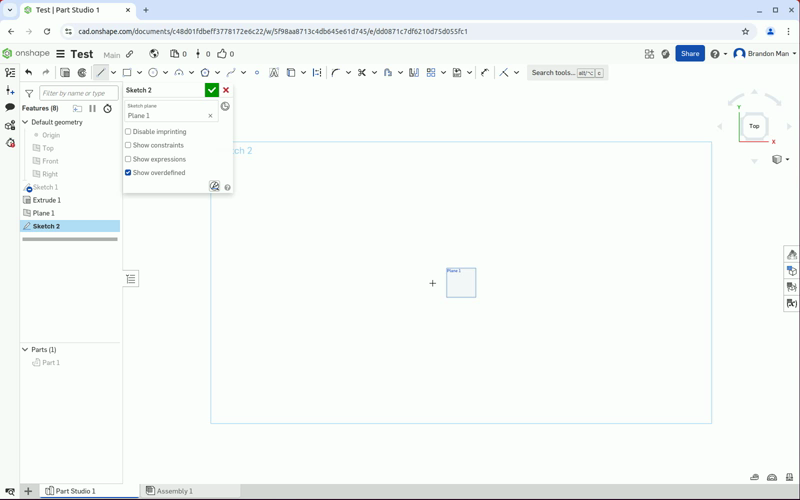
key_up(shift)
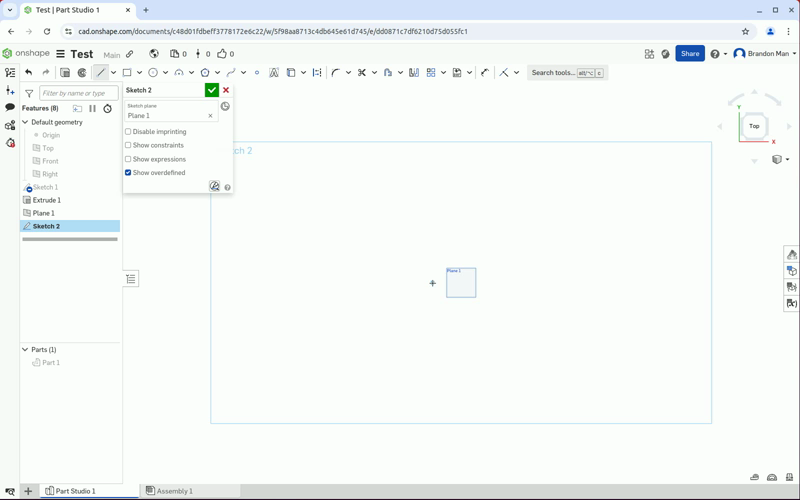
key_down(shift)
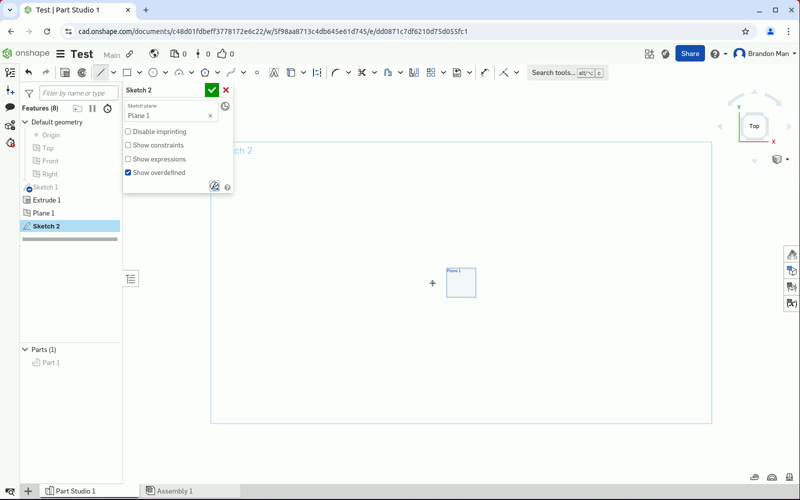
mouse_move(462, 282)
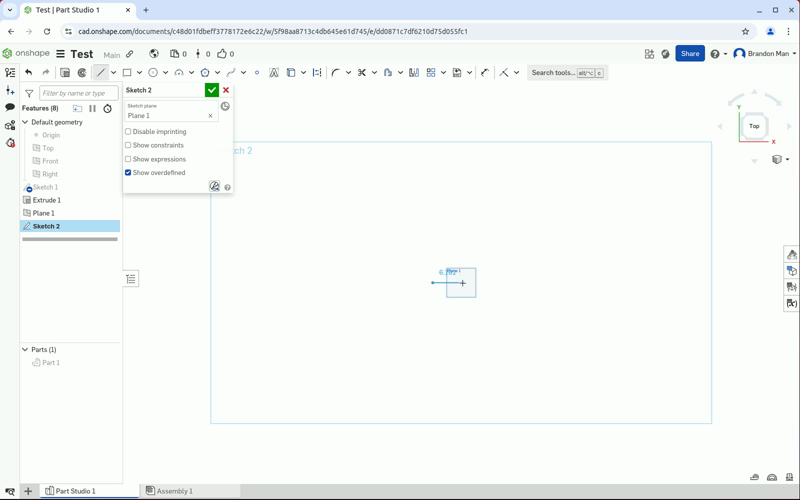
mouse_move(461, 282)
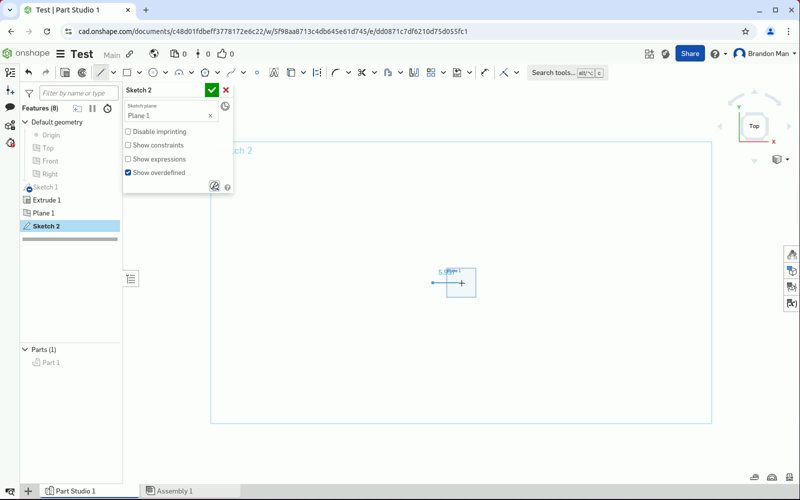
click(461, 282)
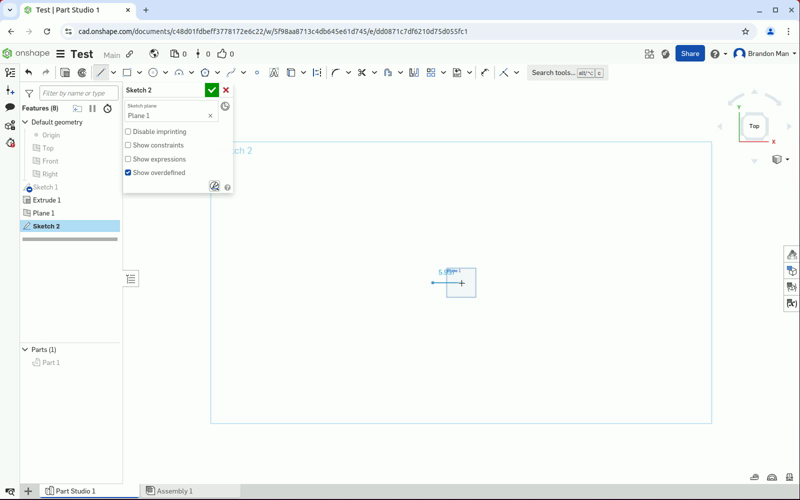
key_up(shift)
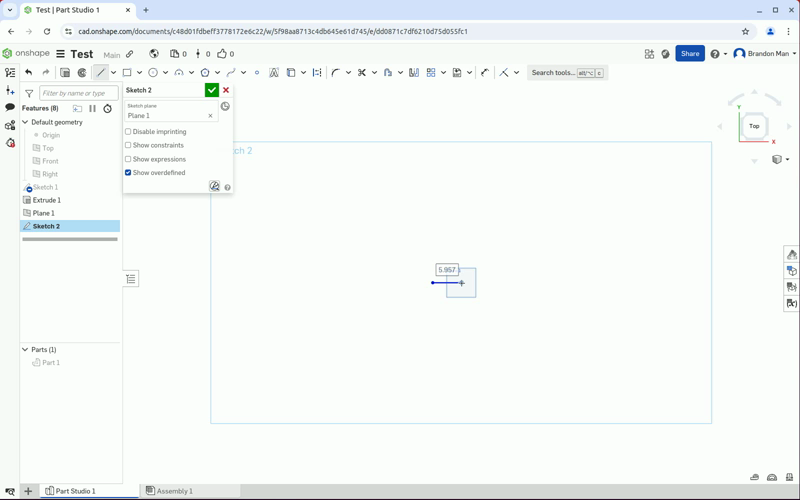
key_down(shift)
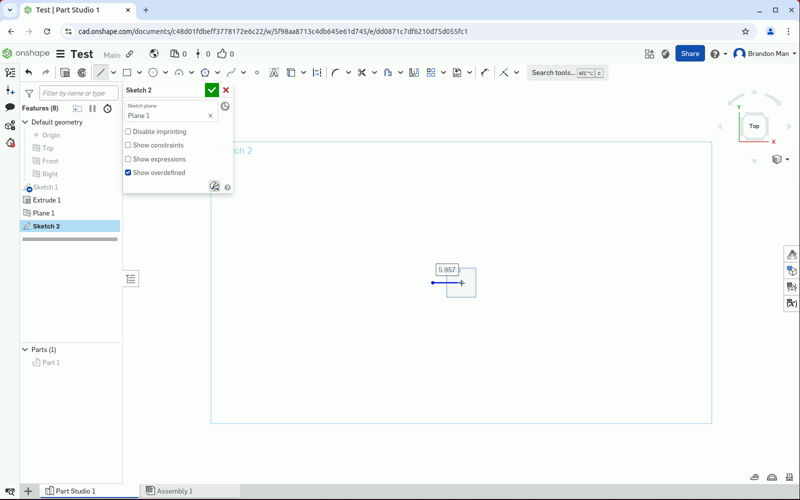
mouse_move(491, 282)
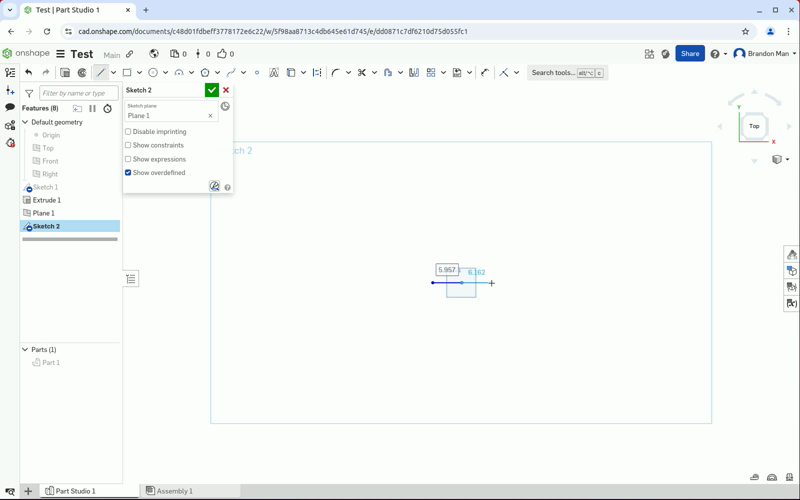
mouse_move(461, 253)
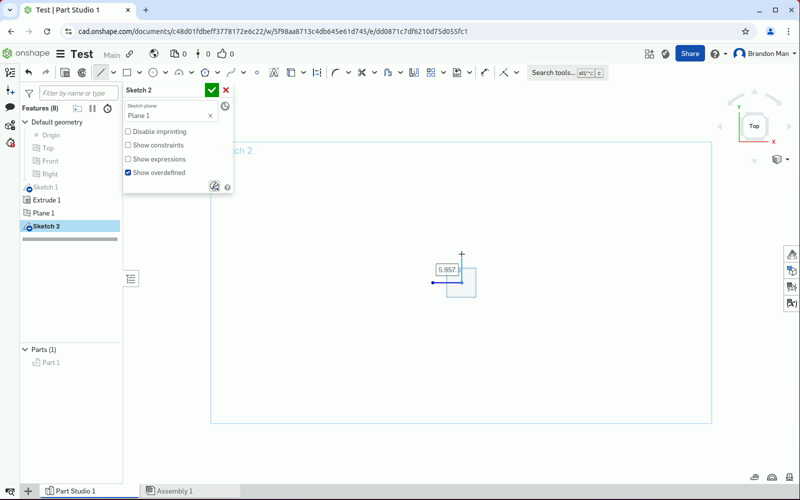
click(461, 253)
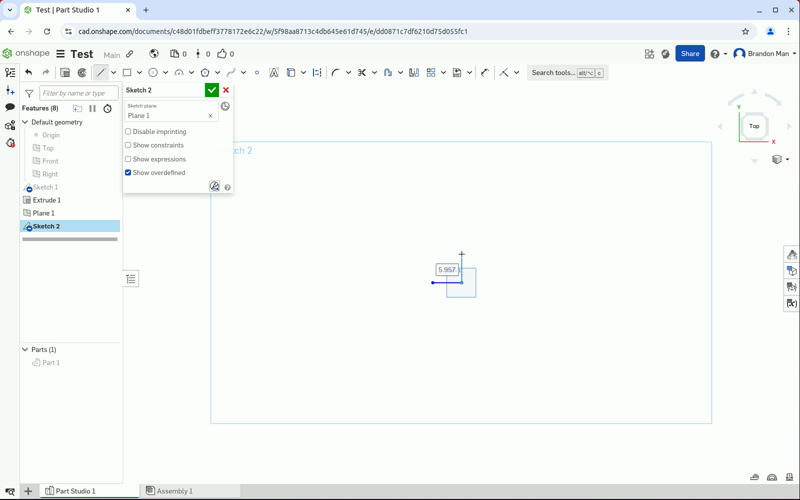
key_up(shift)
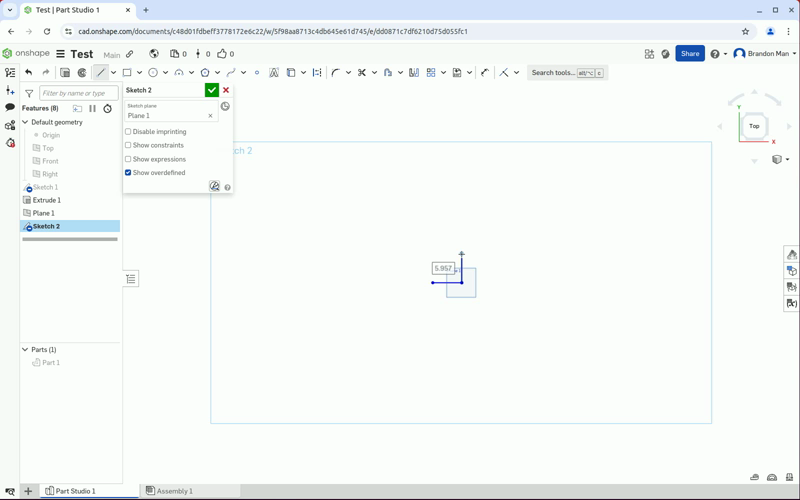
key_down(shift)
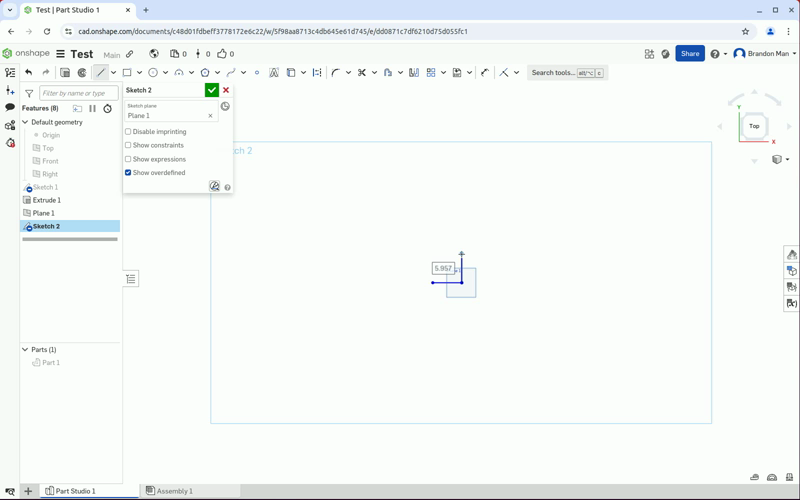
mouse_move(491, 253)
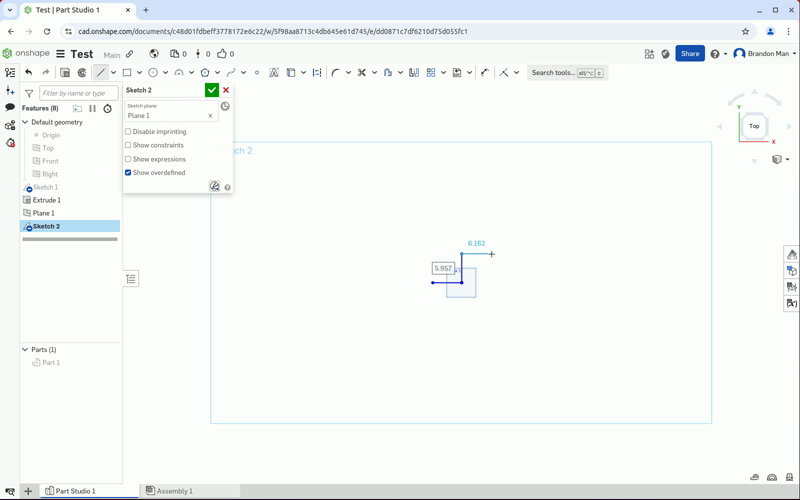
mouse_move(432, 253)
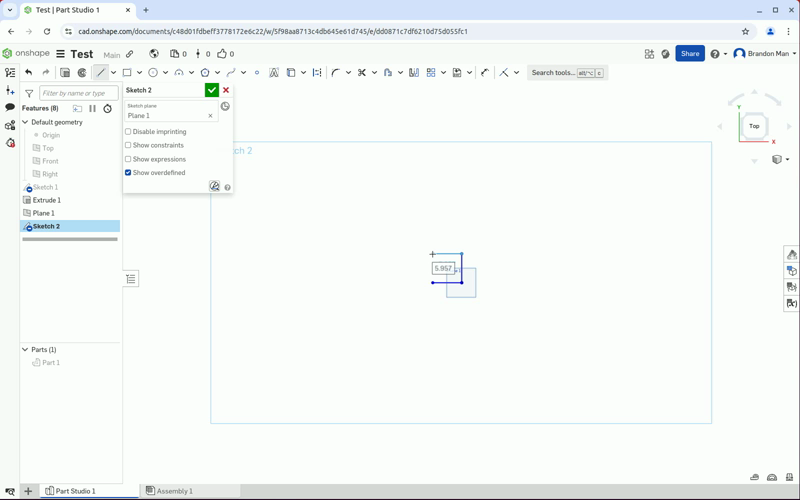
click(432, 253)
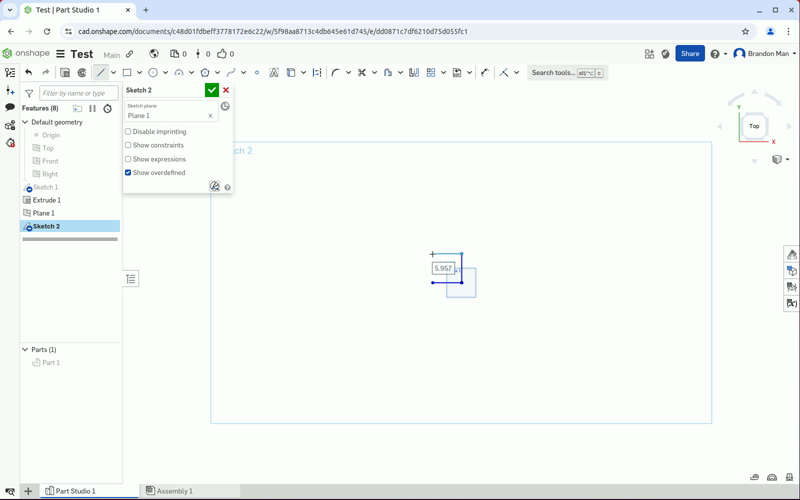
key_up(shift)
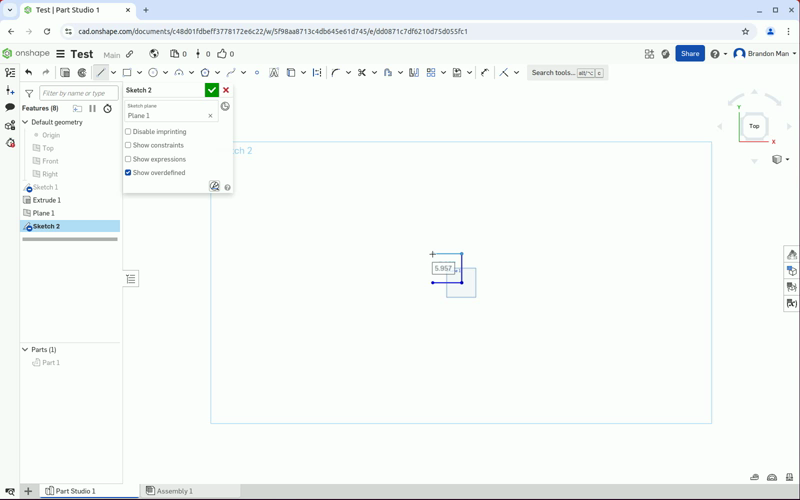
mouse_move(462, 253)
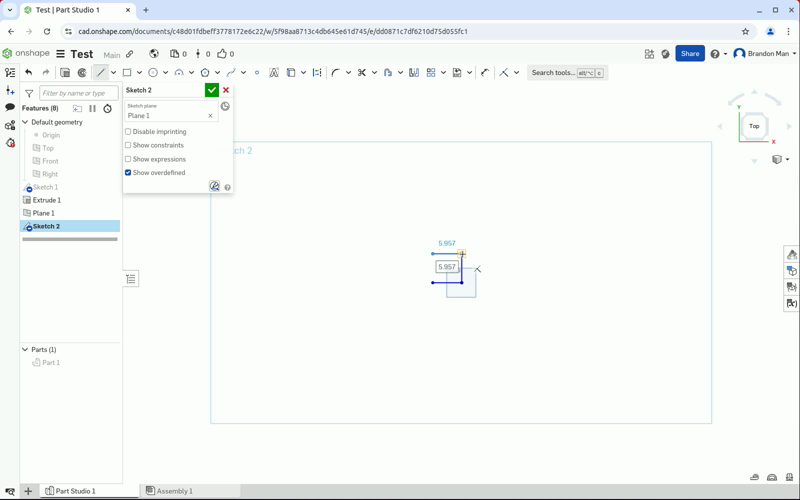
key_down(shift)
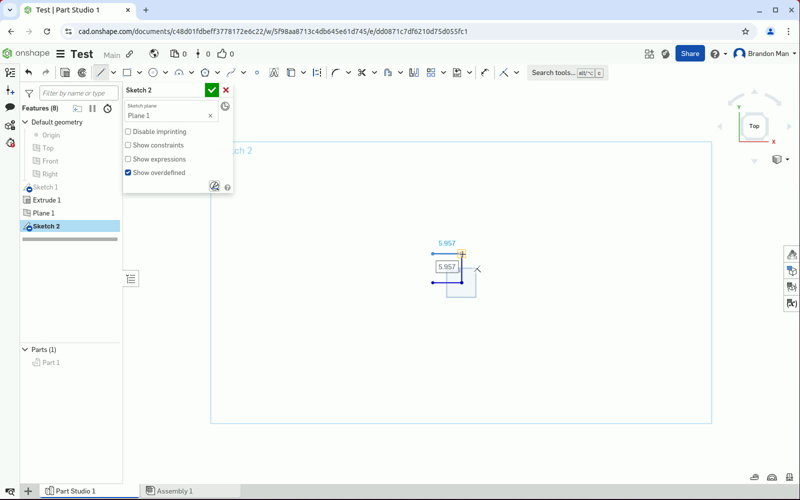
mouse_move(432, 282)
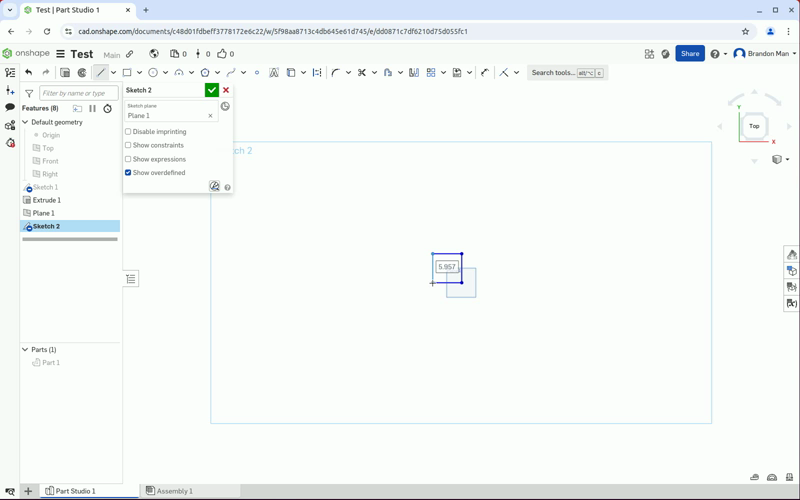
key_up(shift)
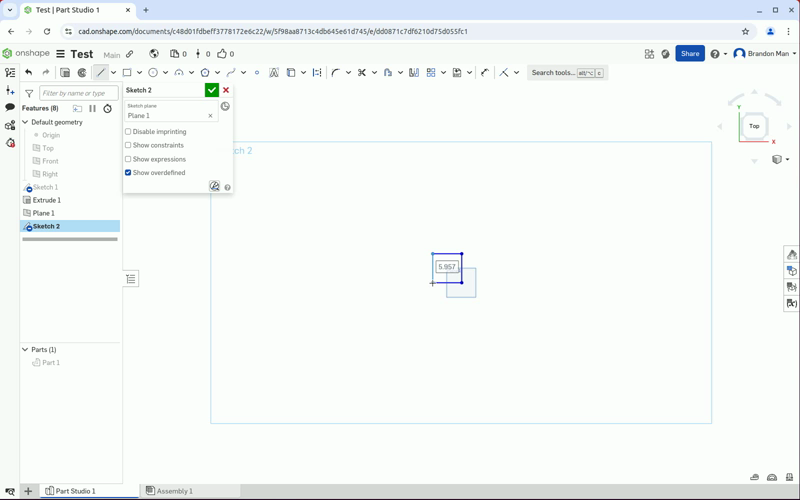
click(432, 282)
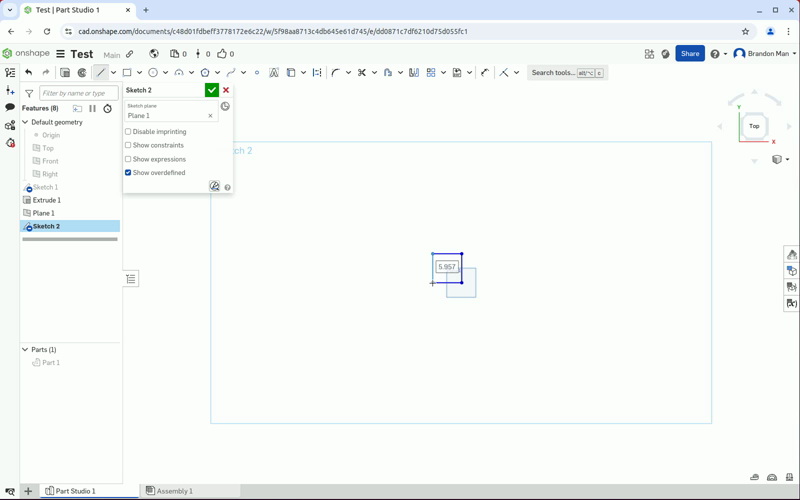
key(esc)
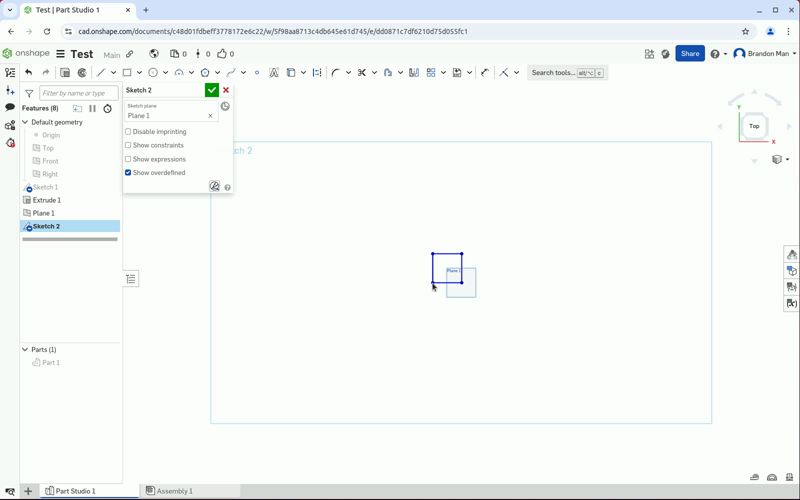
mouse_move(457, 258)
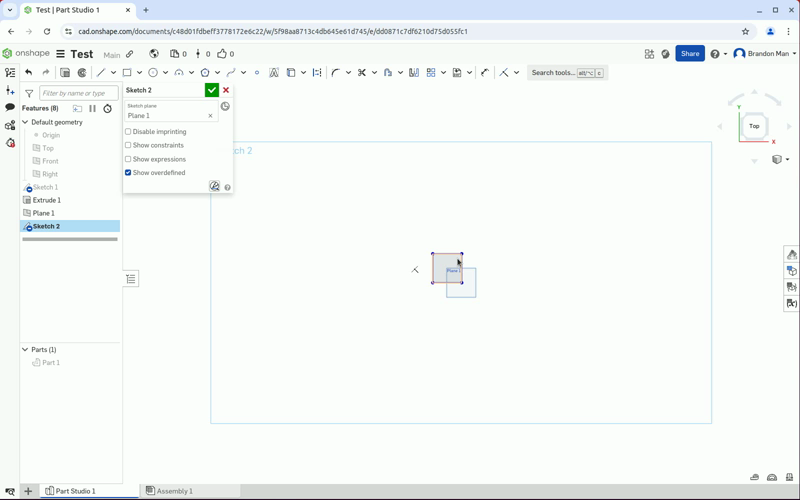
scroll(6)
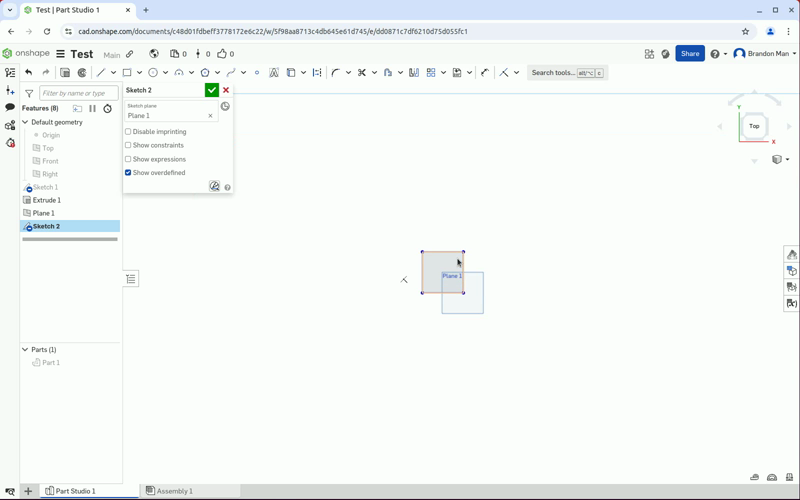
scroll(6)
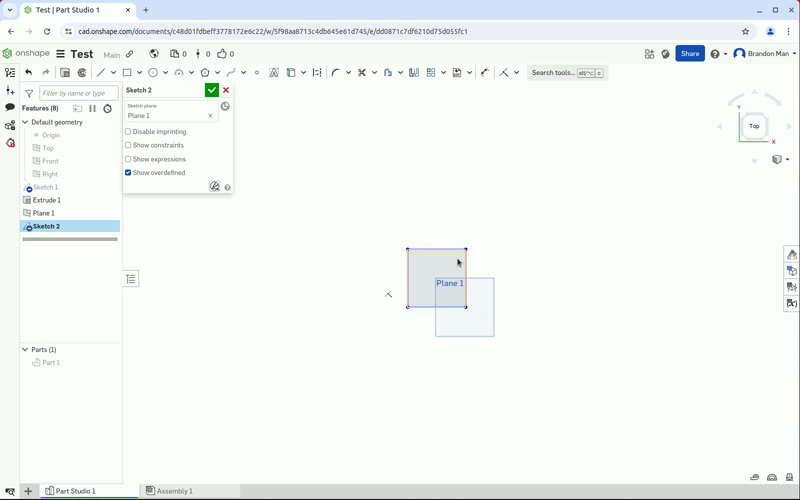
scroll(6)
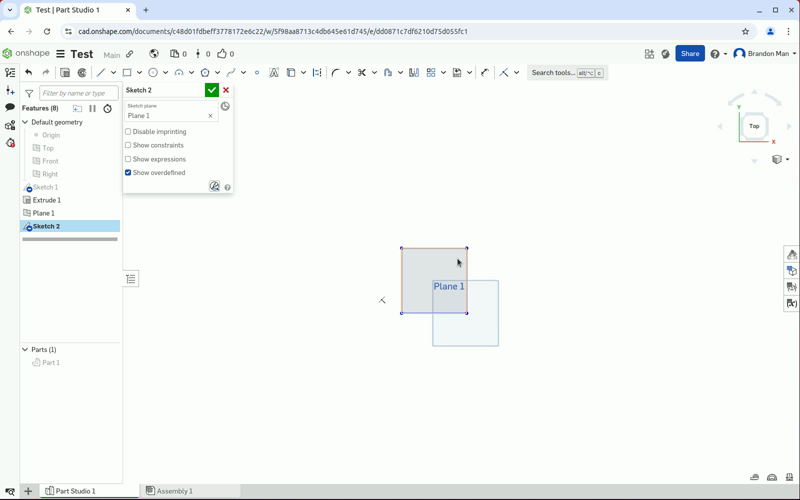
scroll(6)
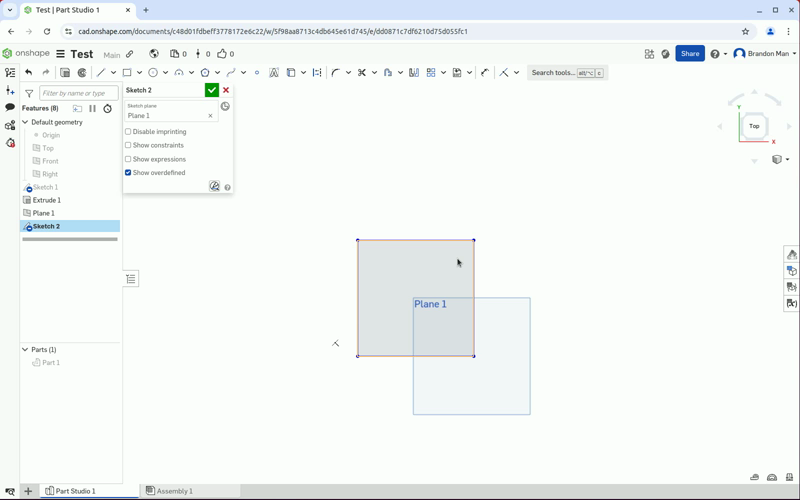
scroll(6)
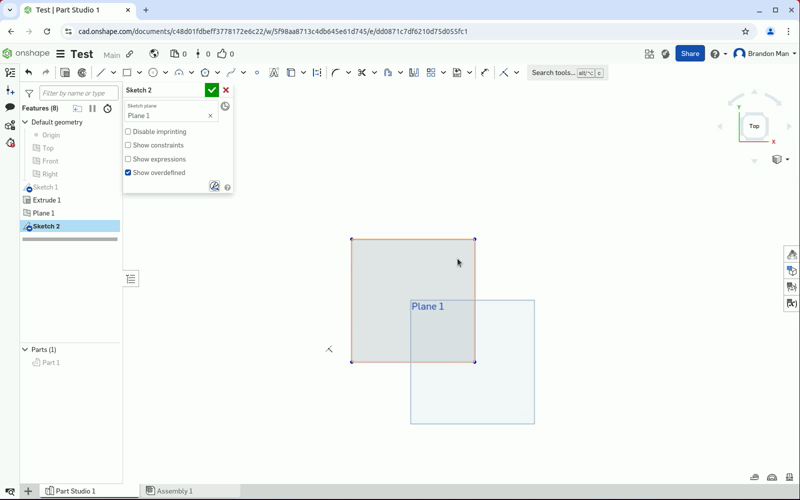
scroll(6)
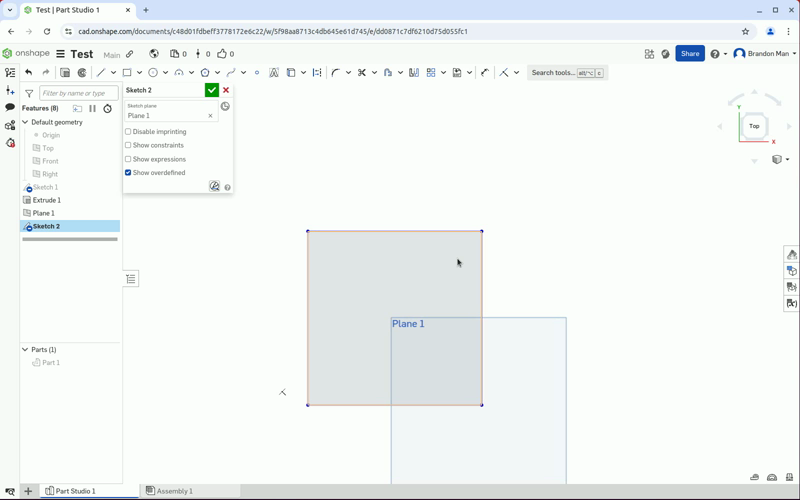
scroll(6)
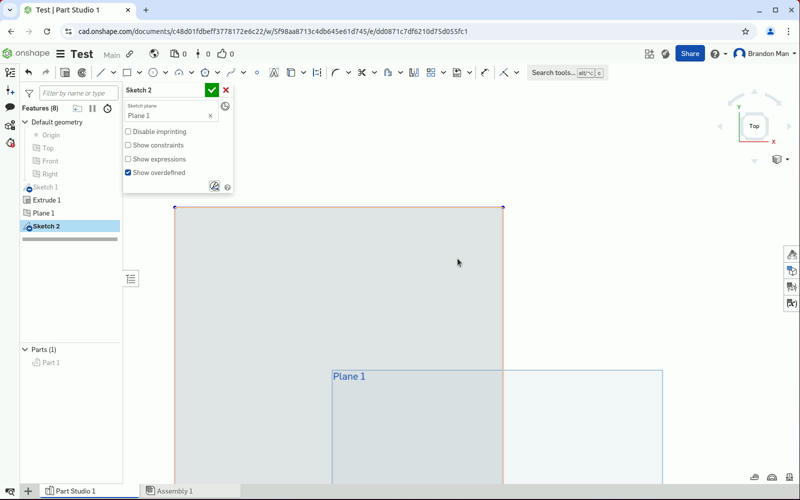
click(457, 258)
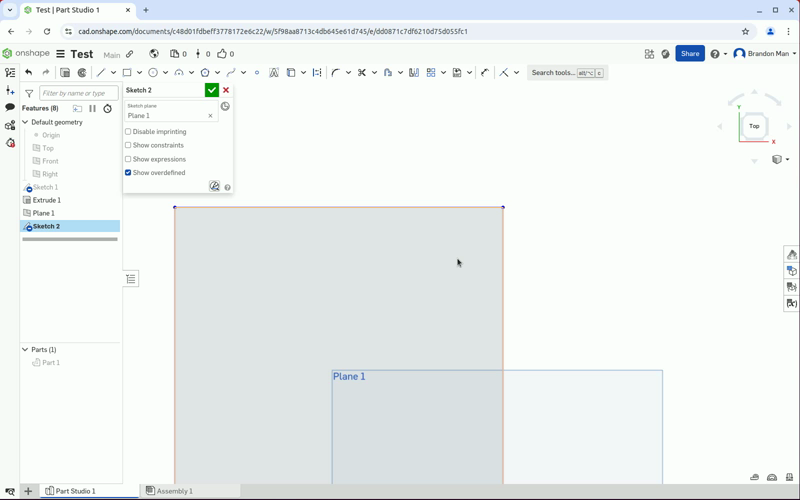
scroll(-6)
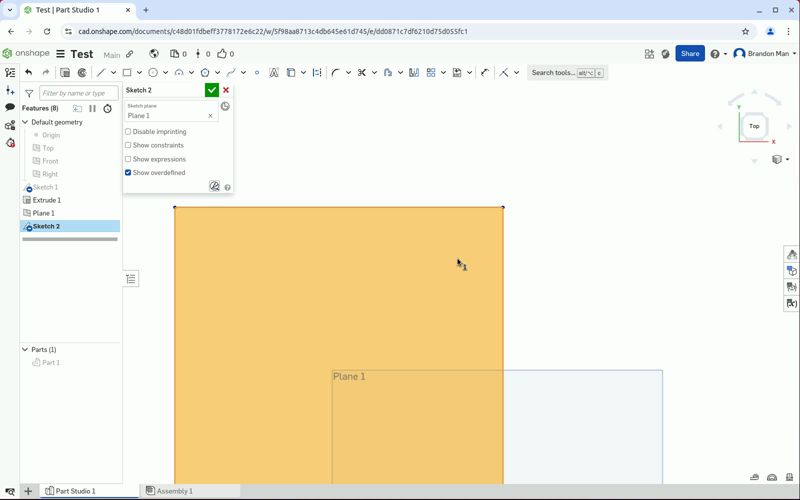
scroll(-6)
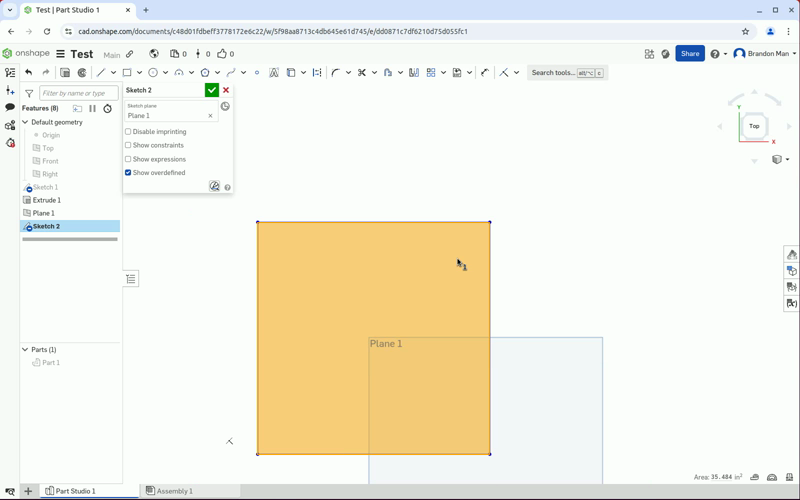
scroll(-6)
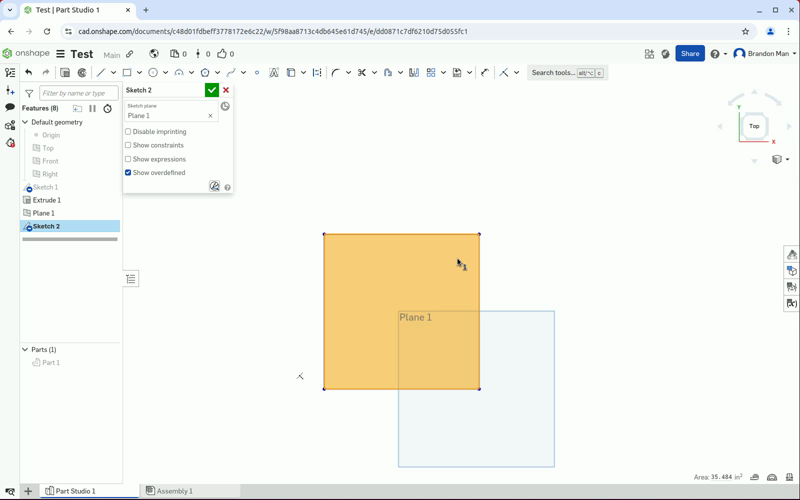
scroll(-6)
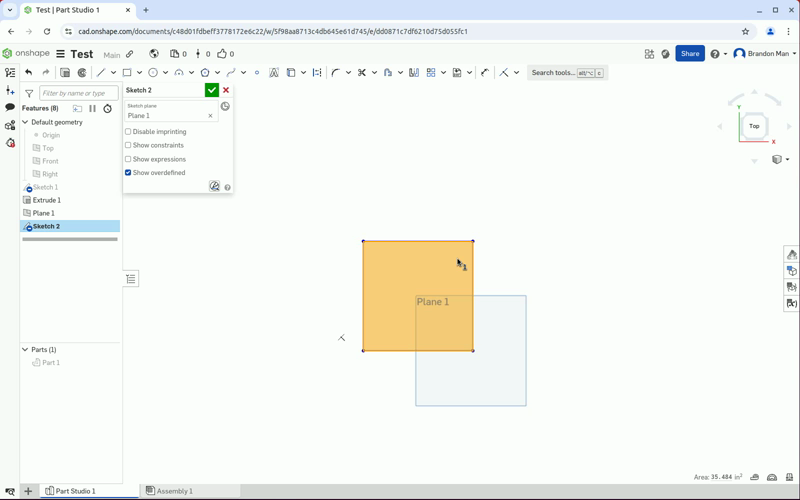
scroll(-6)
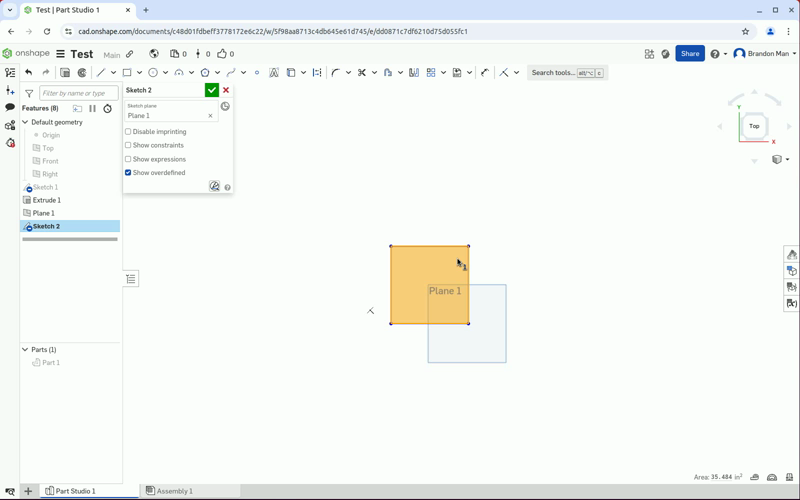
scroll(-6)
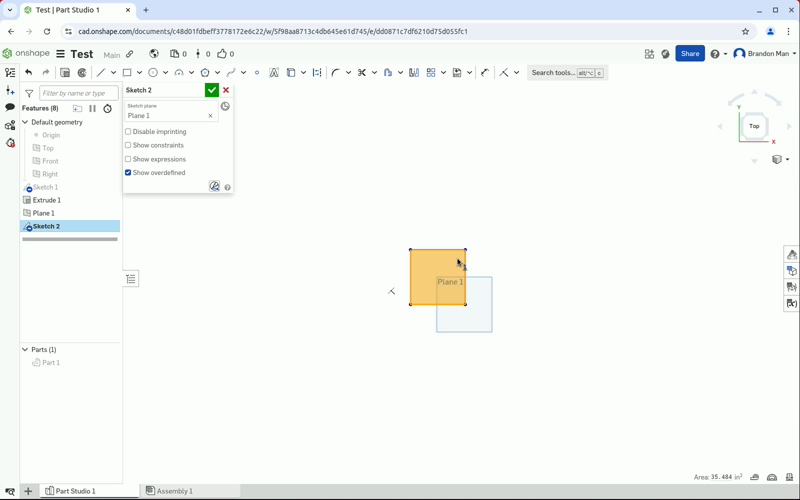
scroll(-6)
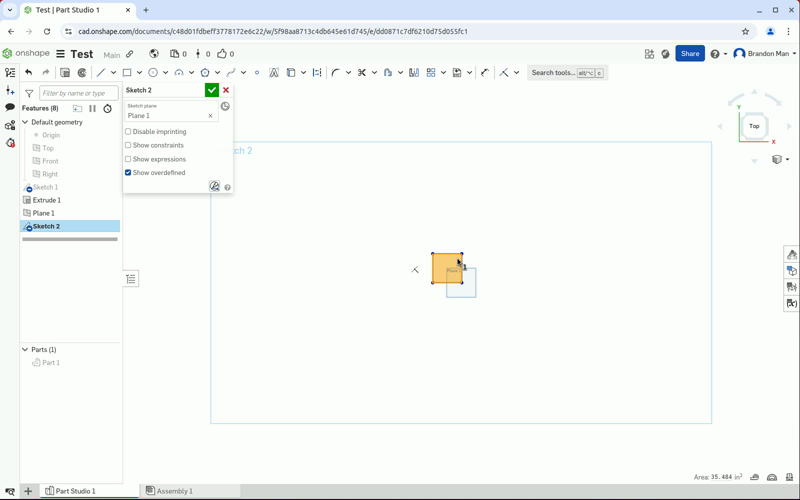
mouse_move(73, 352)
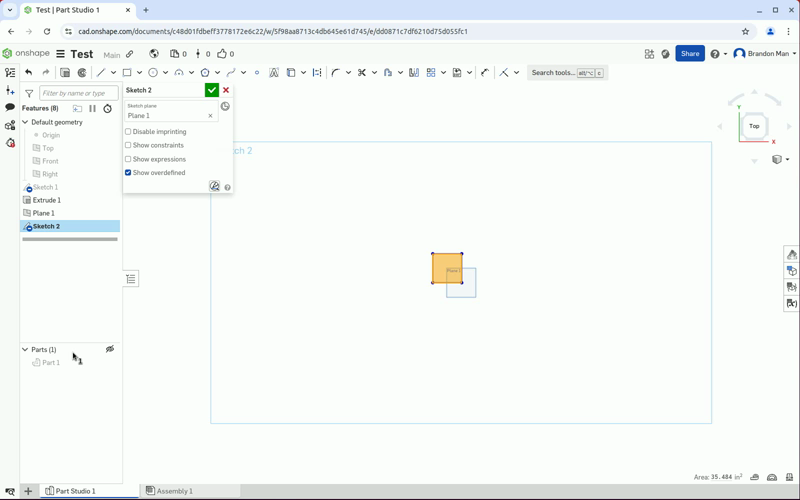
key(shift+y)
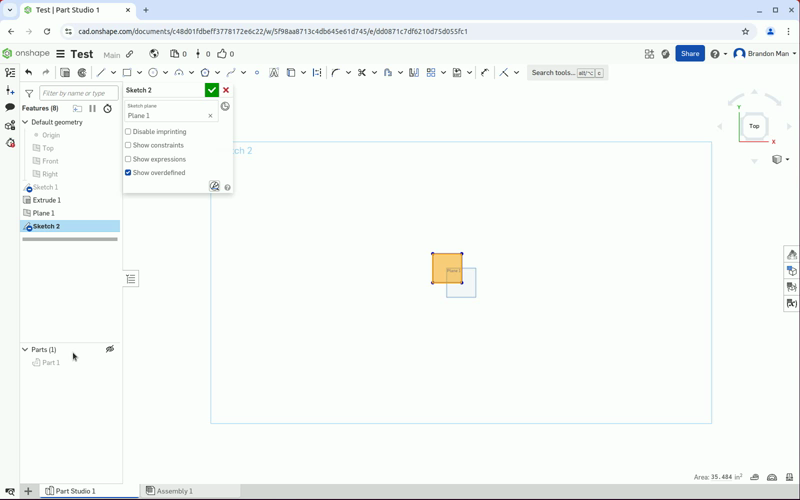
key(shift+e)
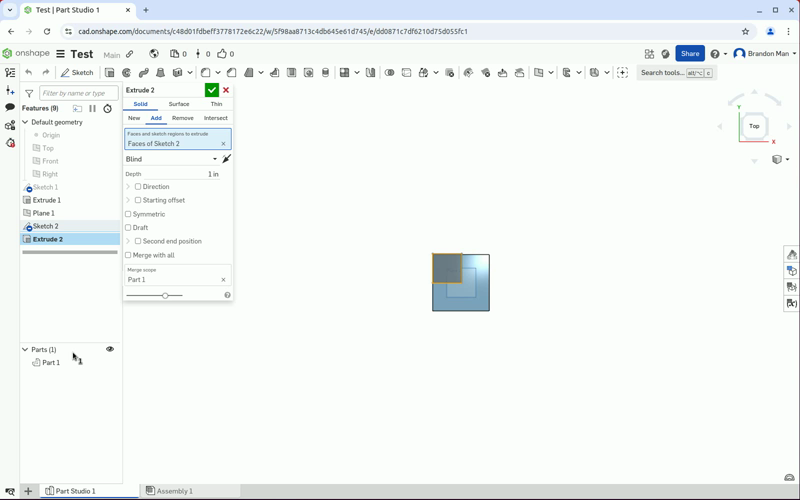
mouse_move(143, 106)
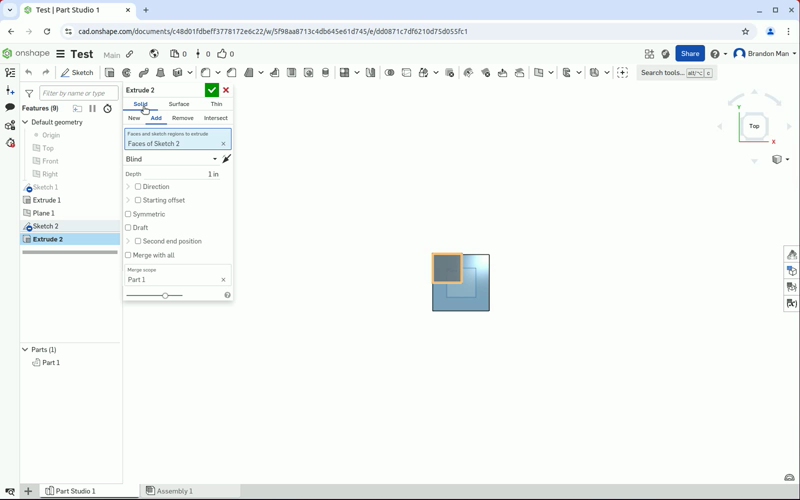
click(143, 106)
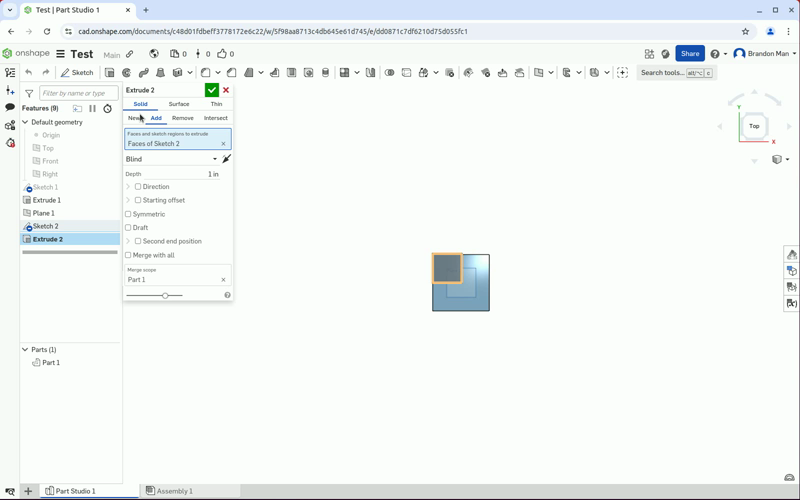
mouse_move(137, 120)
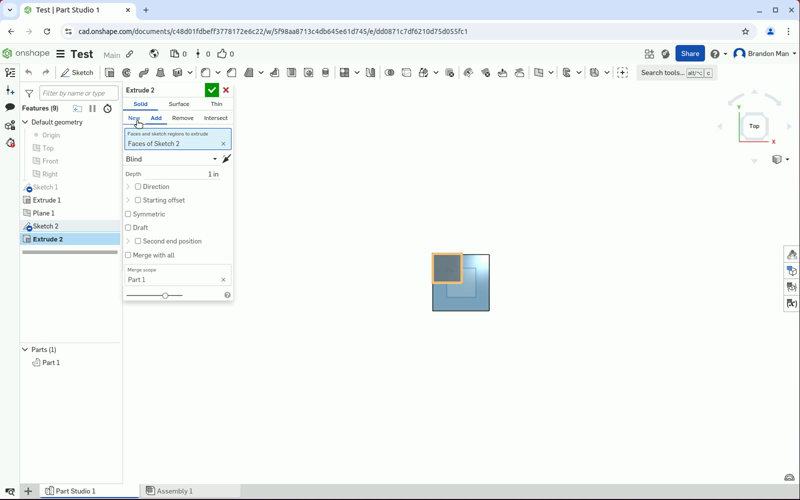
click(137, 120)
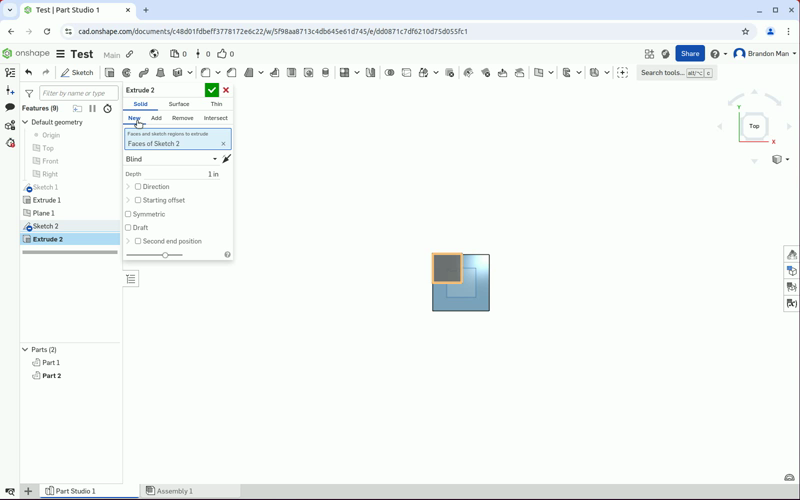
key(tab, 4)
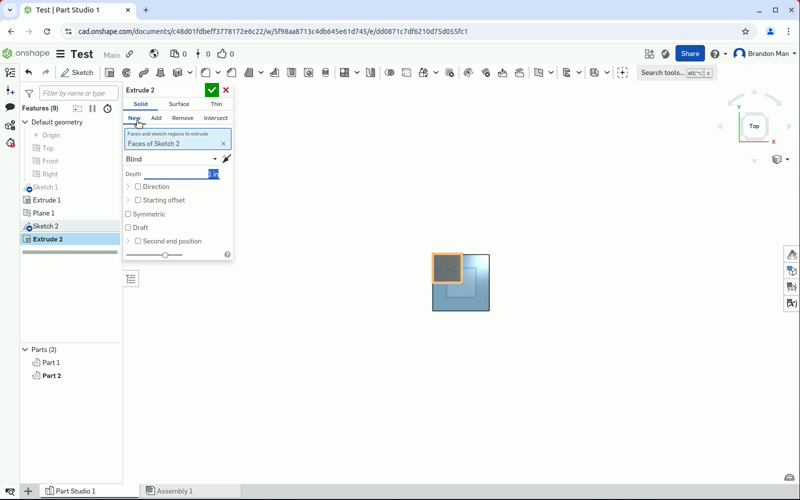
text(5.777)
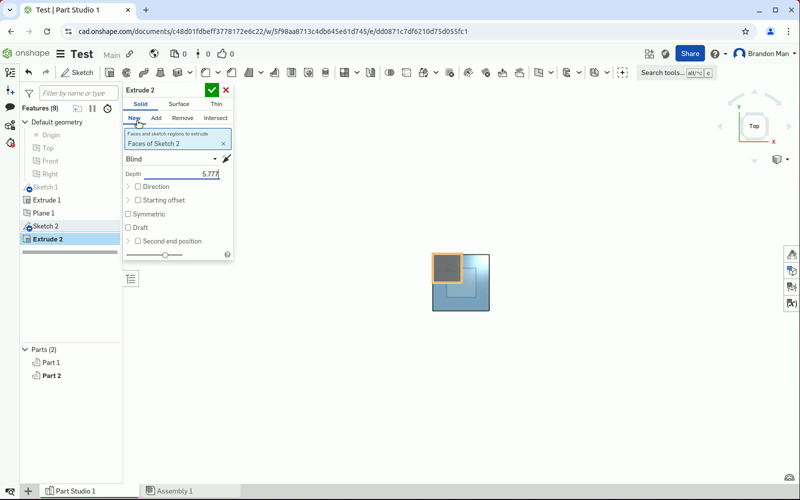
key(enter)
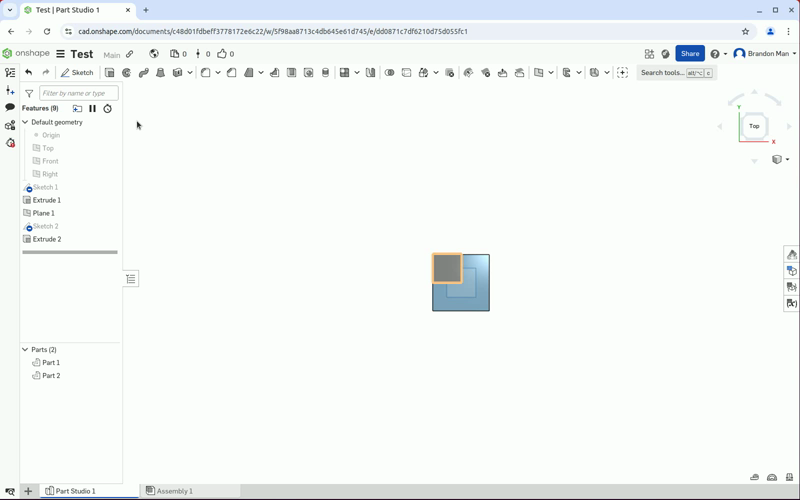
key(shift+h)
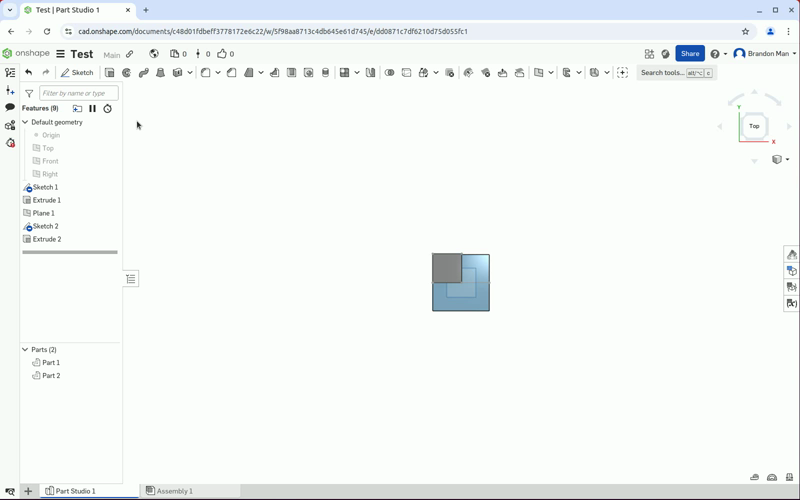
key(shift+h)
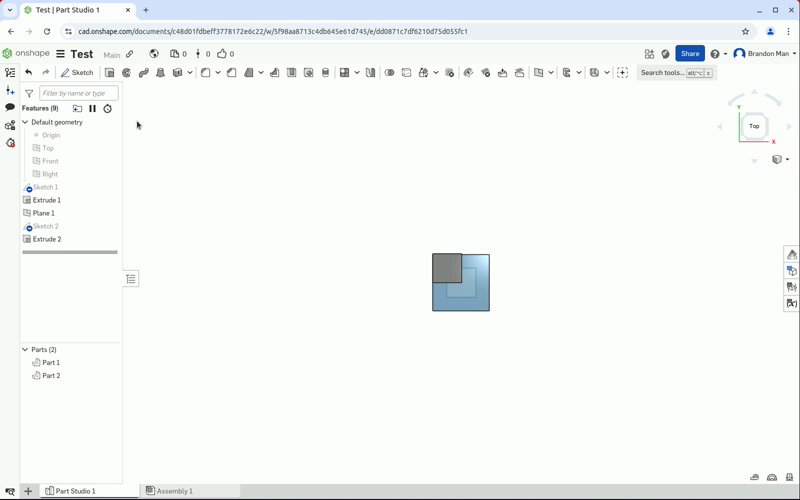
mouse_move(73, 189)
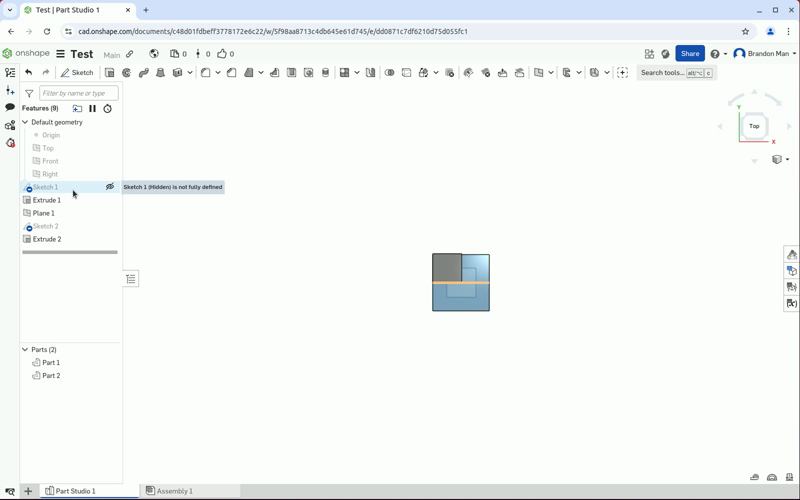
click(73, 189)
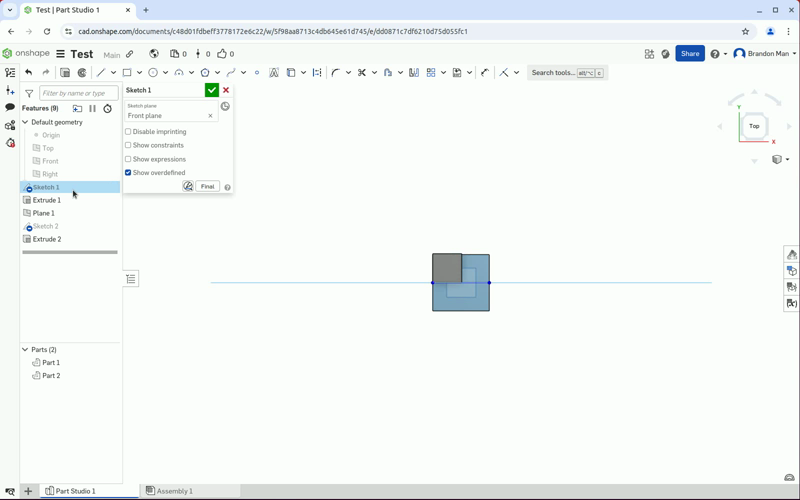
mouse_move(229, 92)
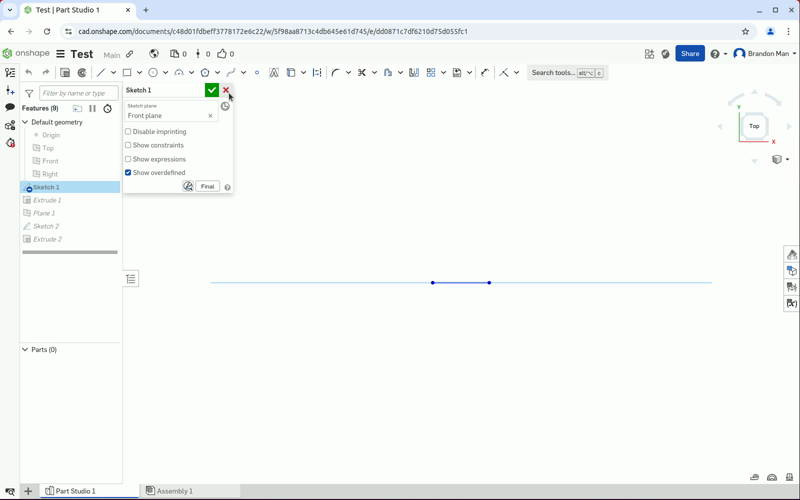
click(229, 92)
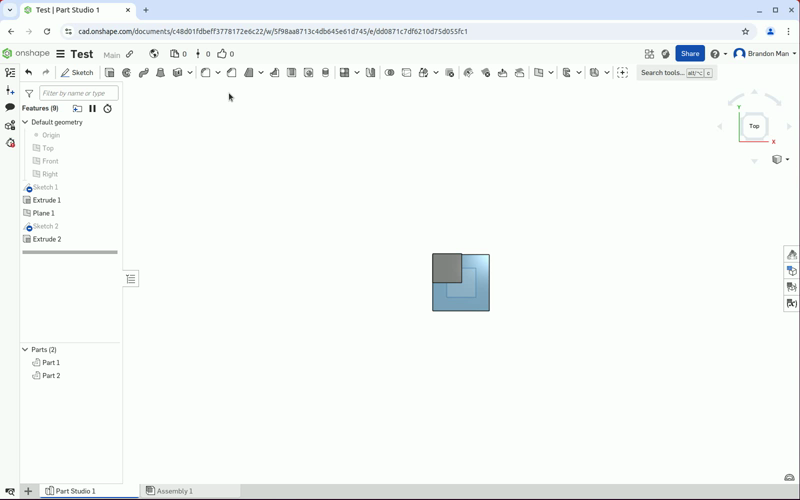
mouse_move(73, 352)
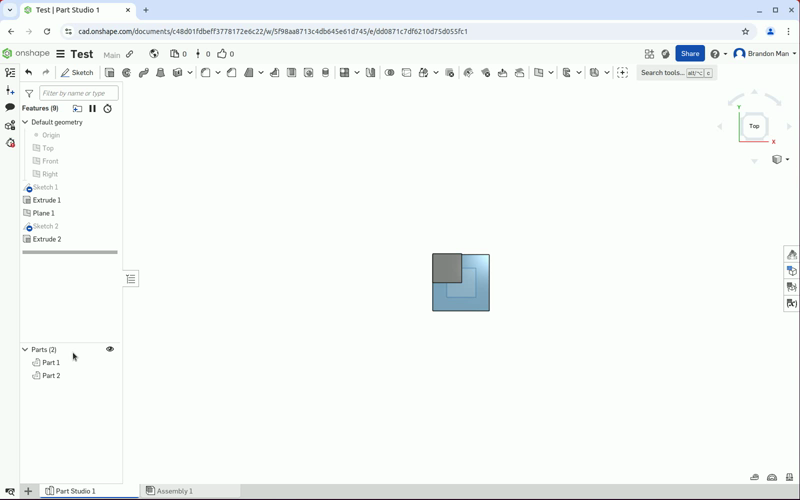
key(y)
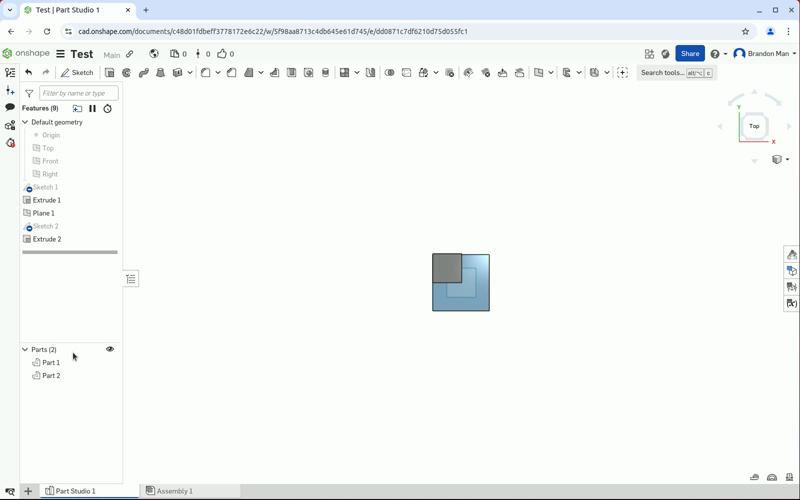
key(shift+p)
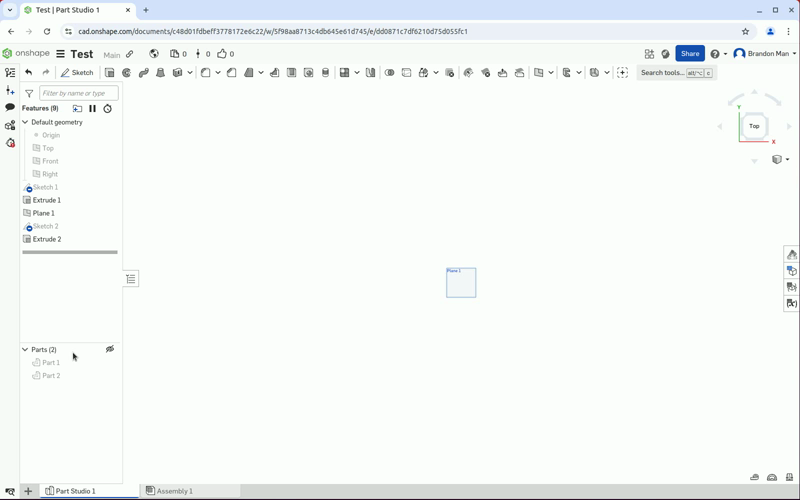
key(space)
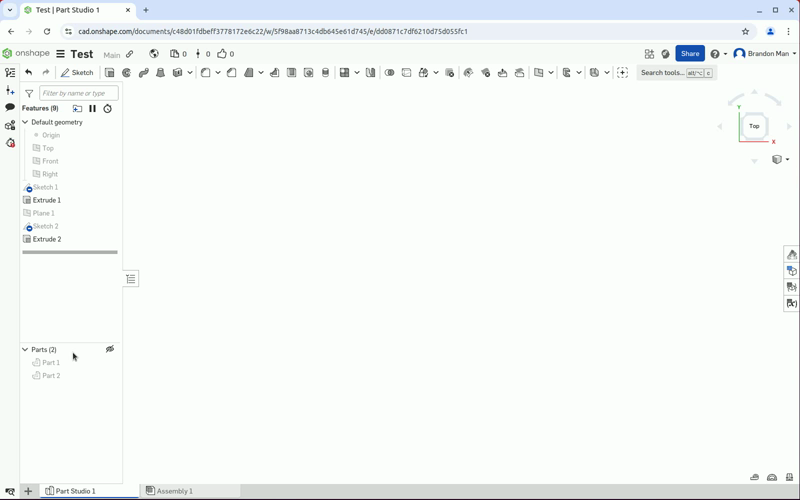
key_down(shift)
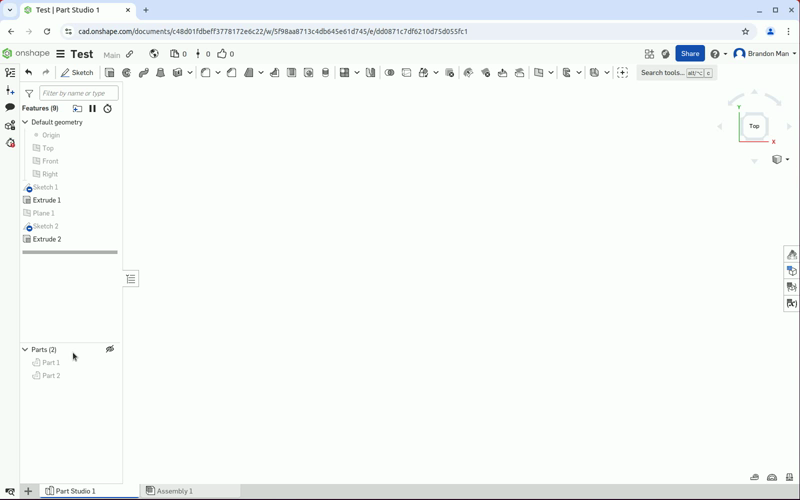
key(up)
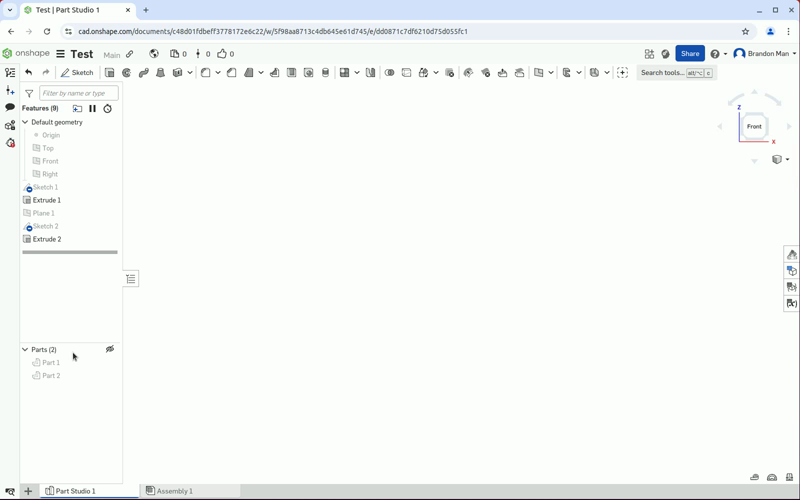
key_up(shift)
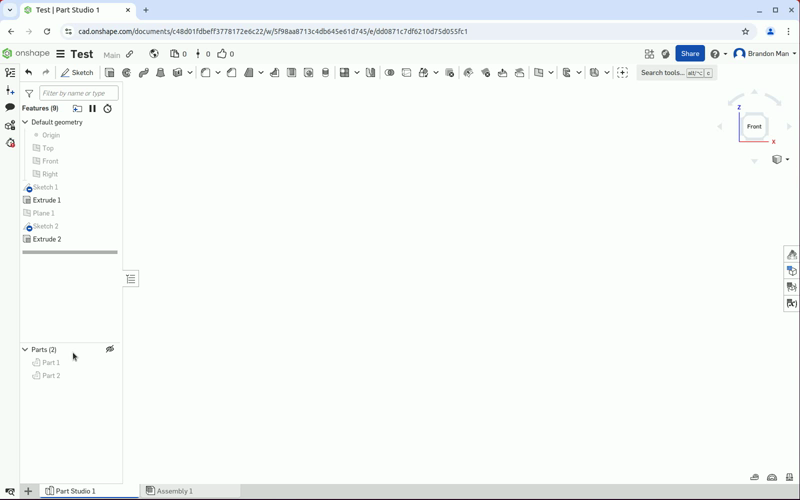
mouse_move(73, 352)
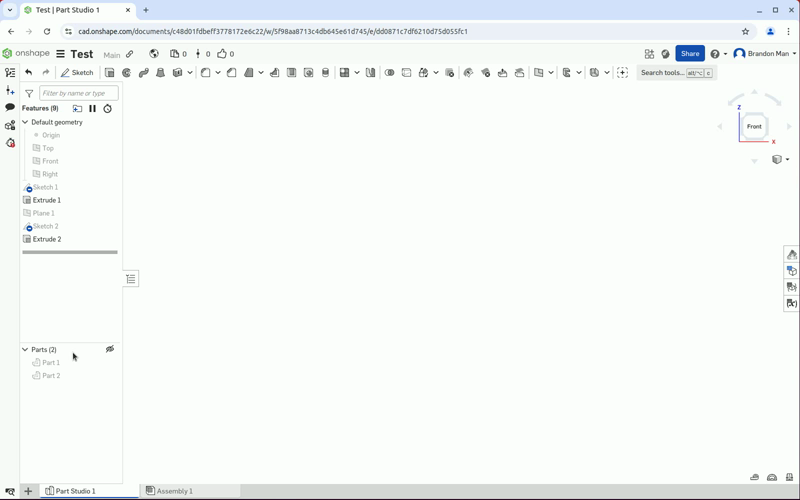
key(shift+y)
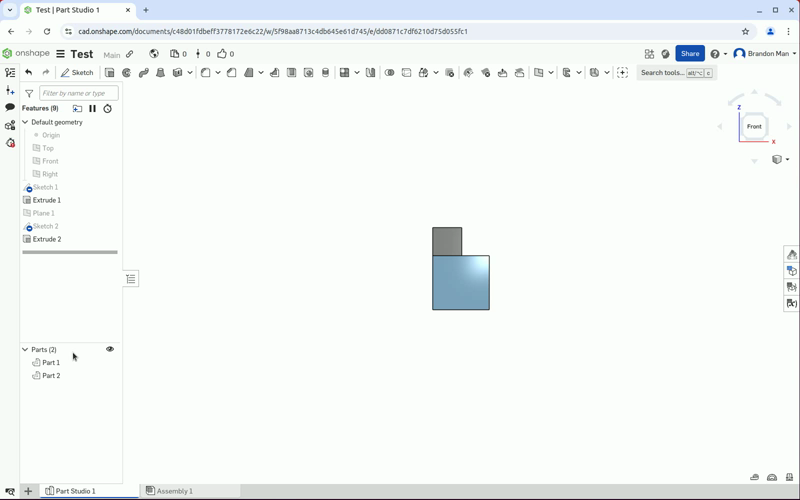
mouse_move(541, 75)
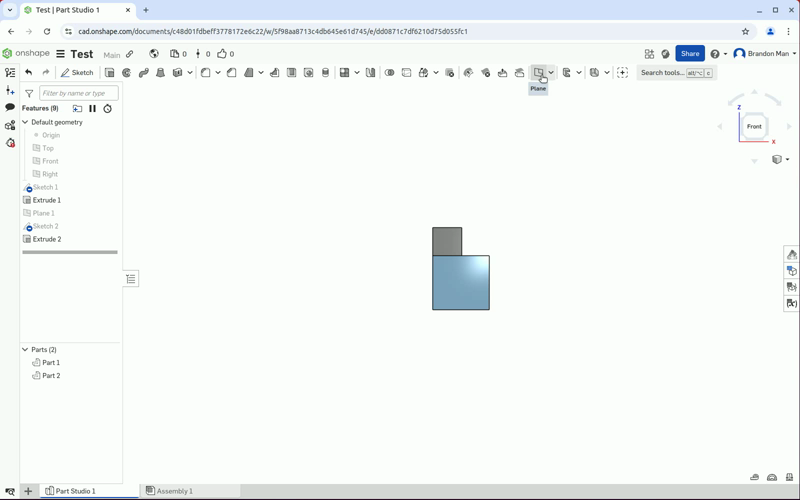
click(541, 75)
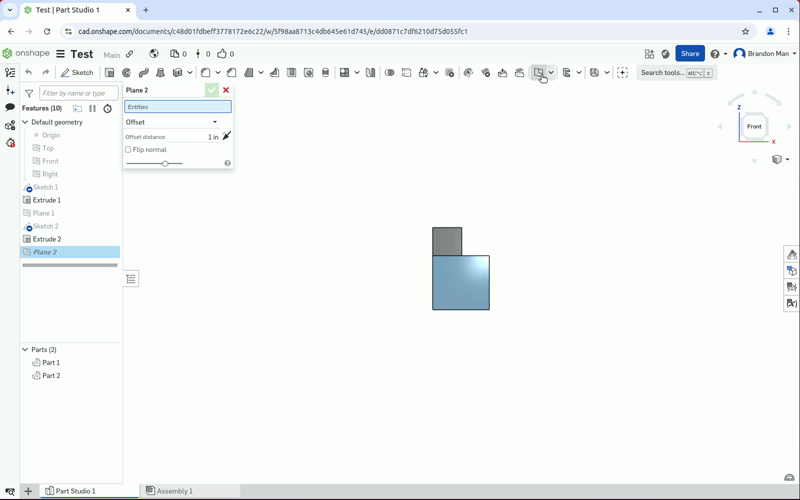
mouse_move(73, 163)
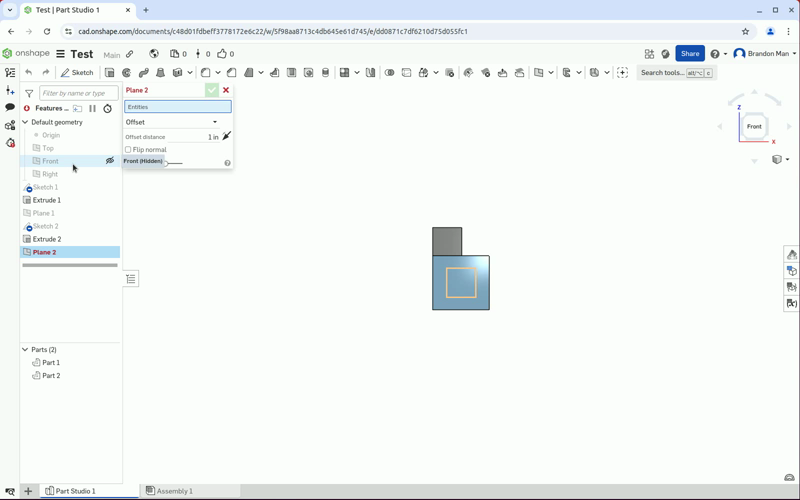
click(73, 163)
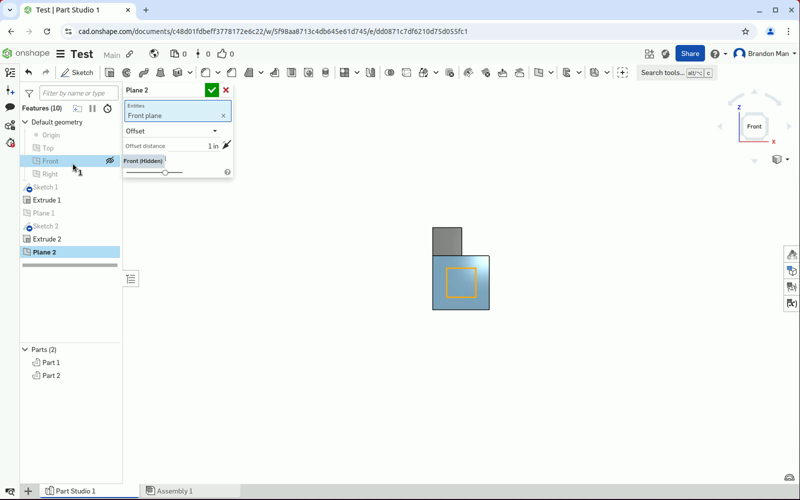
key(tab, 2)
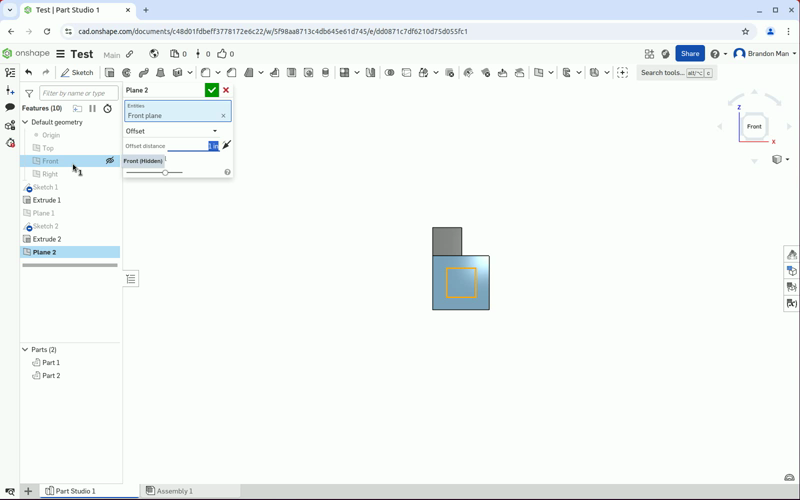
text(5.792)
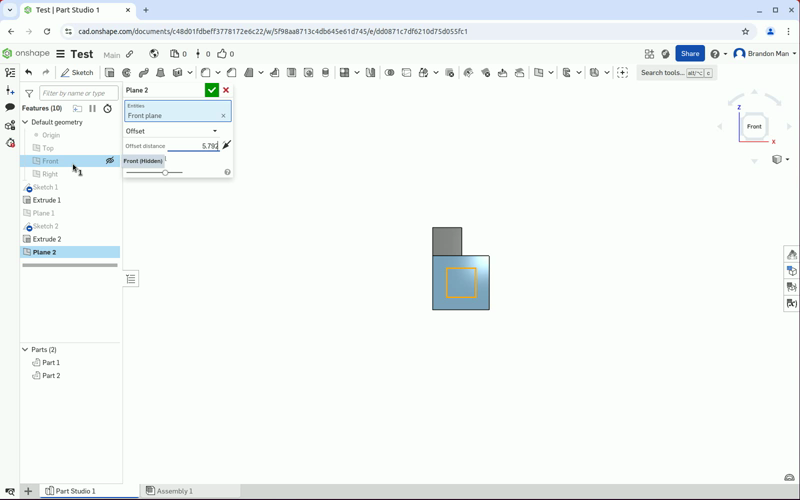
key(enter, 2)
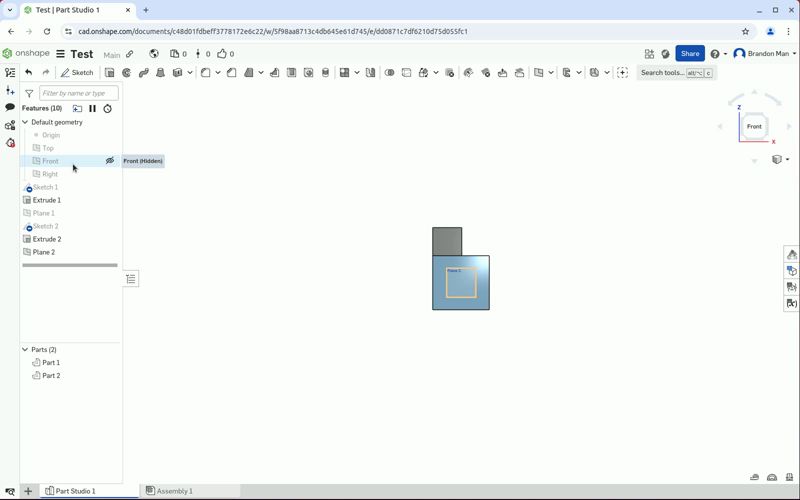
key(shift+s)
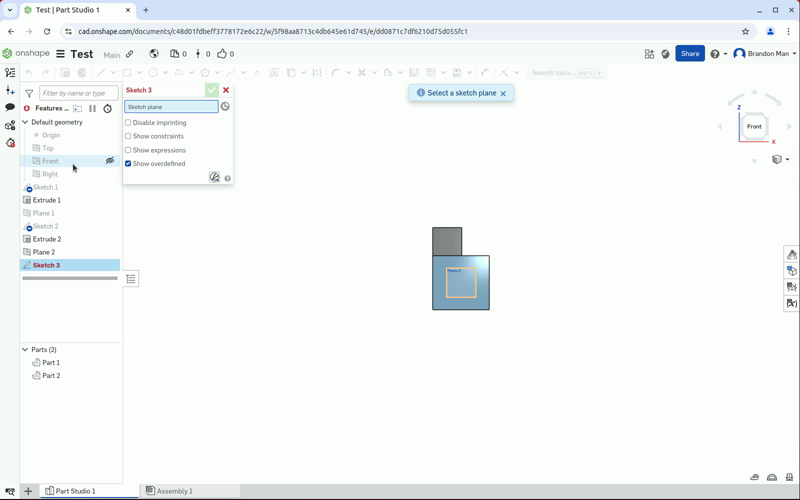
mouse_move(73, 254)
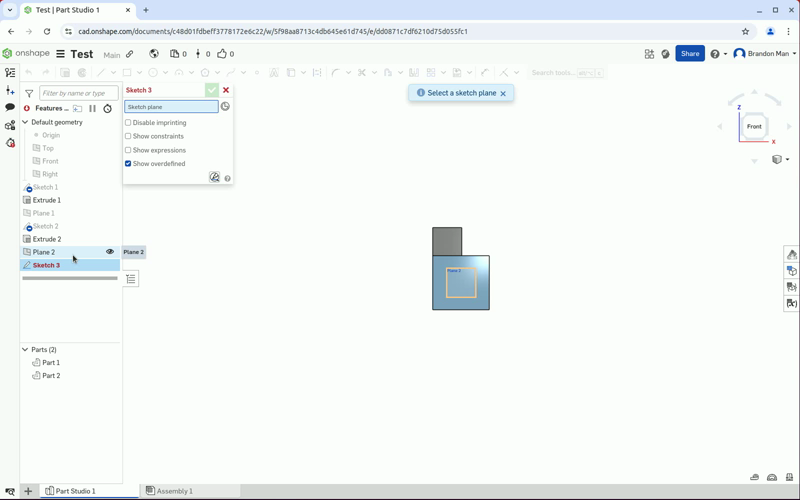
click(73, 254)
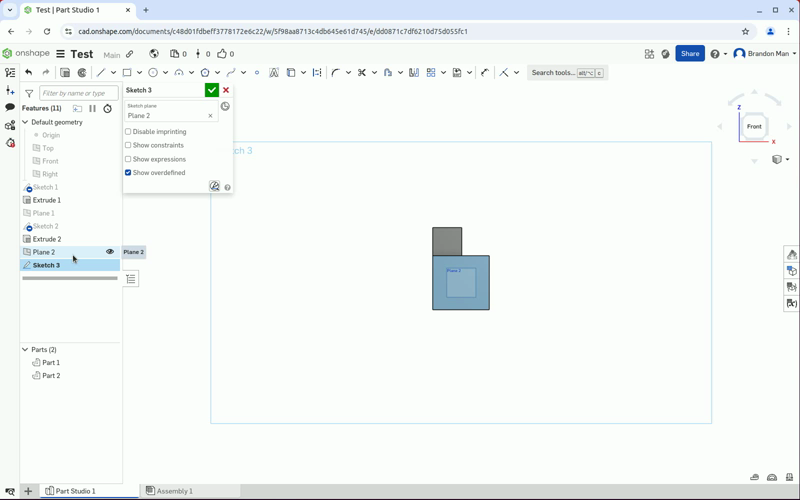
mouse_move(73, 352)
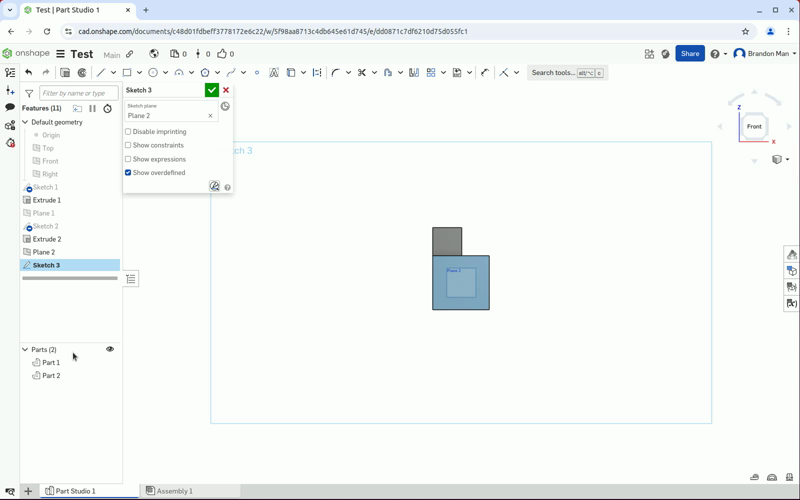
key(y)
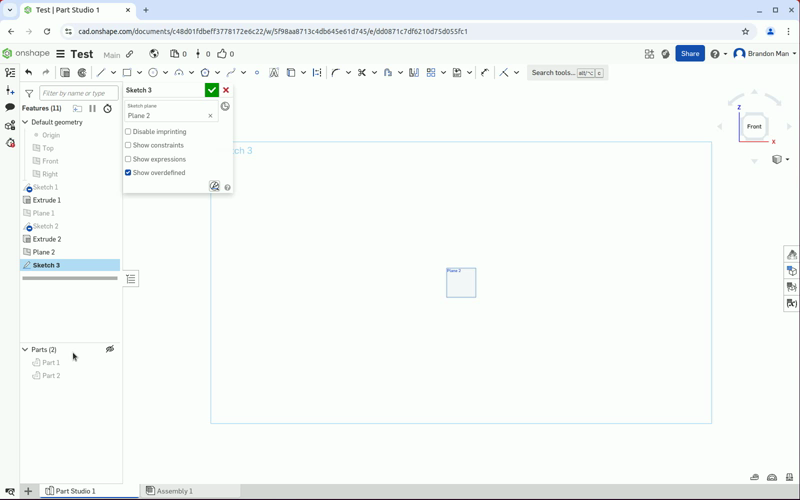
key(l)
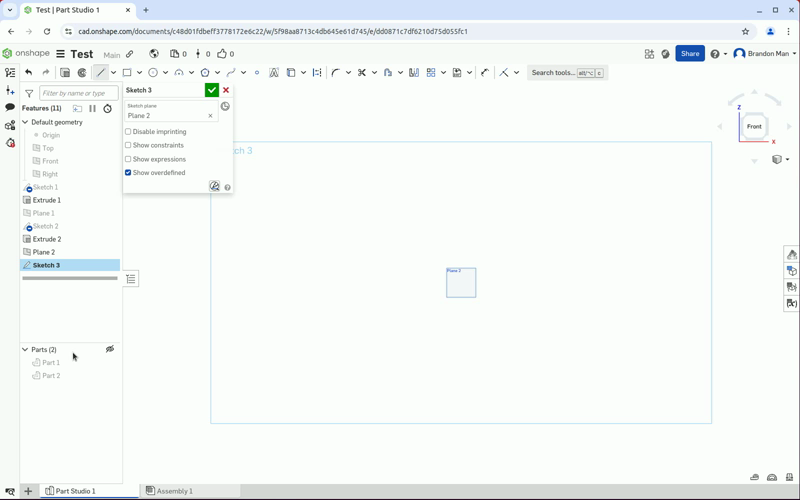
key_down(shift)
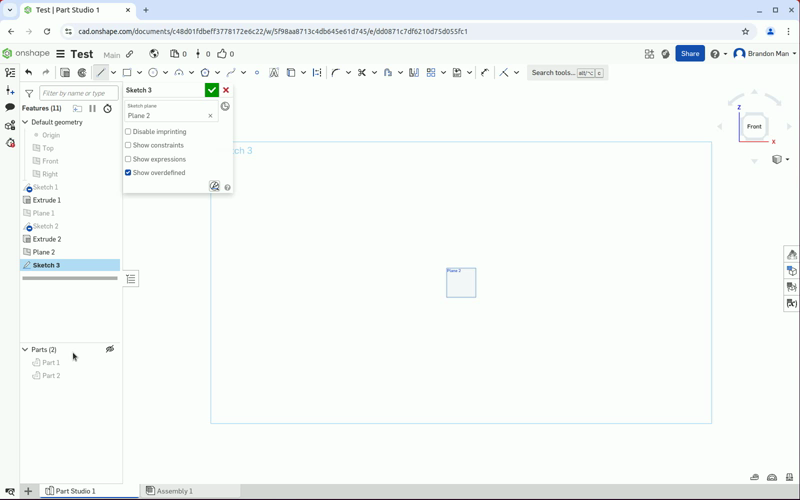
mouse_move(473, 274)
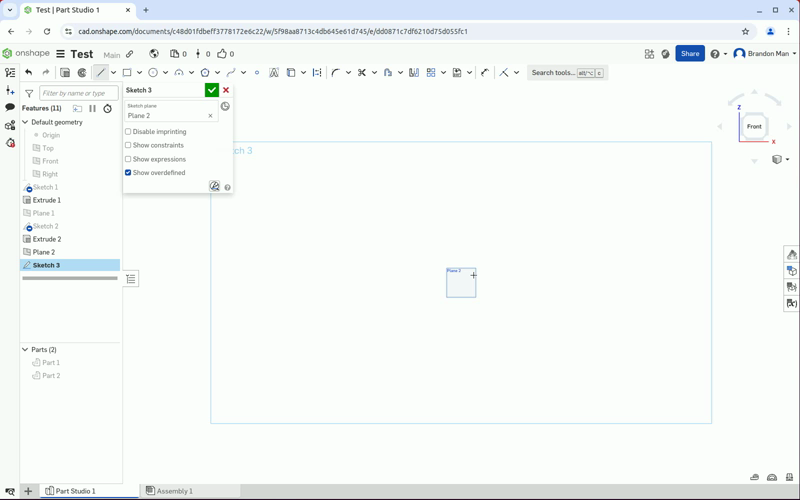
click(473, 274)
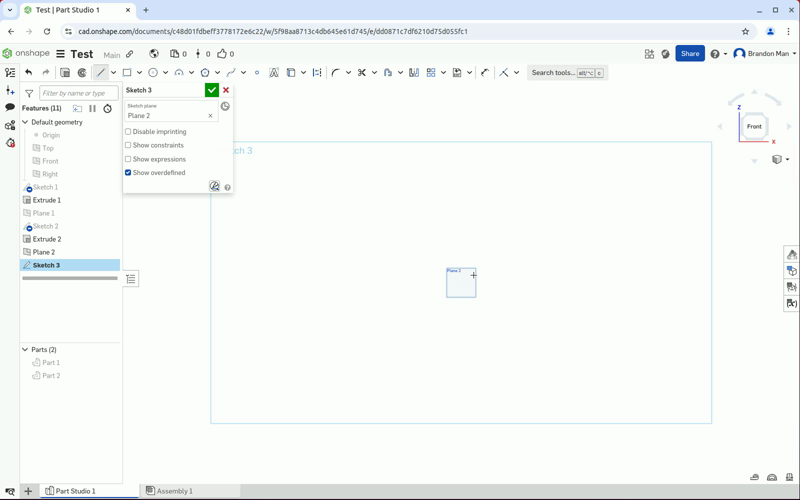
key_up(shift)
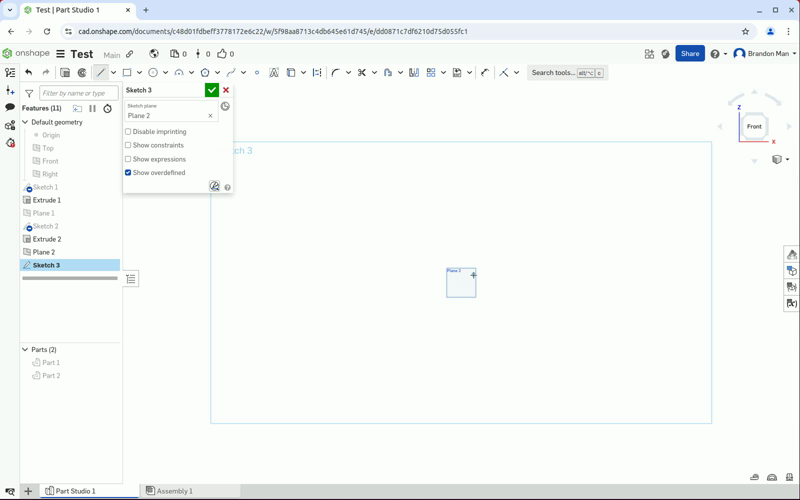
key_down(shift)
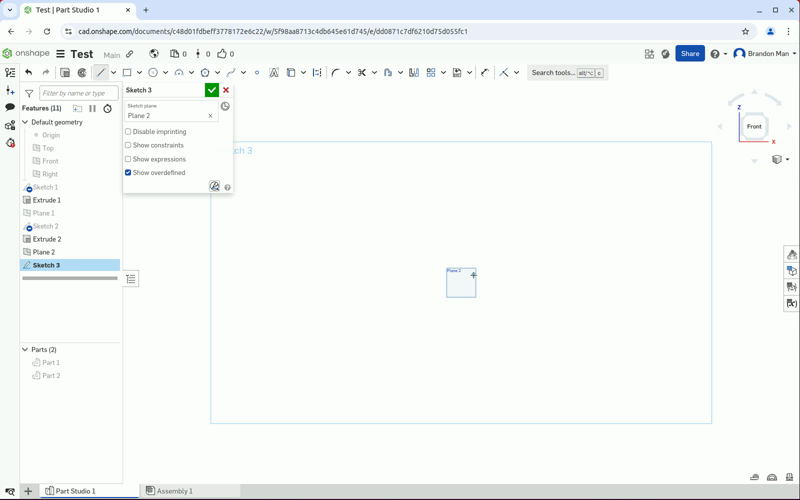
mouse_move(503, 274)
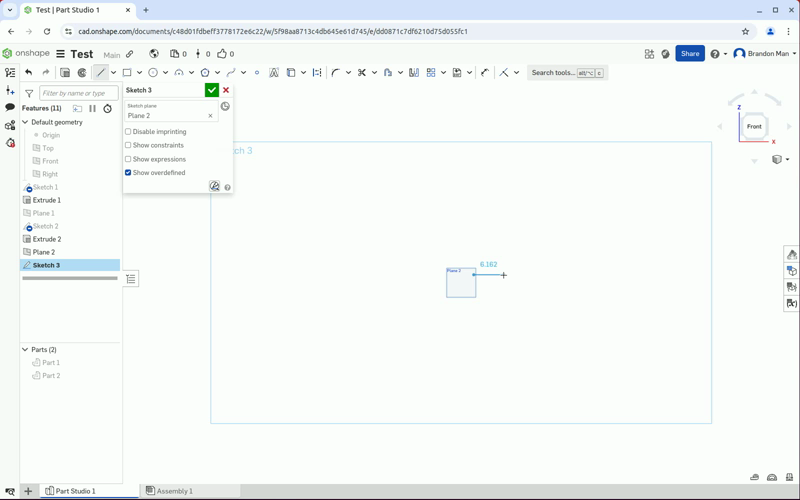
mouse_move(489, 274)
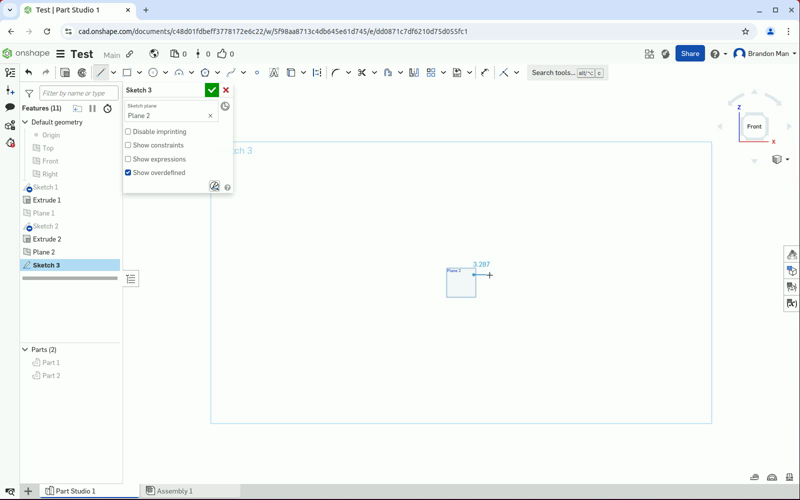
click(489, 274)
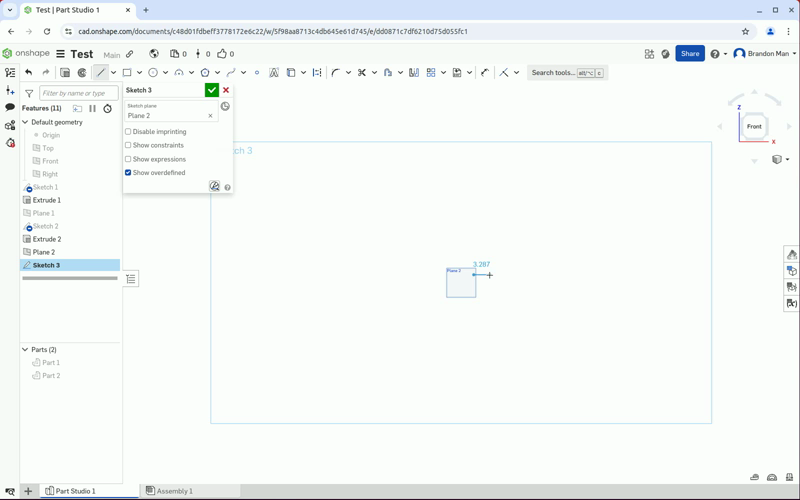
key_up(shift)
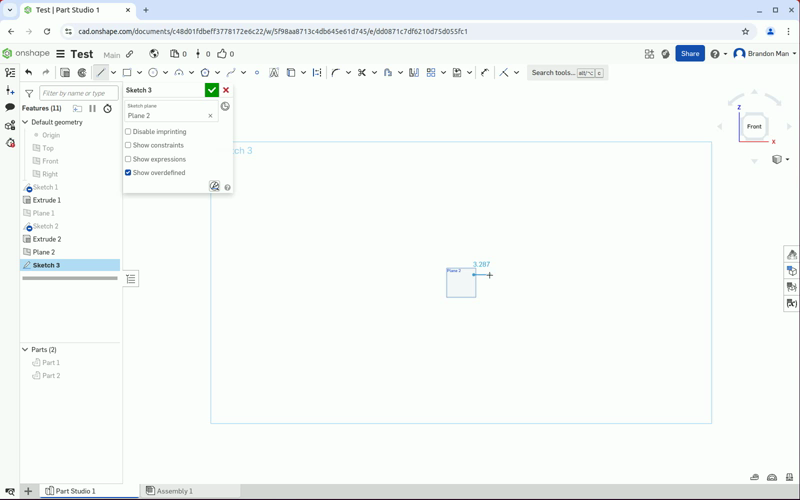
key_down(shift)
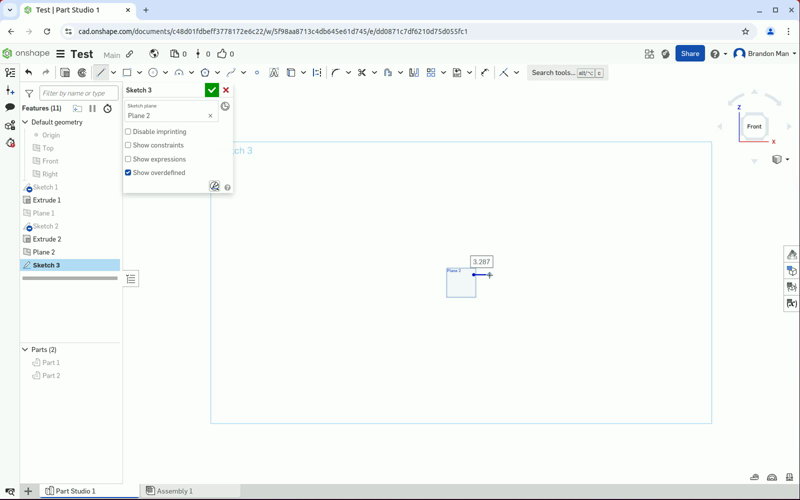
mouse_move(519, 274)
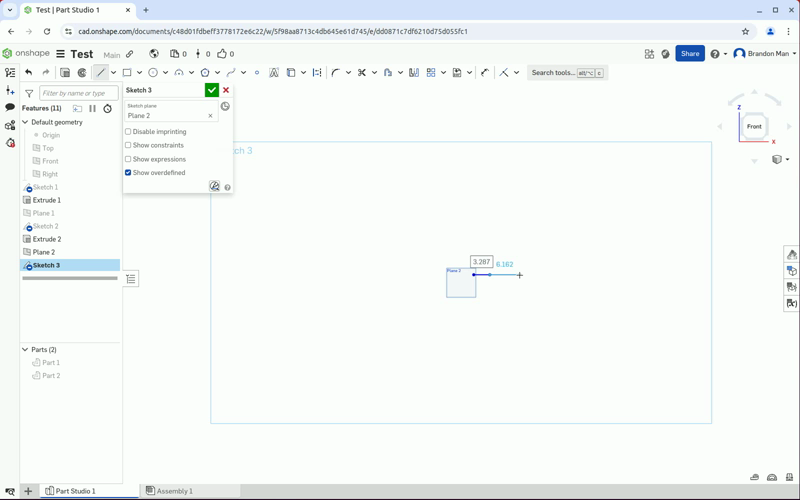
mouse_move(489, 256)
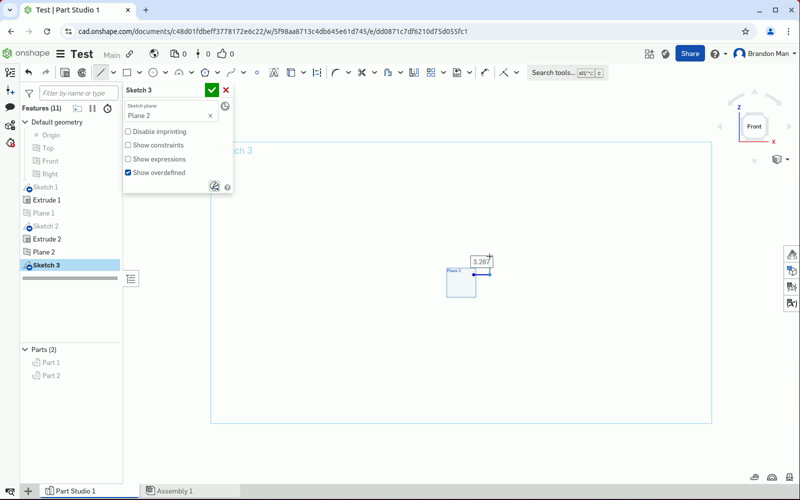
click(489, 256)
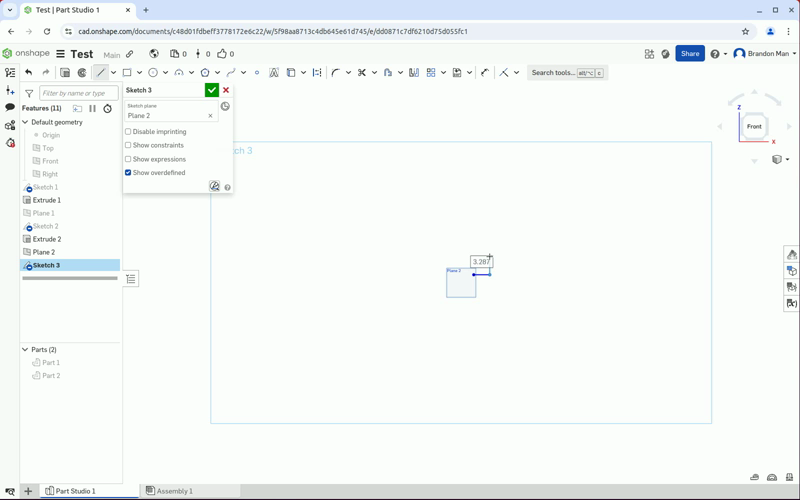
key_up(shift)
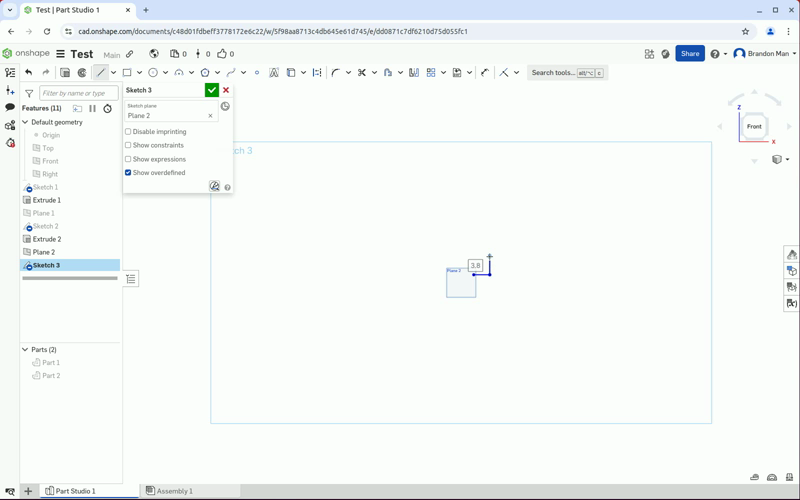
key_down(shift)
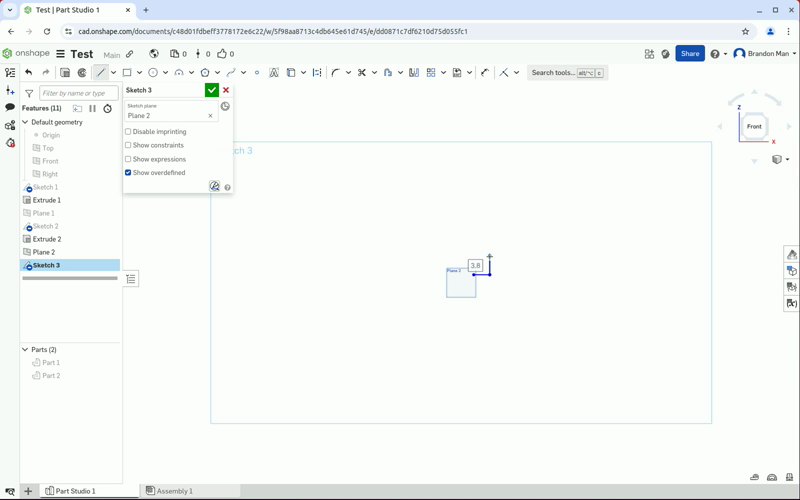
mouse_move(519, 256)
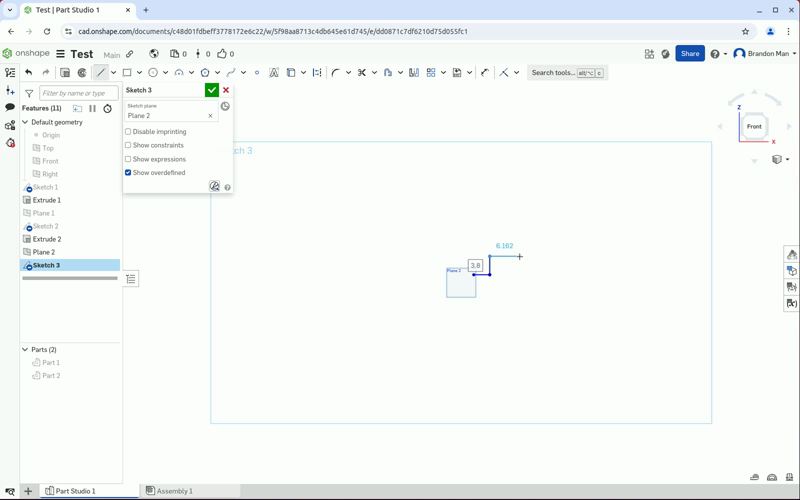
mouse_move(473, 256)
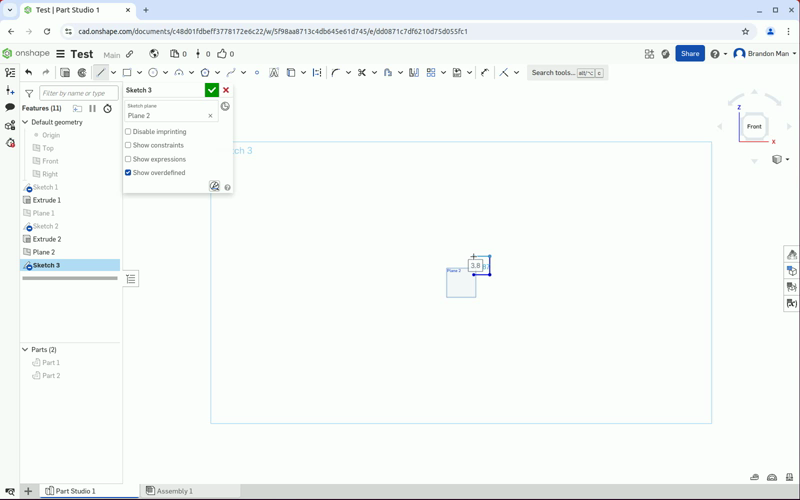
click(473, 256)
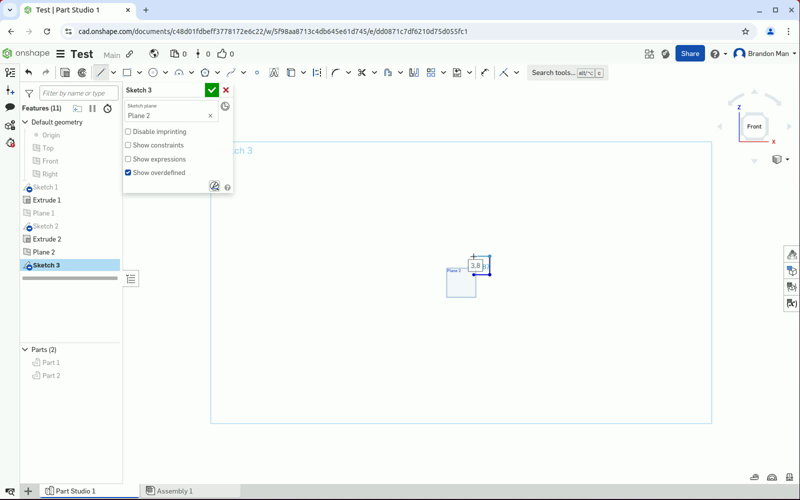
key_up(shift)
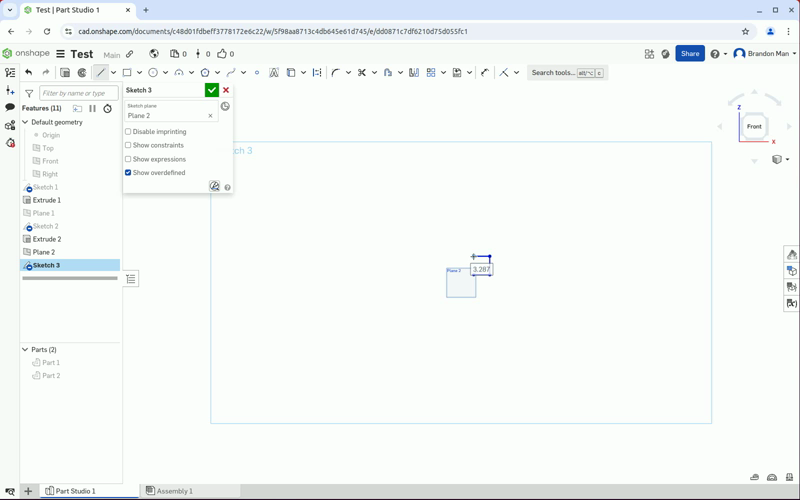
mouse_move(503, 256)
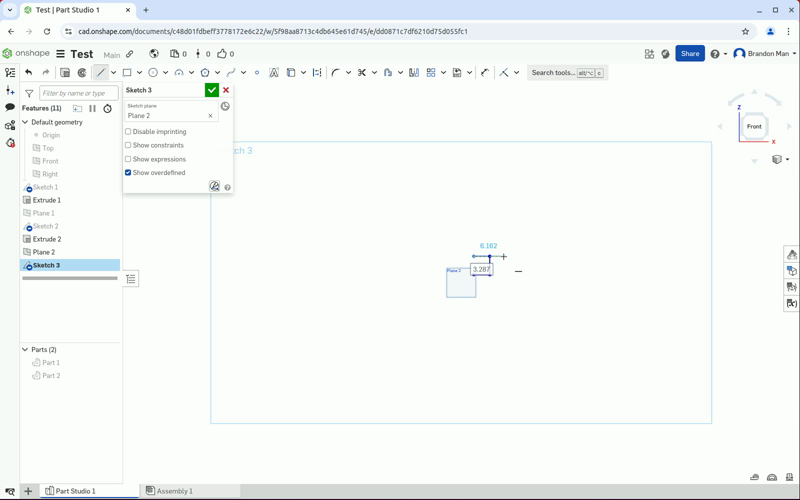
key_down(shift)
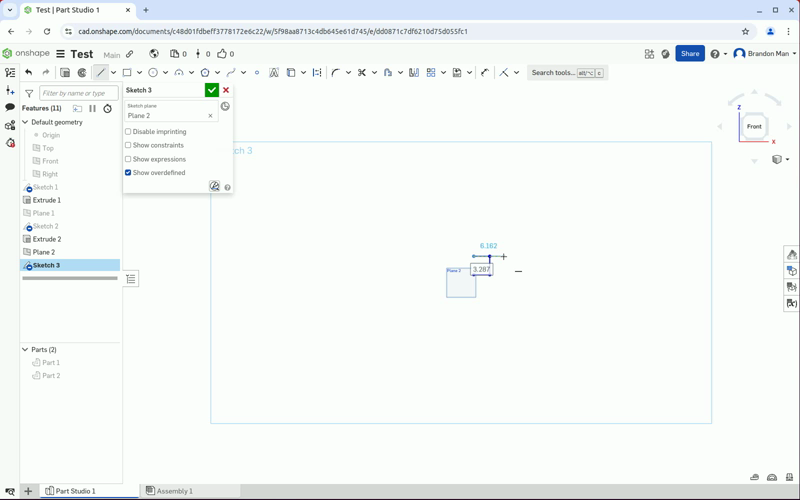
mouse_move(473, 274)
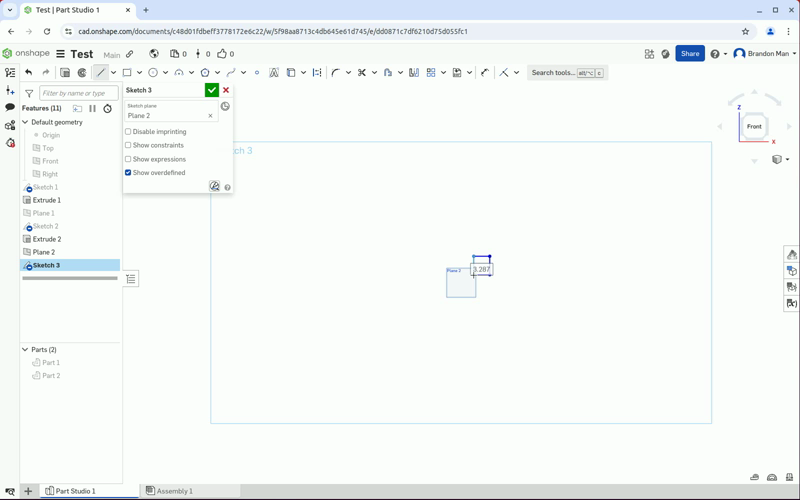
key_up(shift)
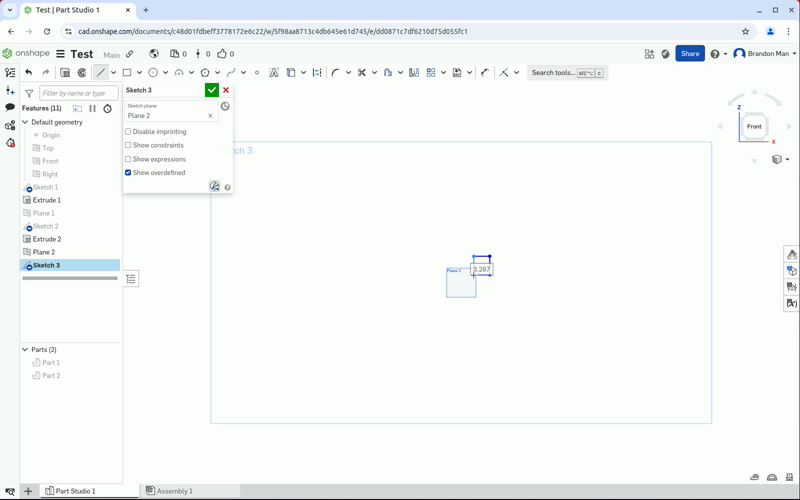
click(473, 274)
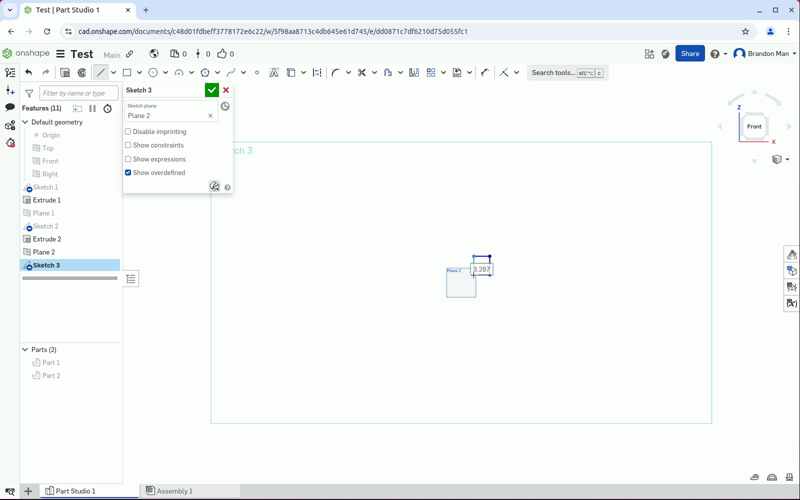
key(esc)
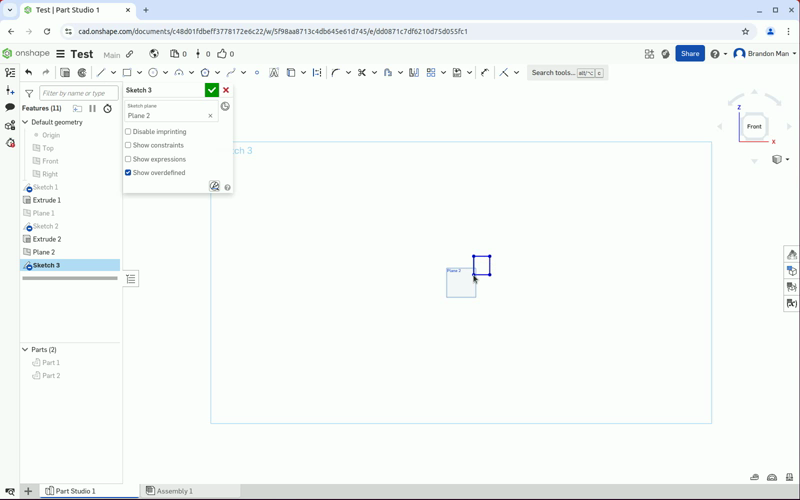
mouse_move(480, 267)
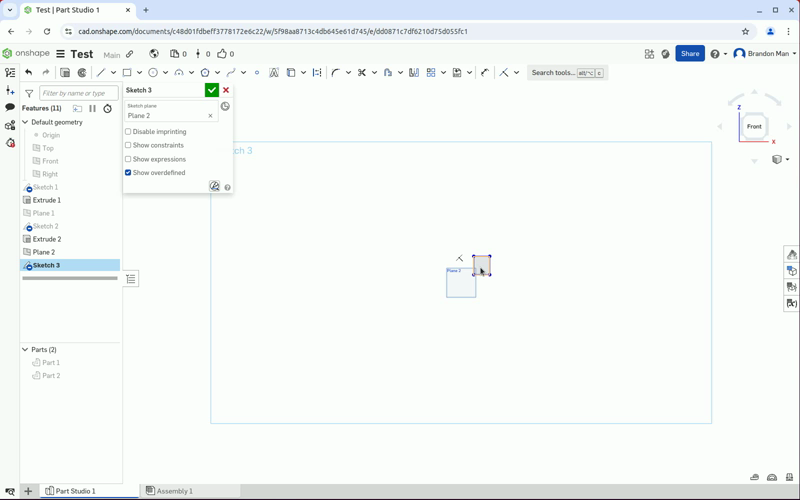
scroll(6)
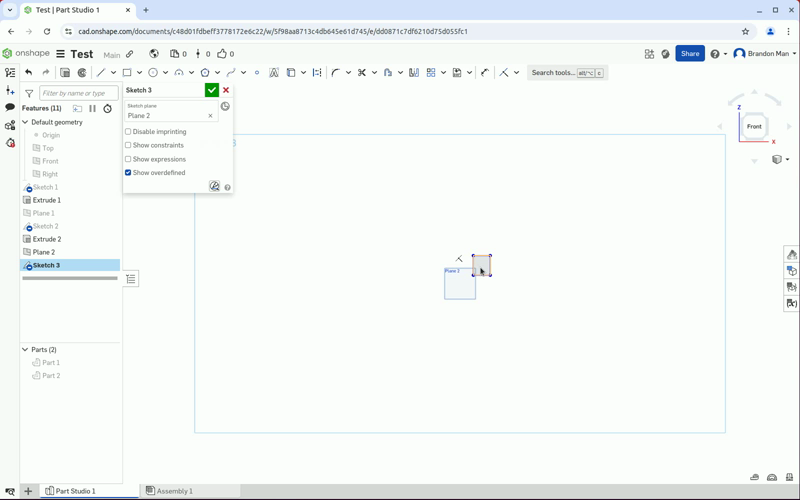
scroll(6)
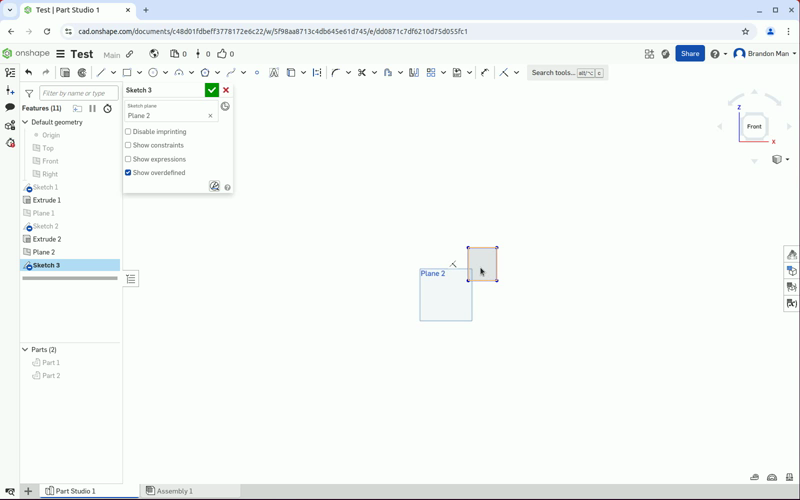
scroll(6)
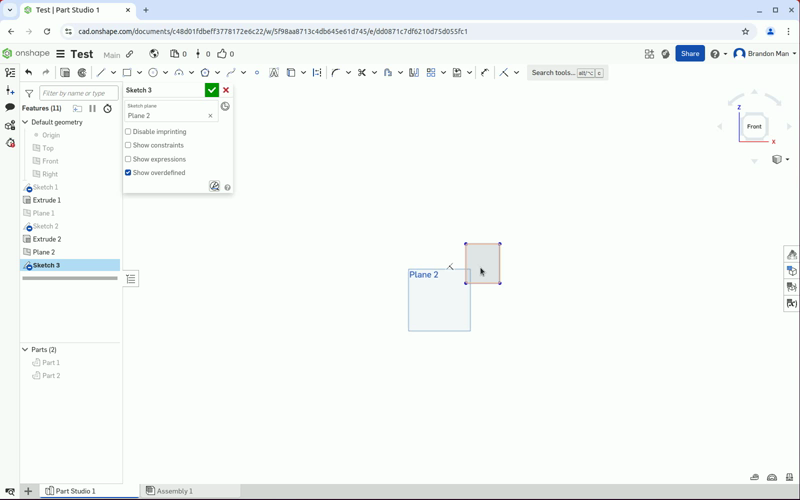
scroll(6)
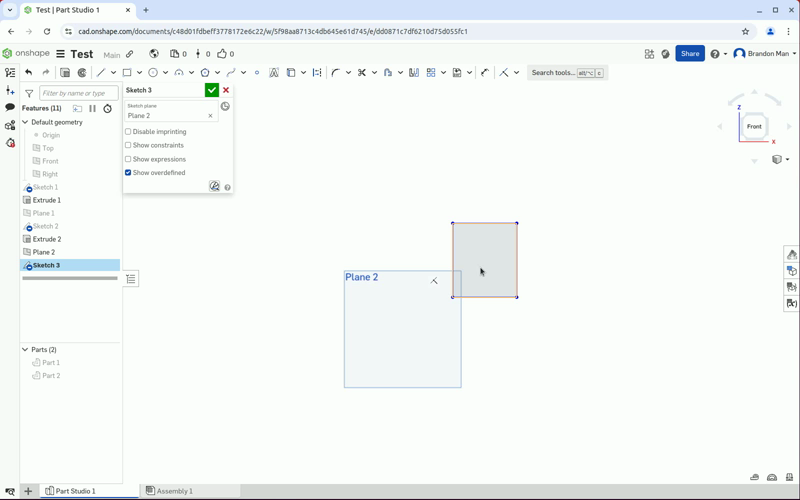
scroll(6)
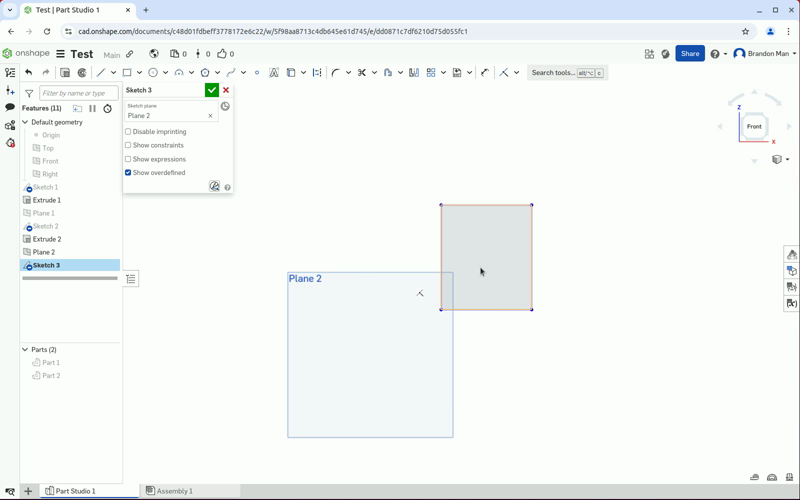
scroll(6)
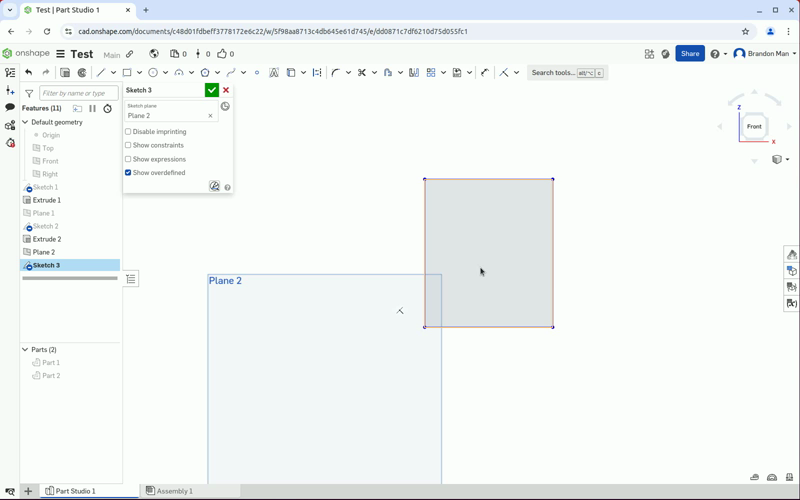
scroll(6)
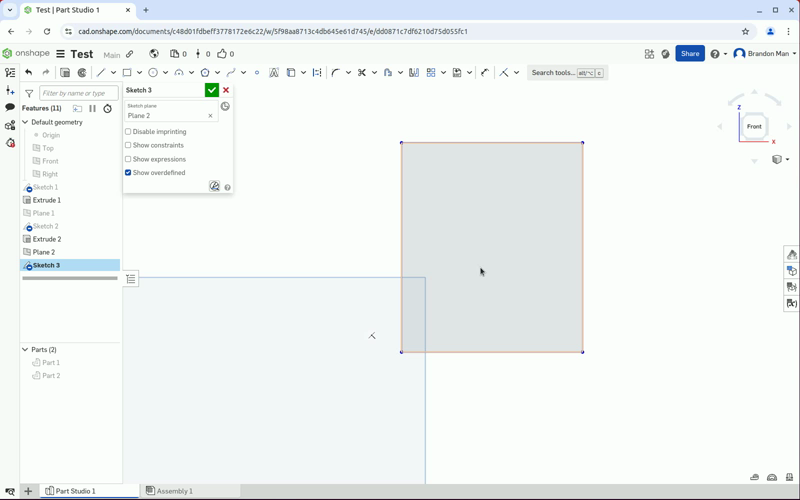
click(480, 267)
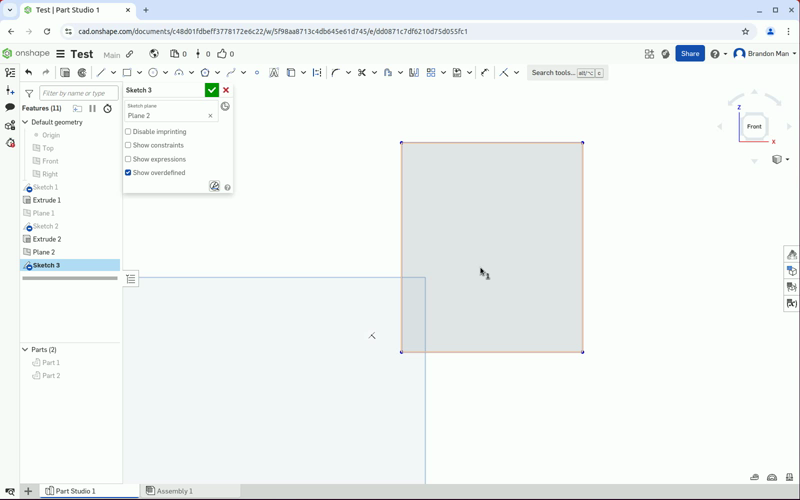
scroll(-6)
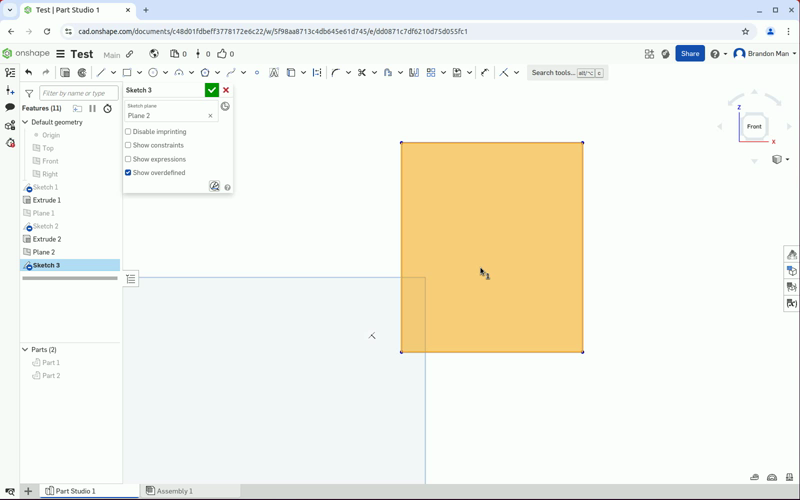
scroll(-6)
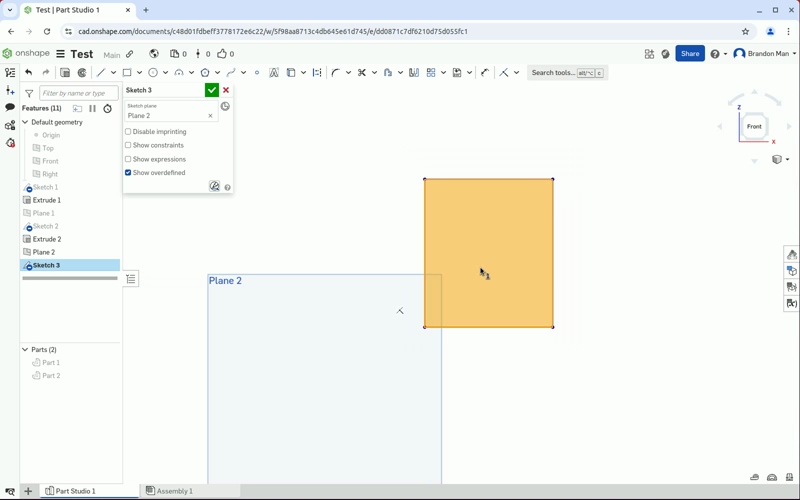
scroll(-6)
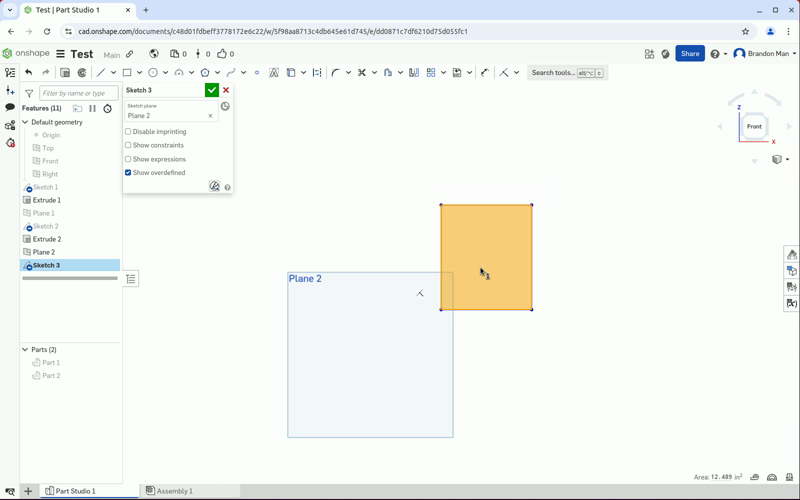
scroll(-6)
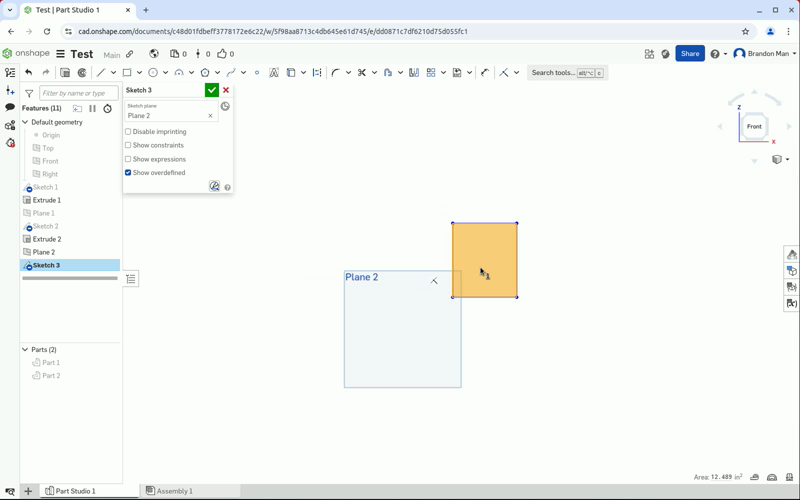
scroll(-6)
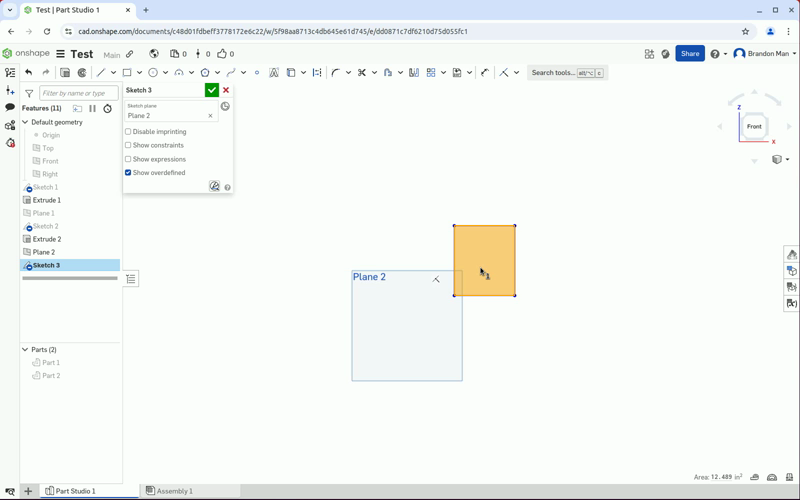
scroll(-6)
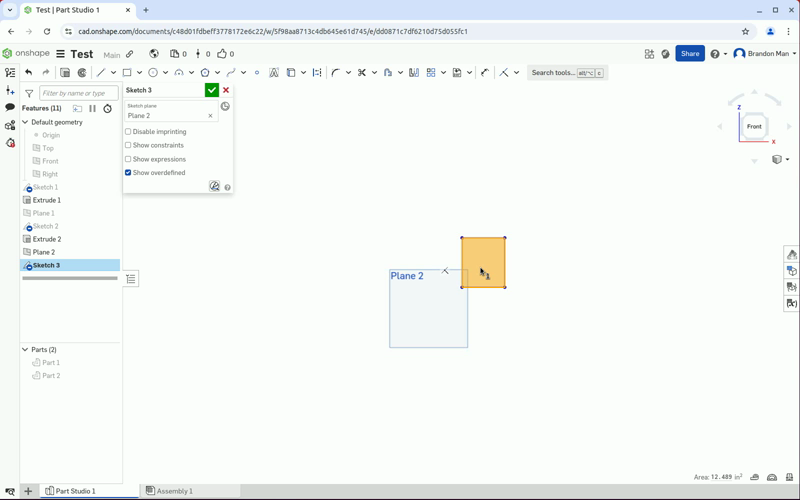
scroll(-6)
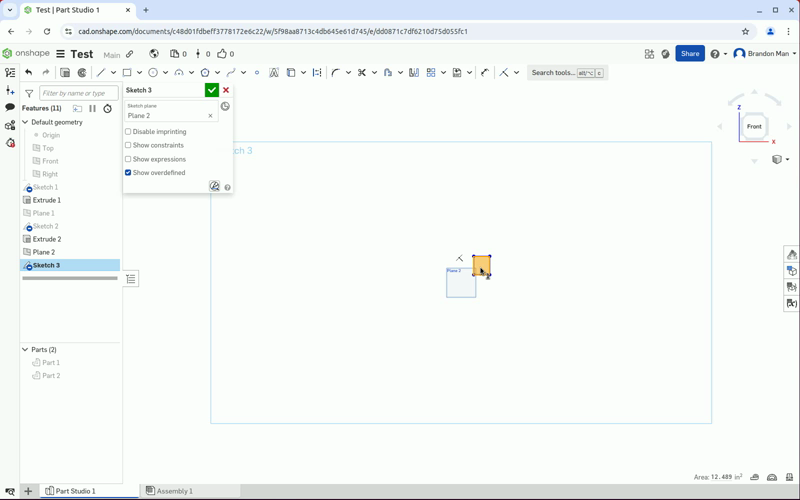
mouse_move(73, 352)
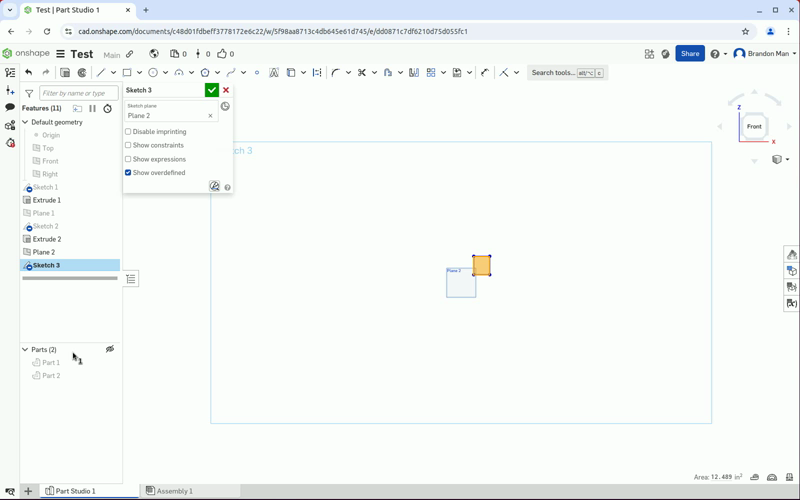
key(shift+y)
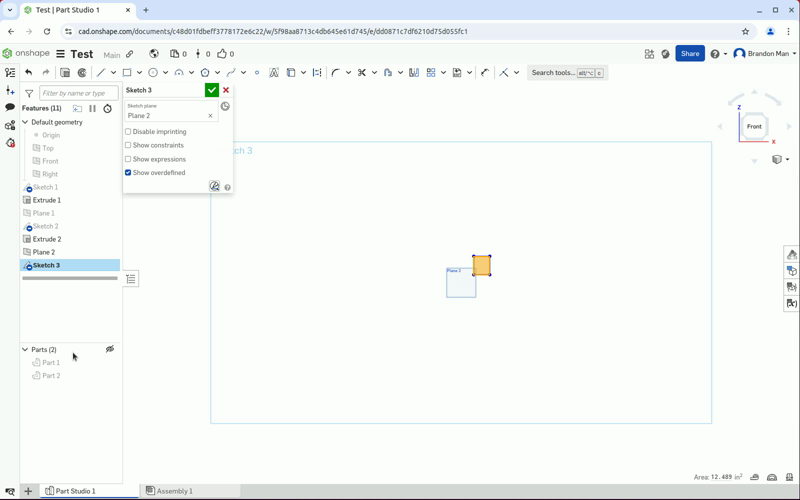
key(shift+e)
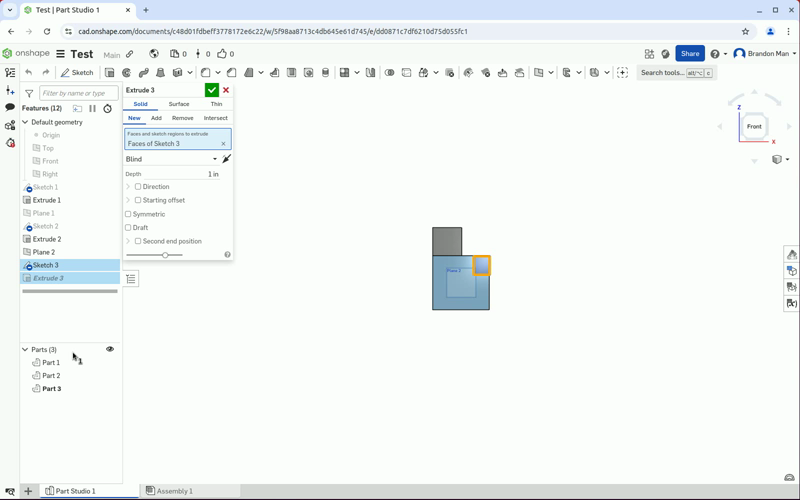
mouse_move(143, 106)
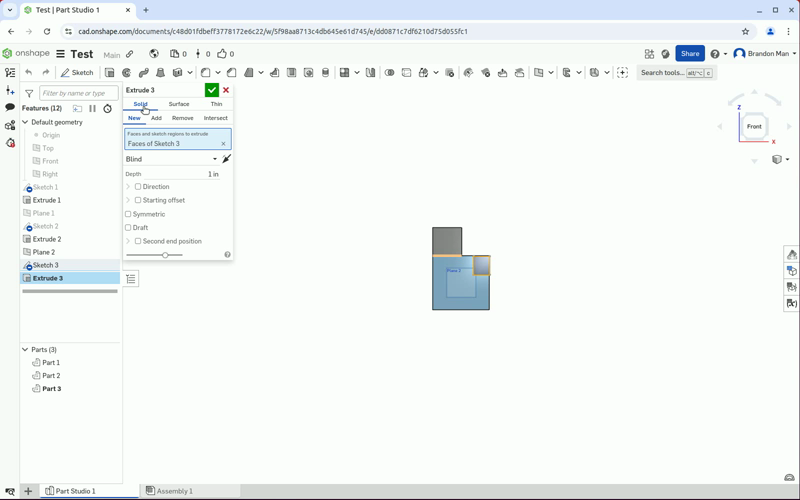
click(143, 106)
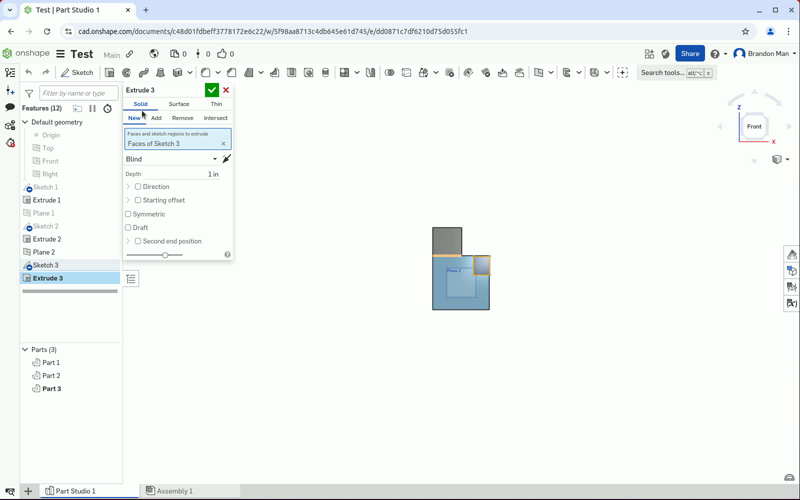
mouse_move(137, 120)
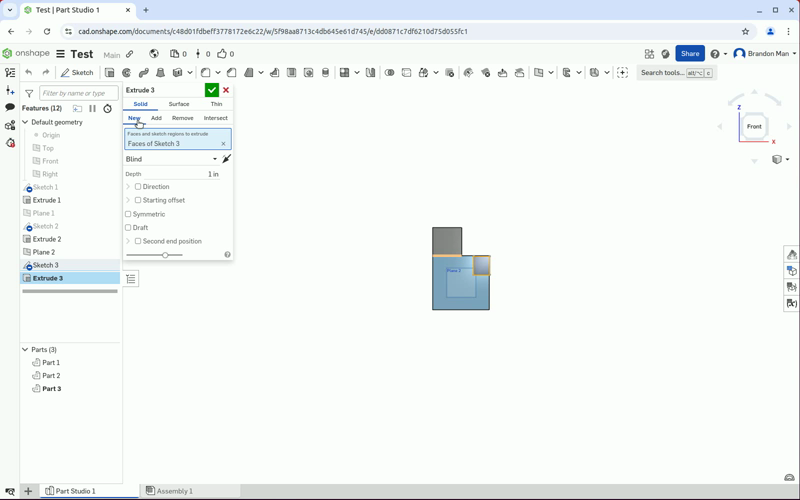
click(137, 120)
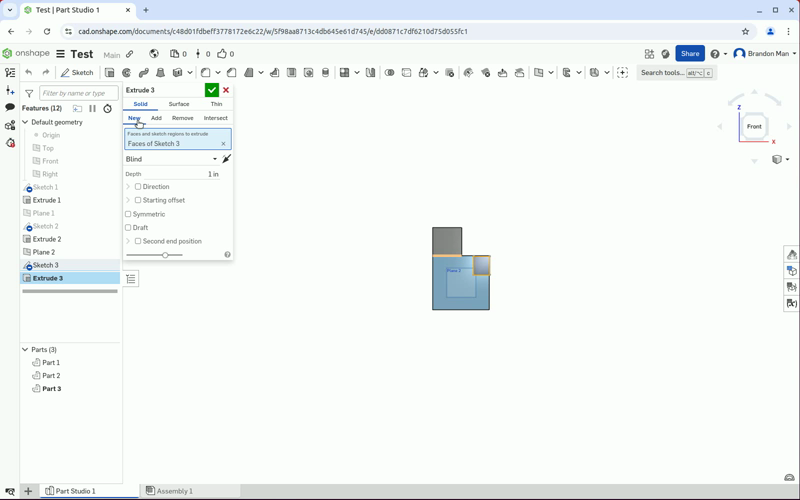
key(tab, 4)
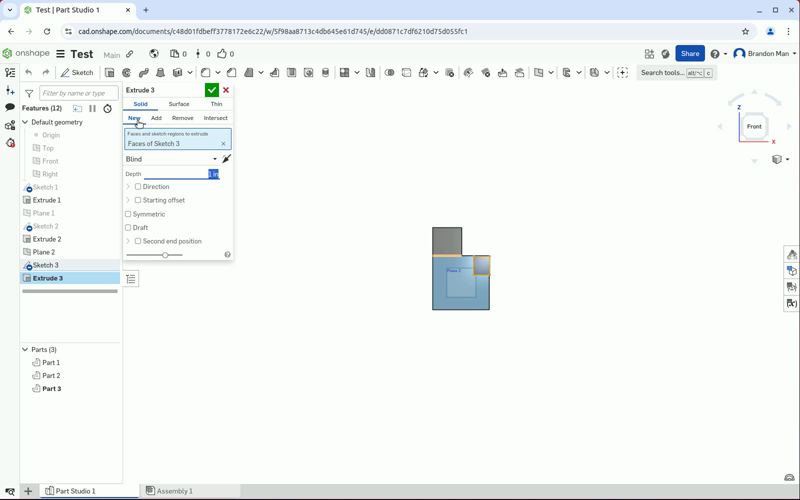
text(11.554)
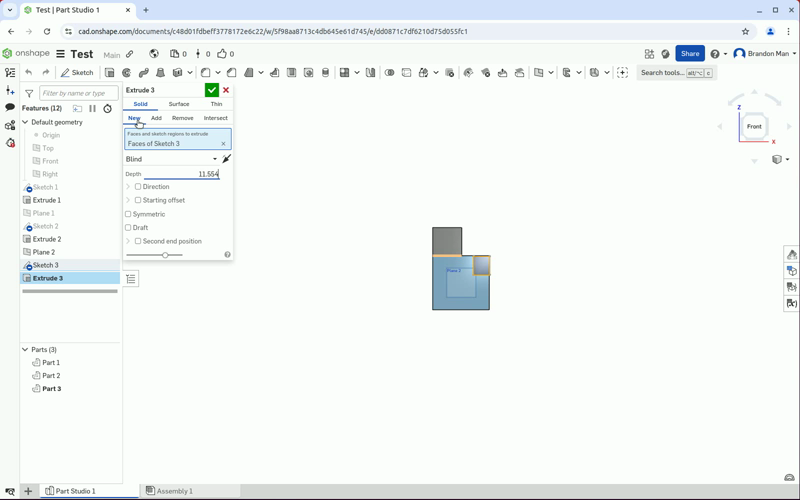
key(enter)
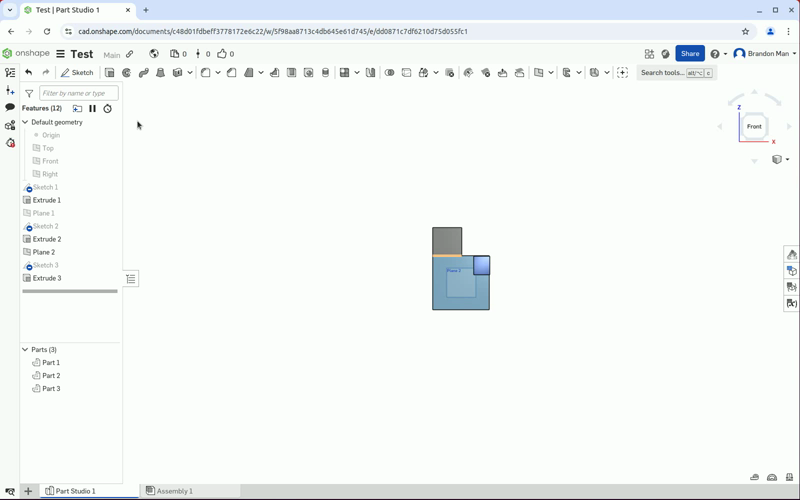
key(shift+h)
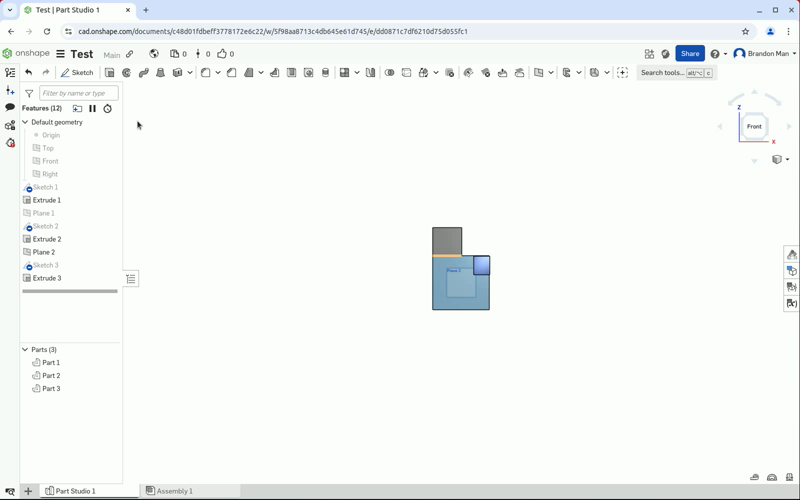
key(shift+h)
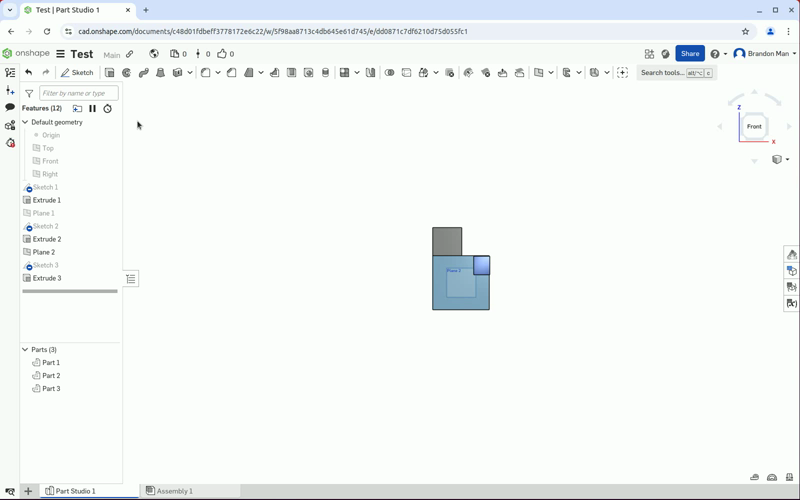
mouse_move(73, 189)
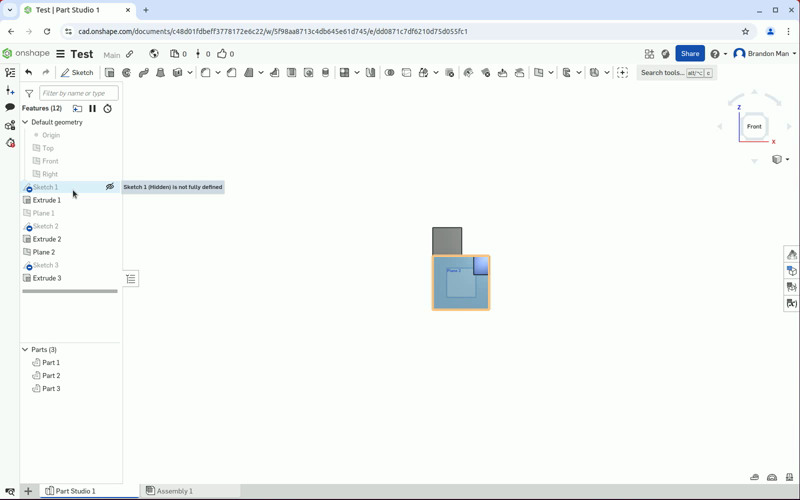
click(73, 189)
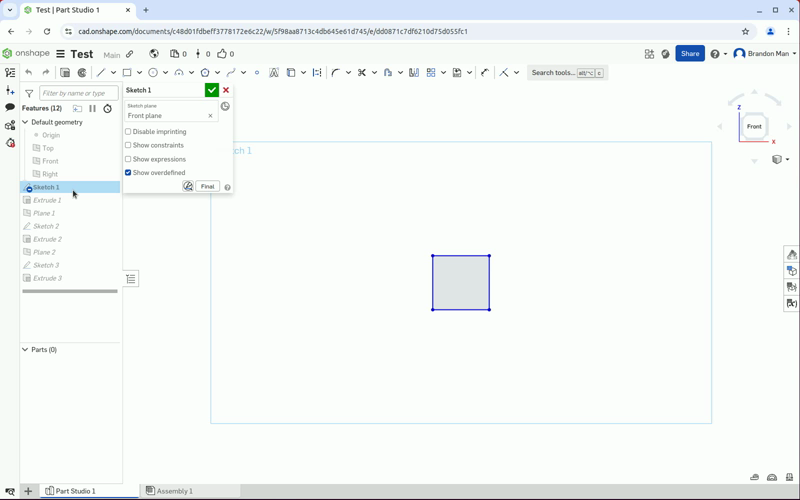
mouse_move(229, 92)
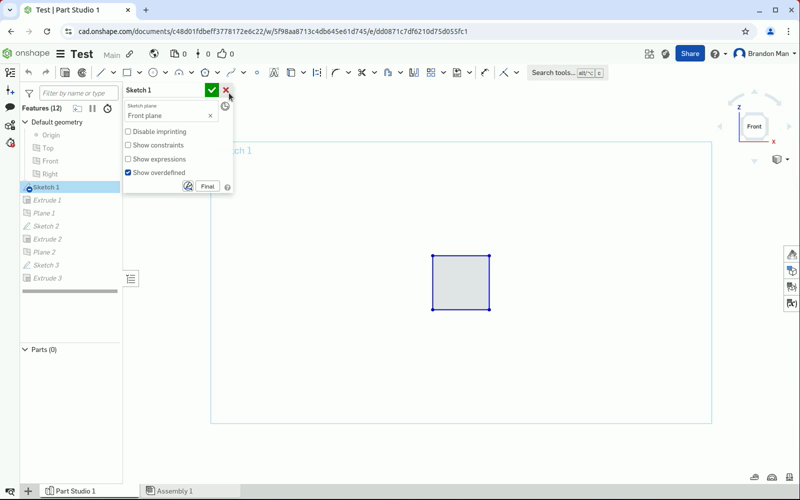
click(229, 92)
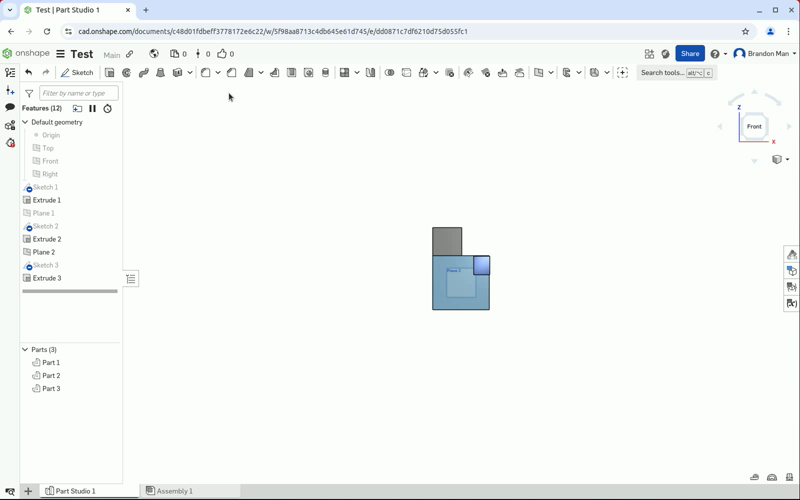
mouse_move(73, 352)
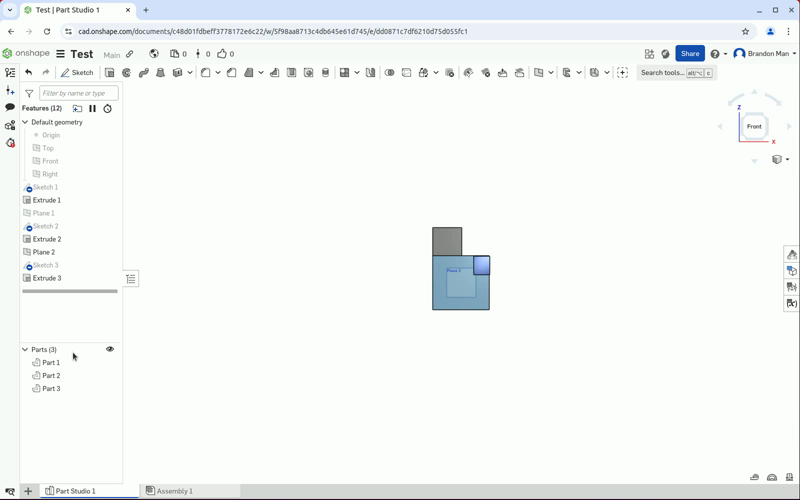
key(y)
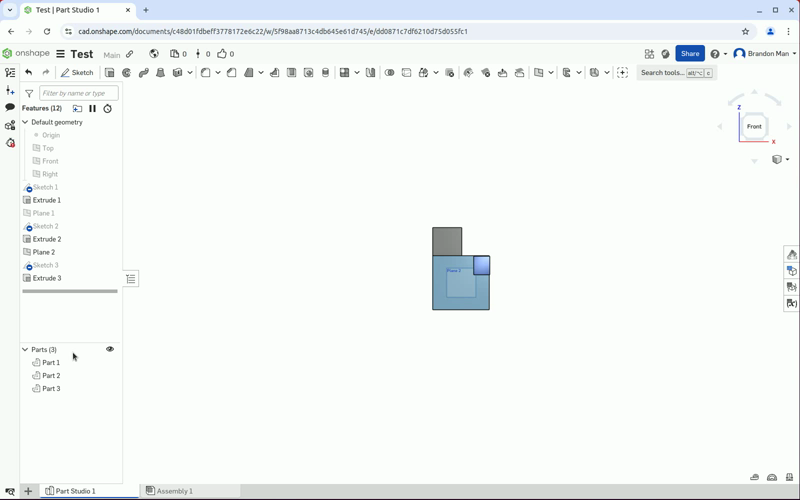
key(shift+p)
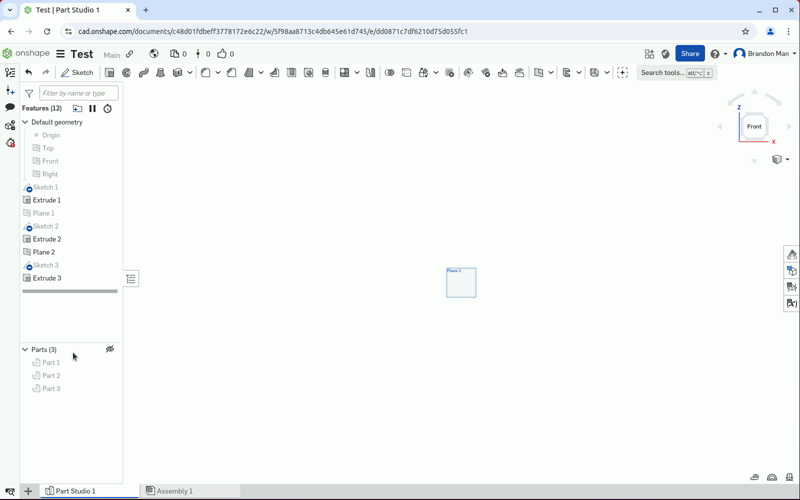
key(space)
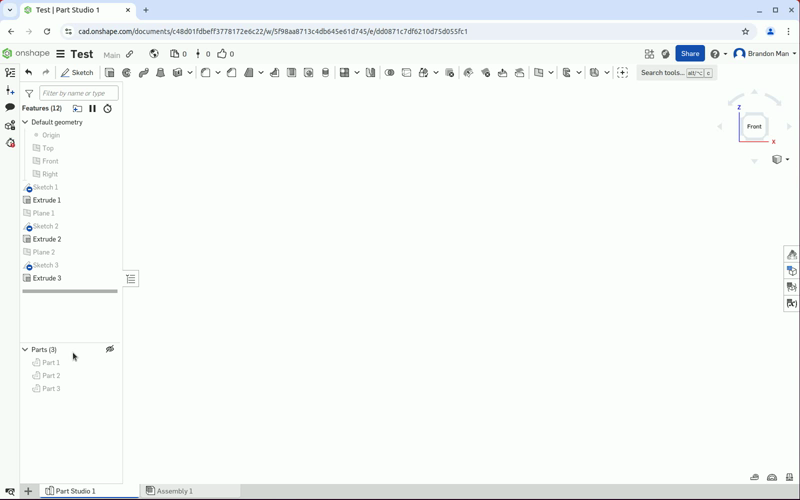
key_down(shift)
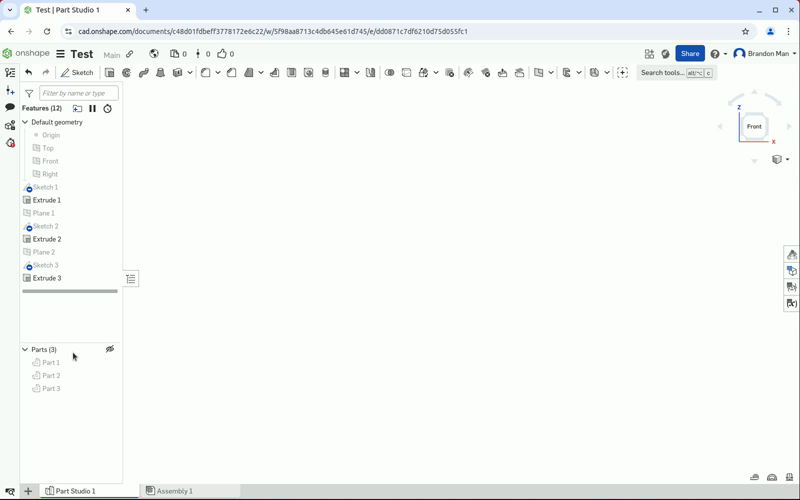
key(left)
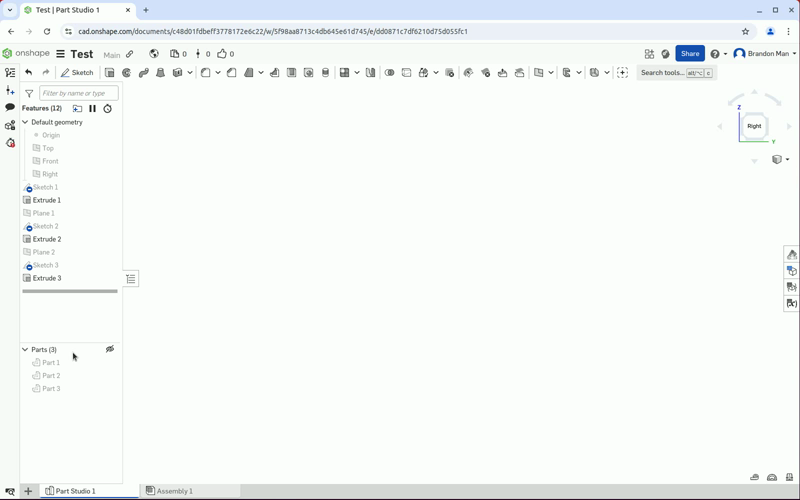
key_up(shift)
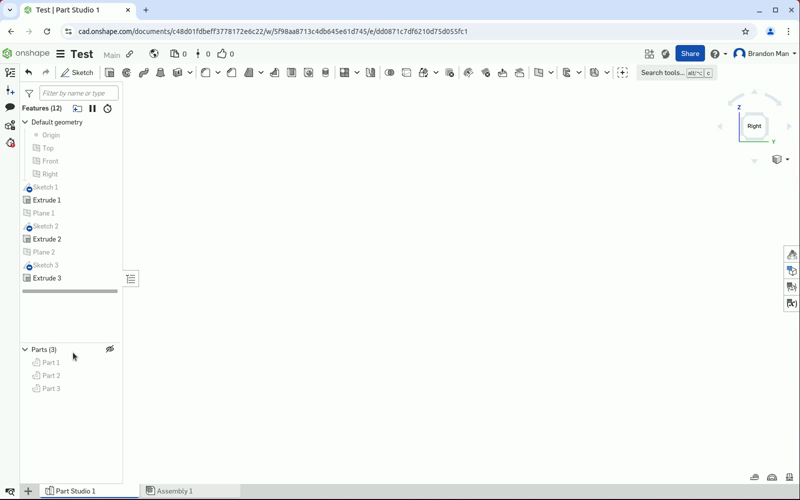
mouse_move(73, 352)
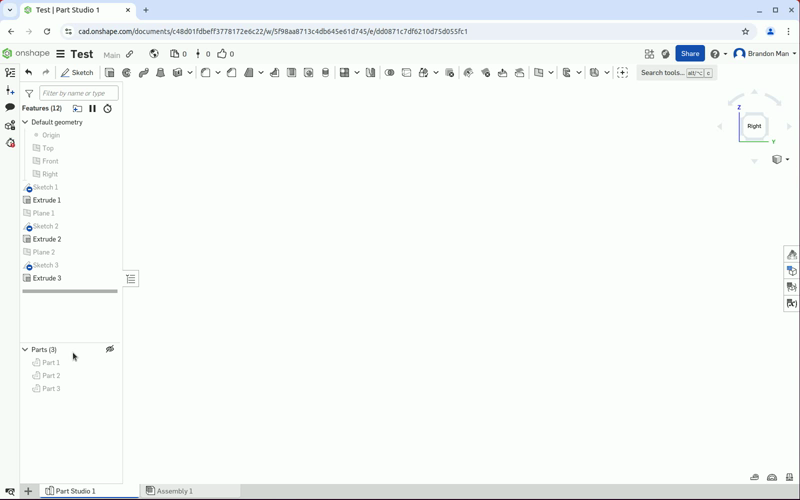
key(shift+y)
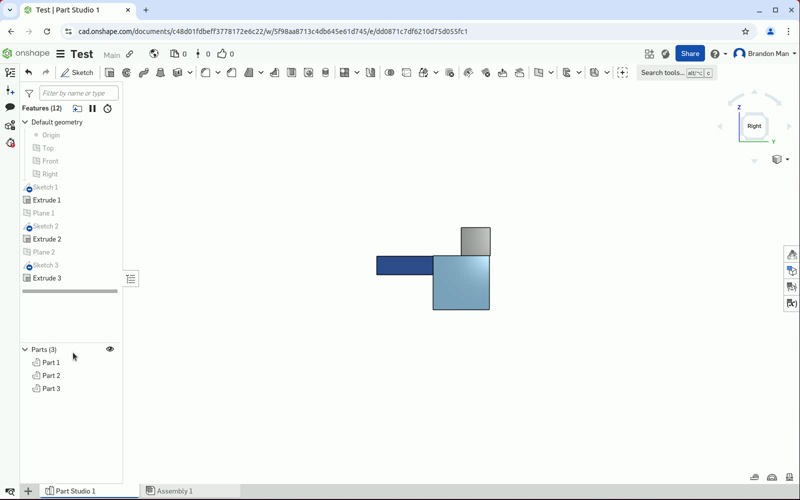
mouse_move(541, 75)
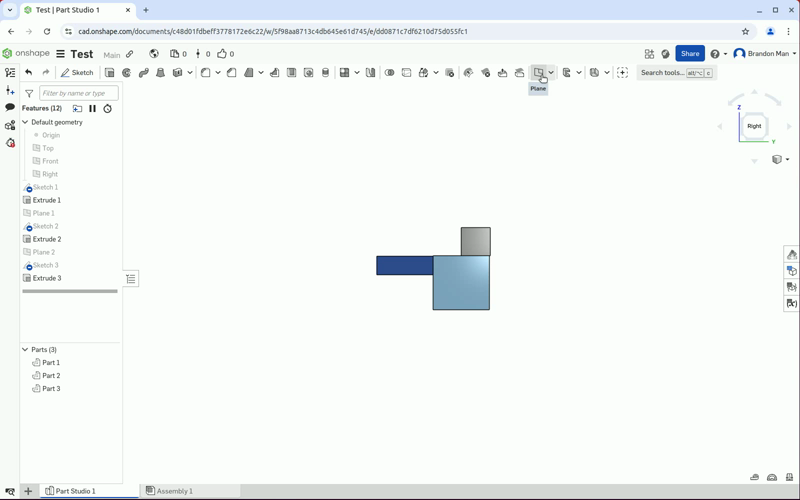
click(541, 75)
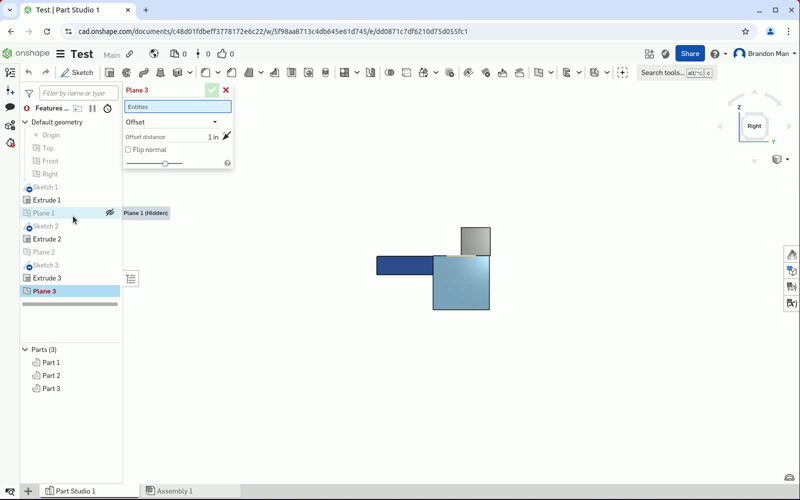
scroll(3)
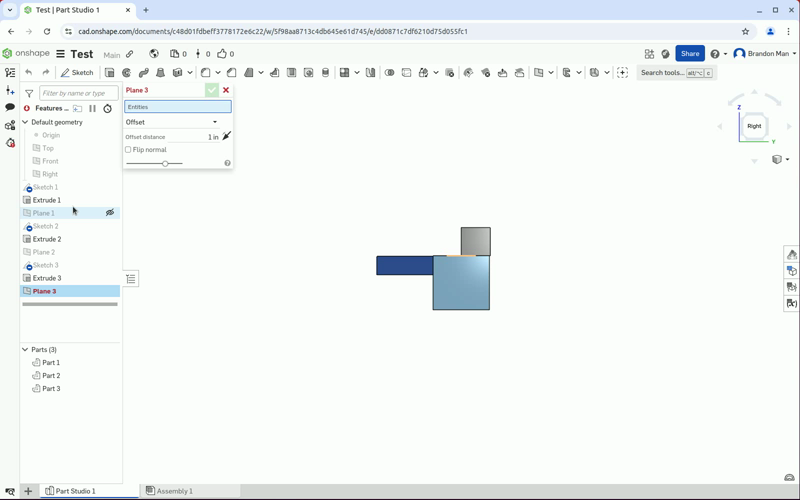
mouse_move(73, 176)
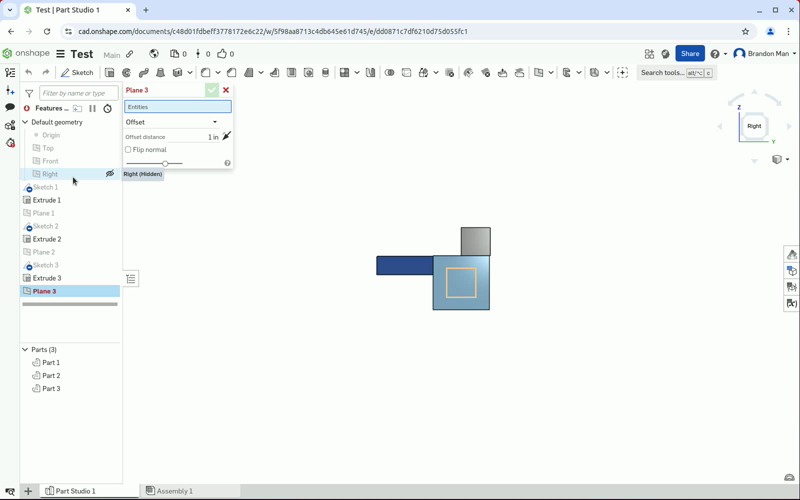
click(73, 176)
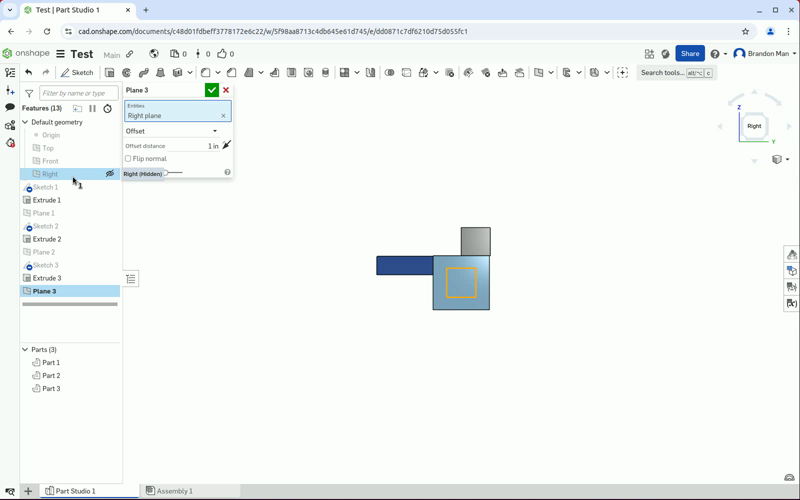
key(tab, 2)
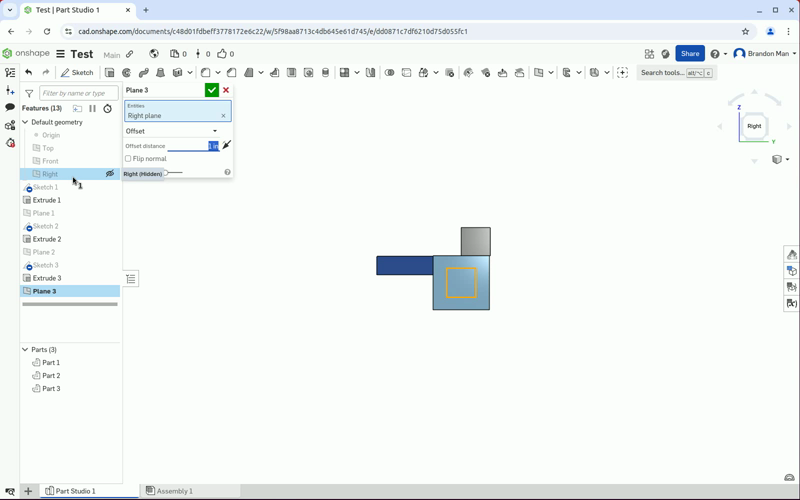
text(5.792)
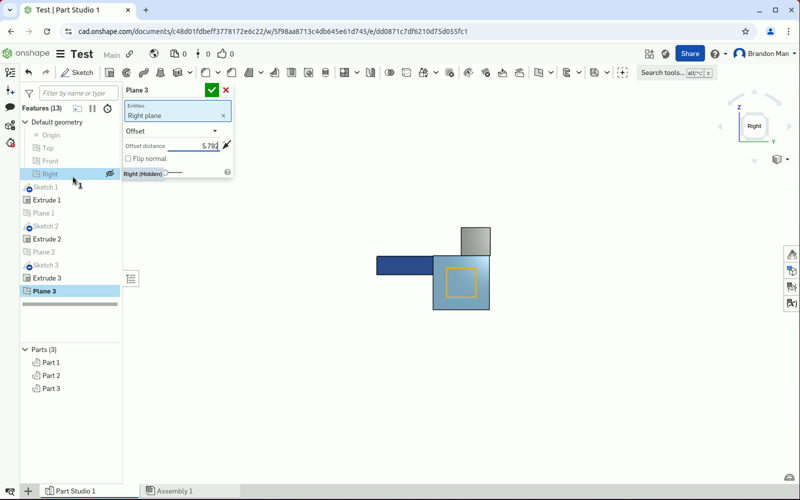
key(enter, 2)
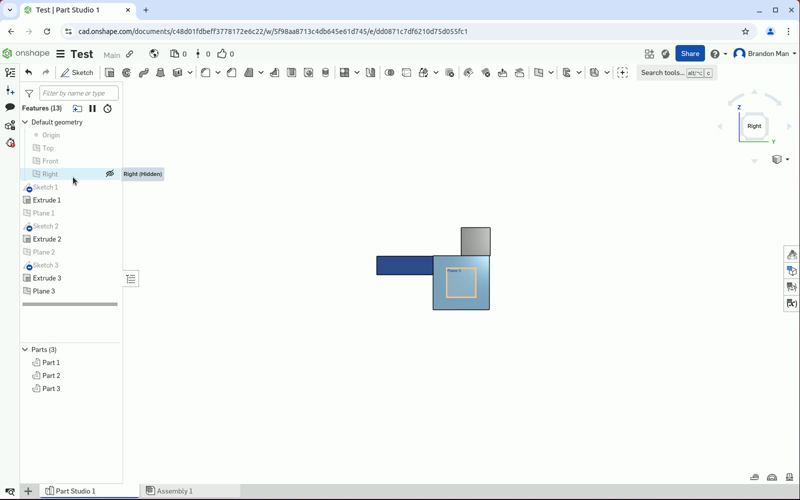
key(shift+s)
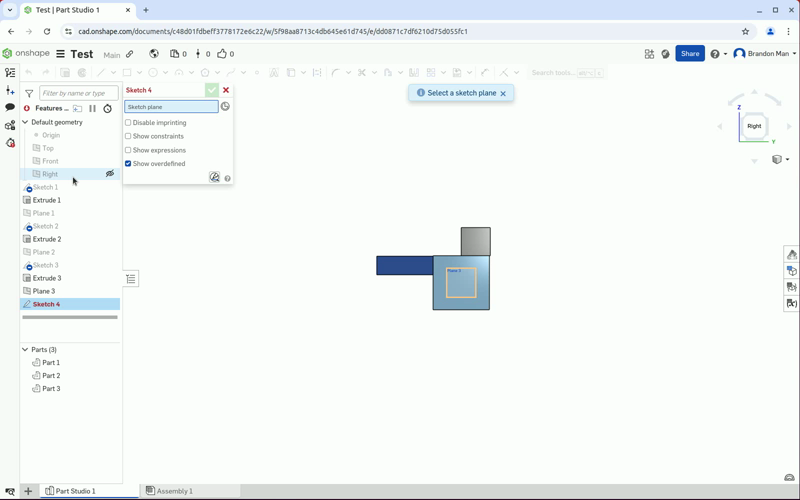
mouse_move(73, 293)
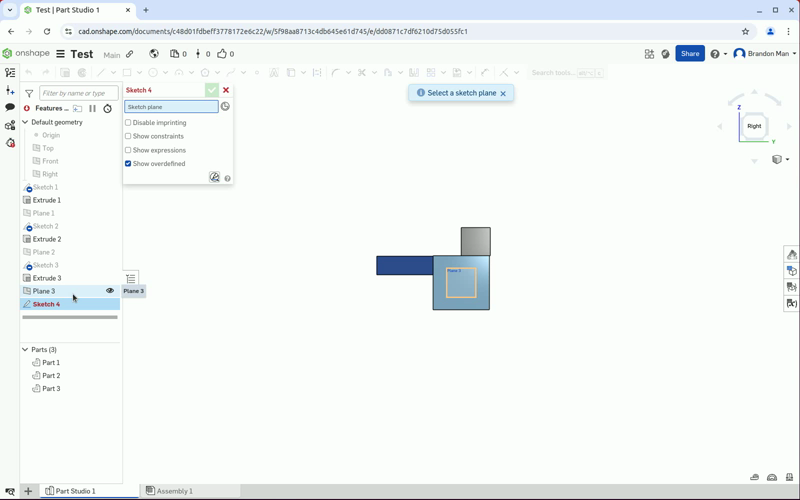
click(73, 293)
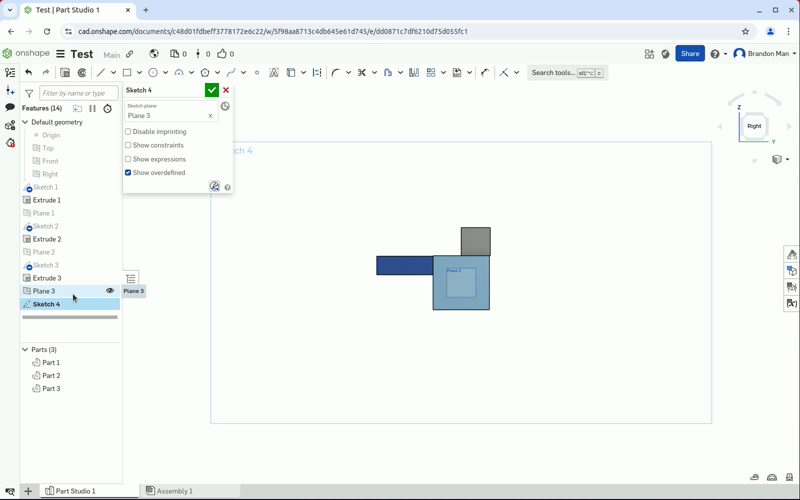
mouse_move(73, 352)
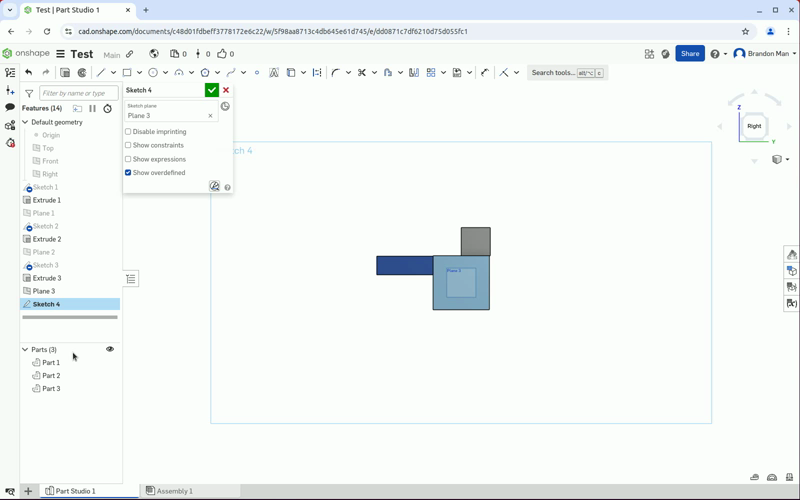
key(y)
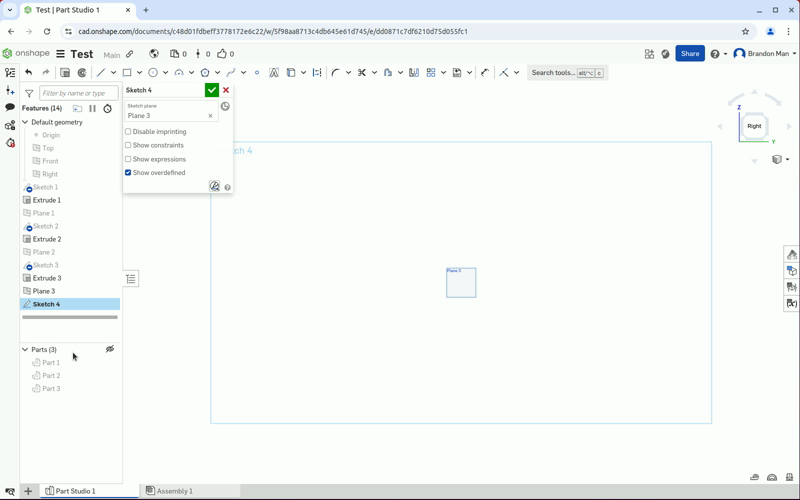
key(l)
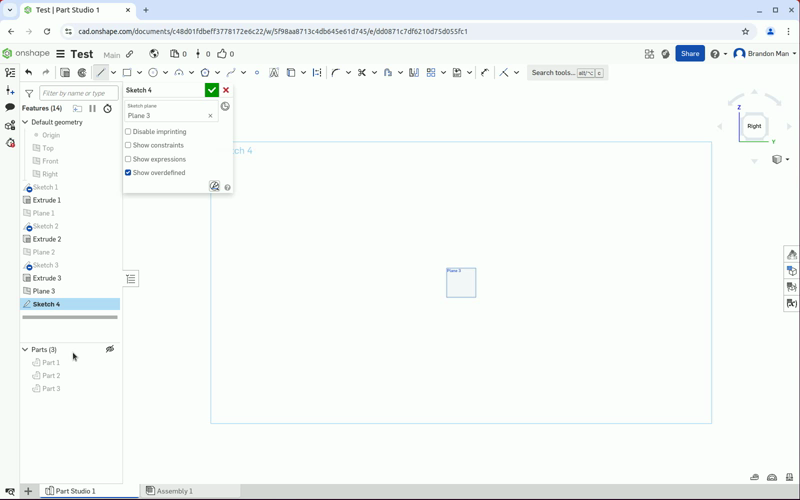
key_down(shift)
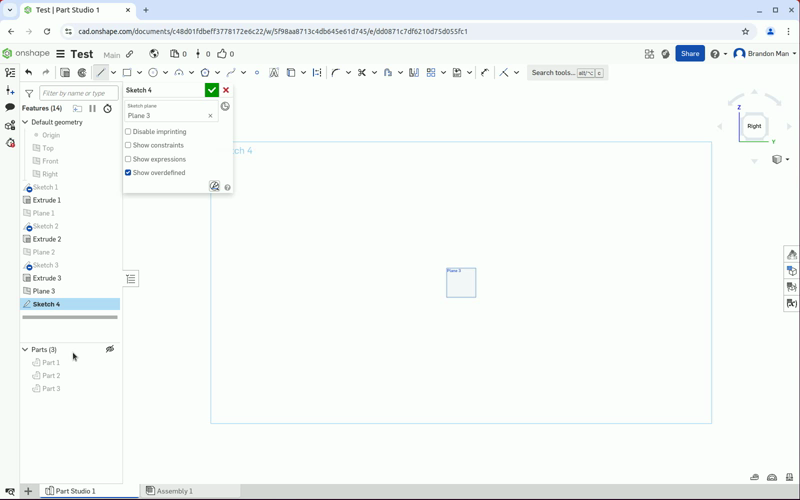
mouse_move(432, 309)
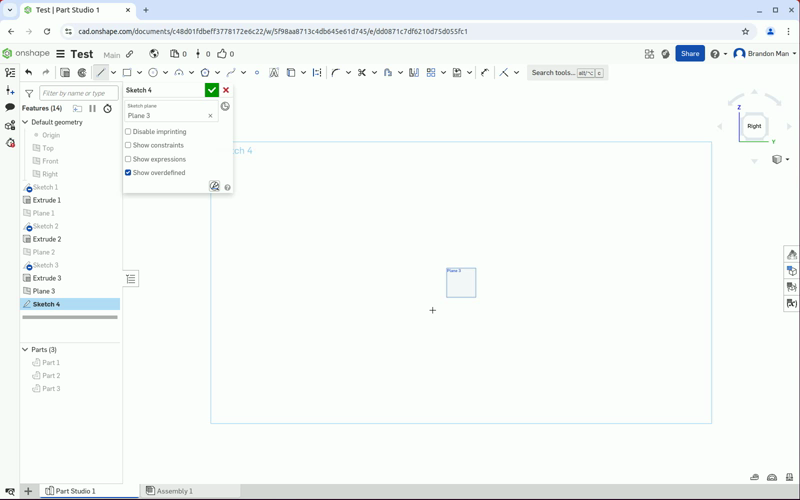
click(432, 309)
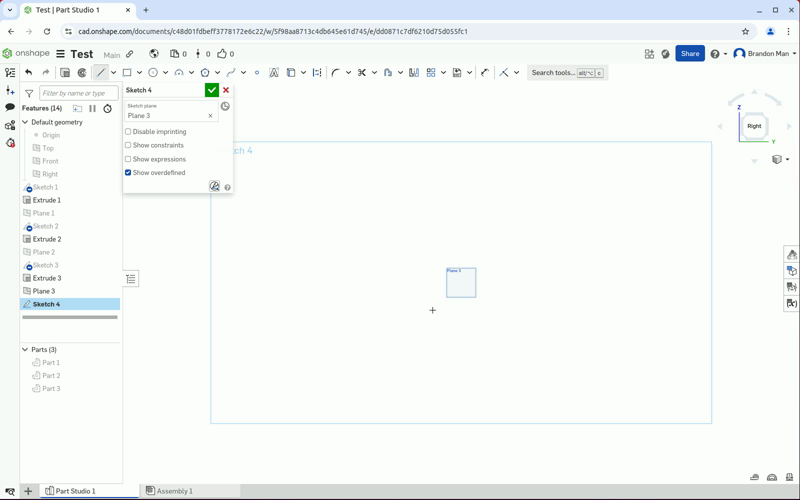
key_up(shift)
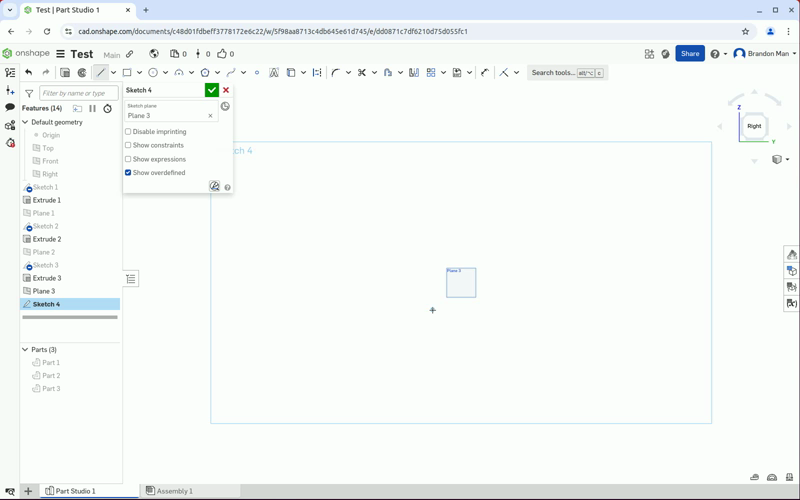
key_down(shift)
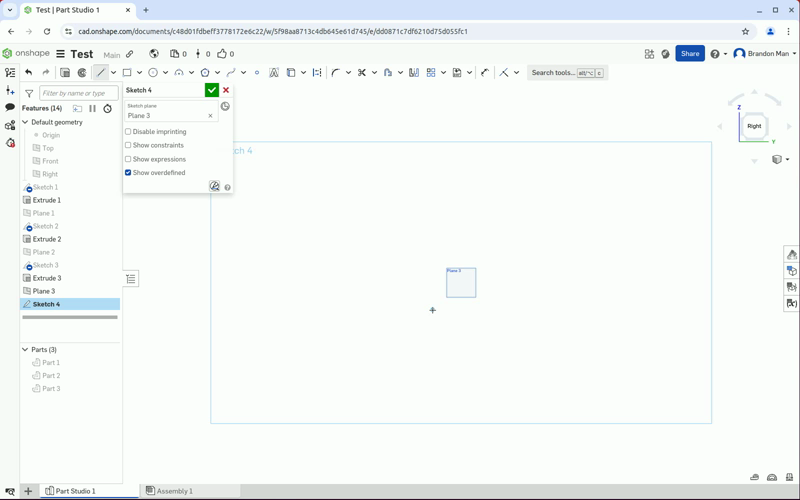
mouse_move(462, 309)
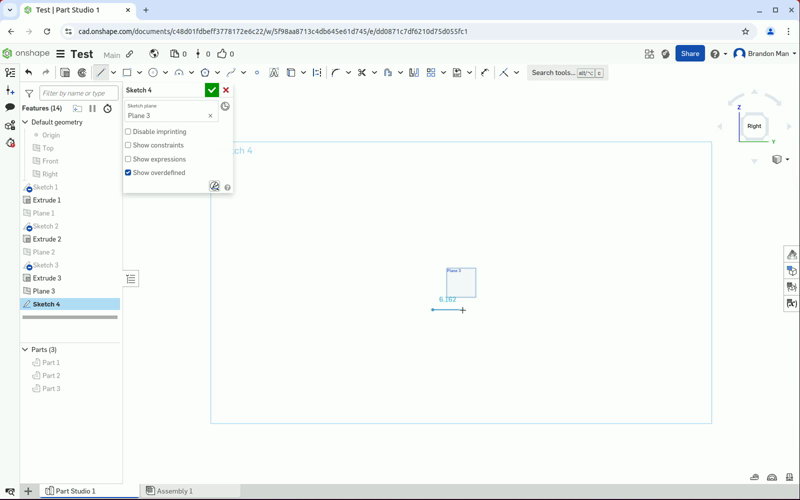
mouse_move(489, 309)
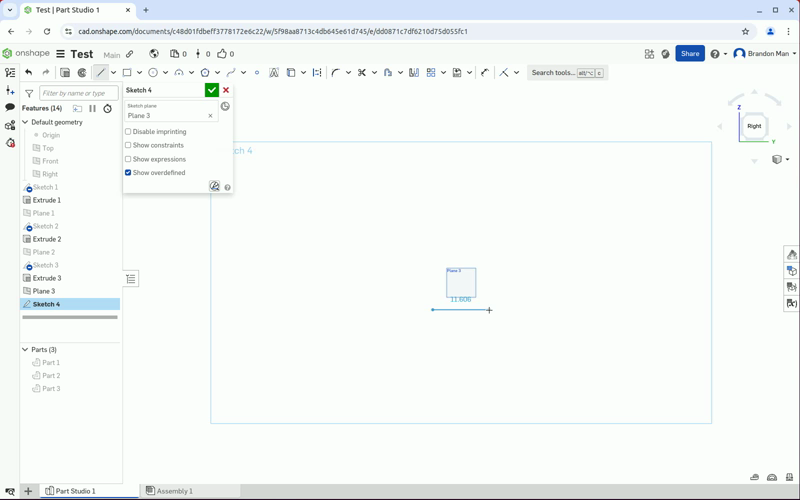
click(489, 309)
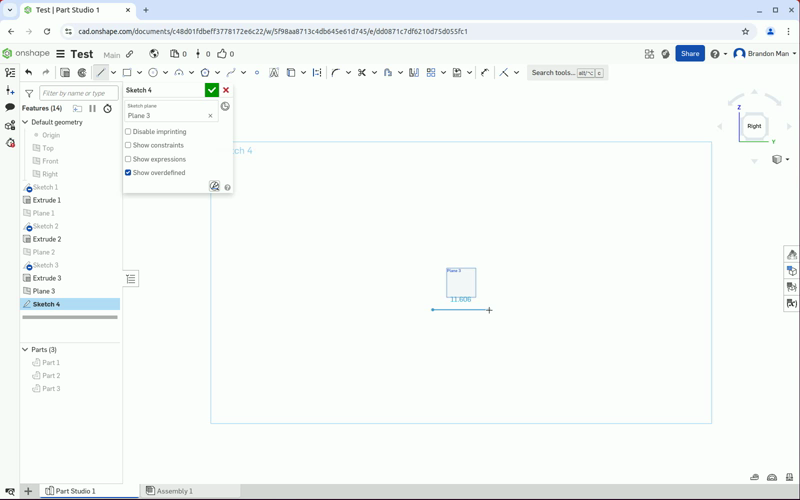
key_up(shift)
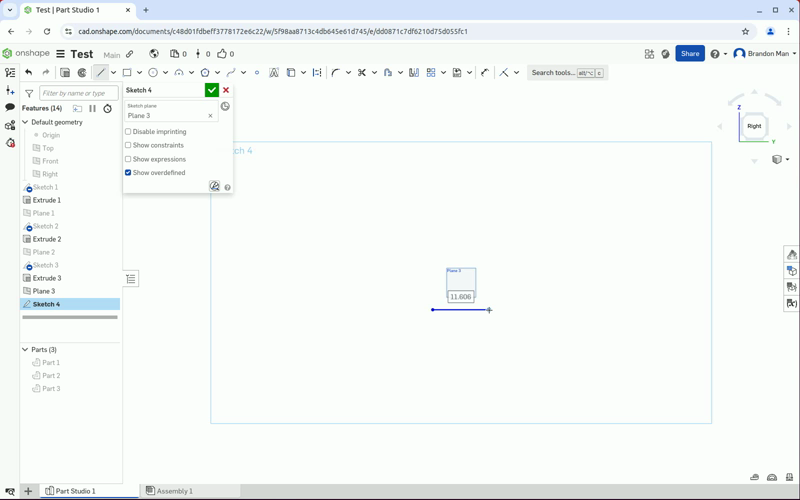
key_down(shift)
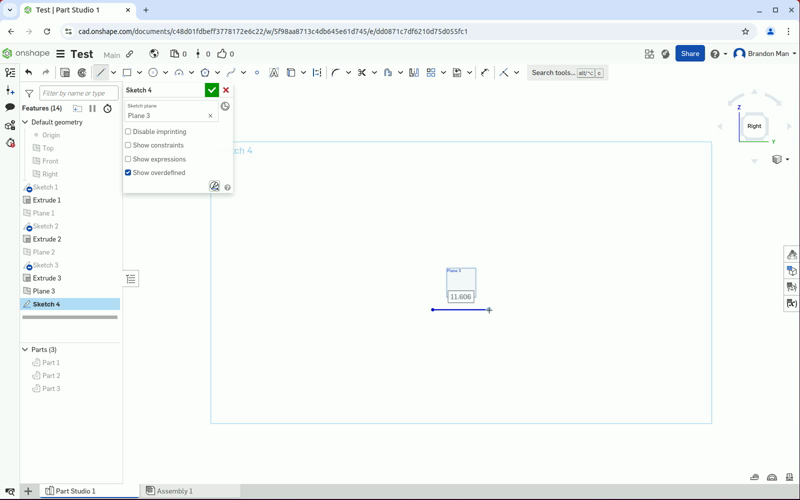
mouse_move(519, 309)
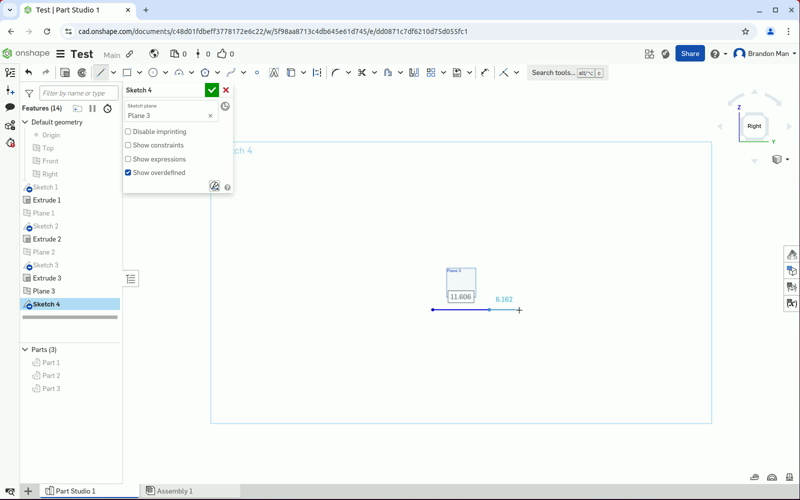
mouse_move(489, 282)
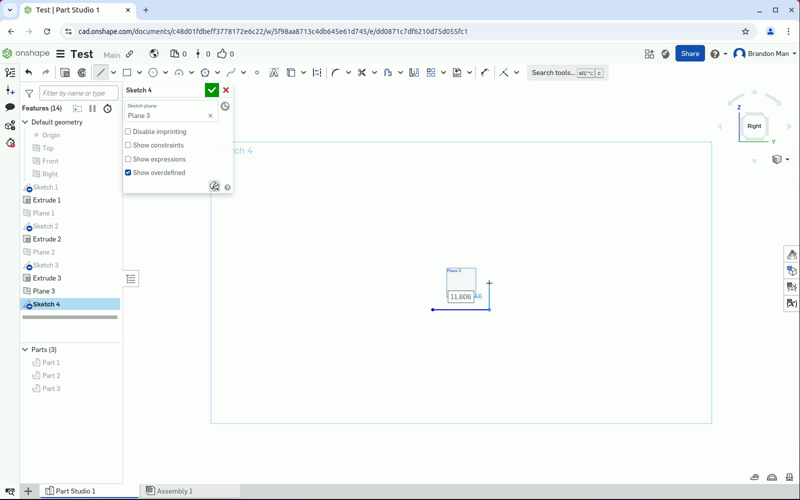
click(489, 282)
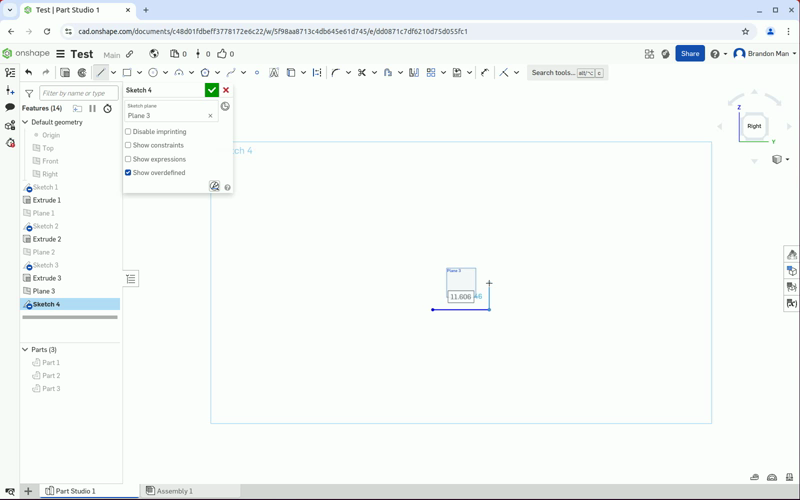
key_up(shift)
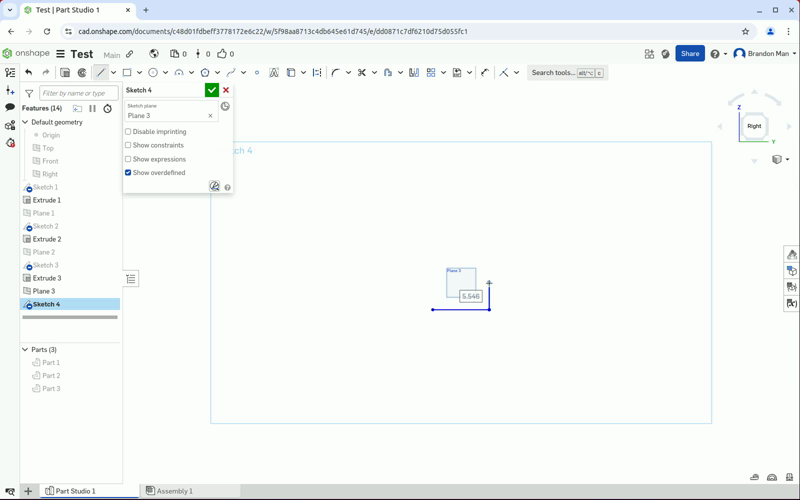
key_down(shift)
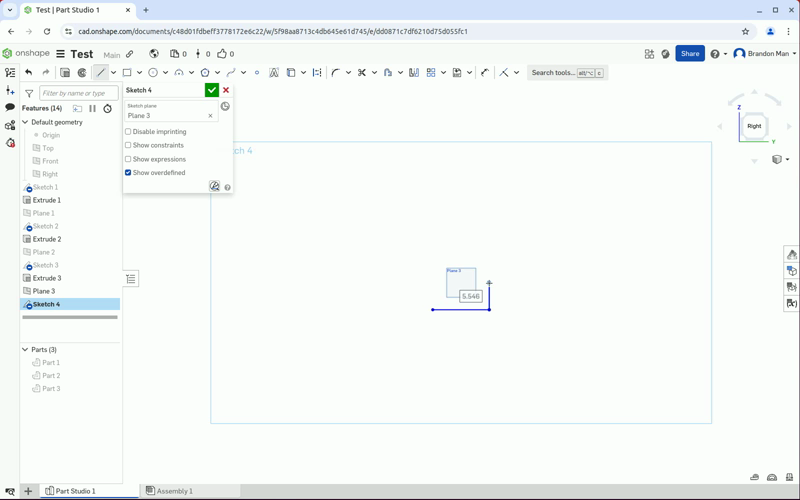
mouse_move(519, 282)
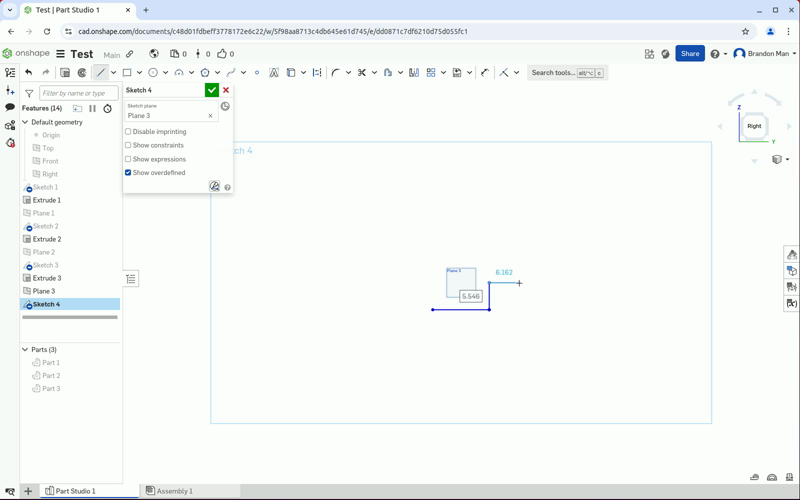
mouse_move(432, 282)
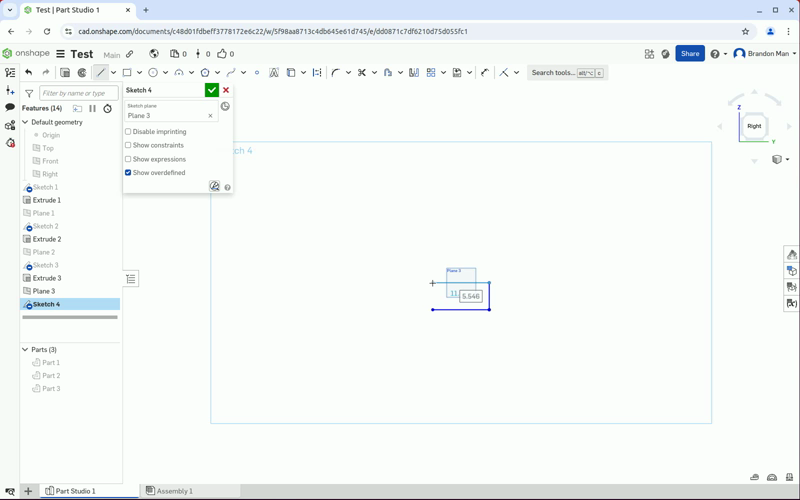
click(432, 282)
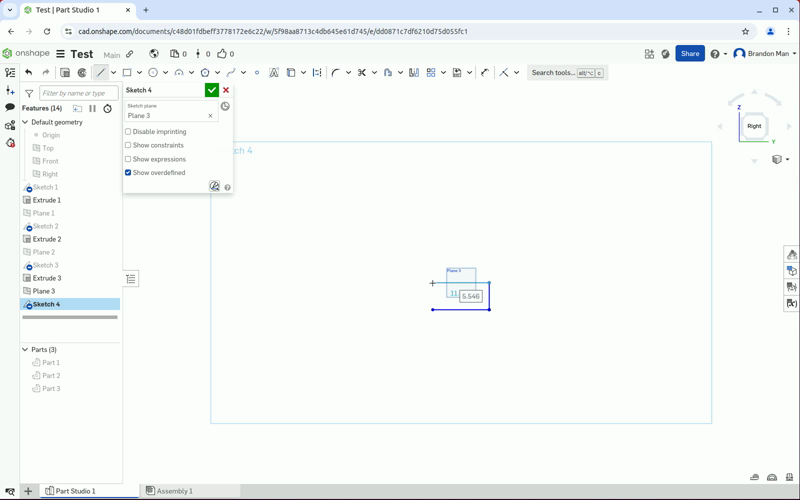
key_up(shift)
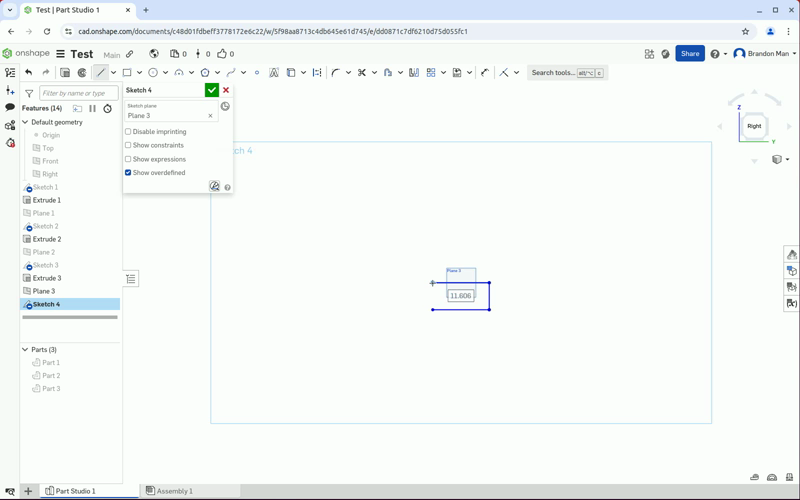
mouse_move(462, 282)
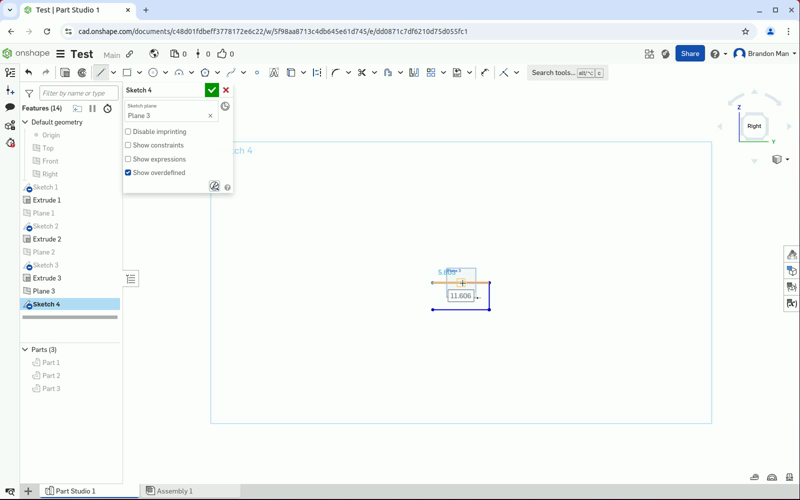
key_down(shift)
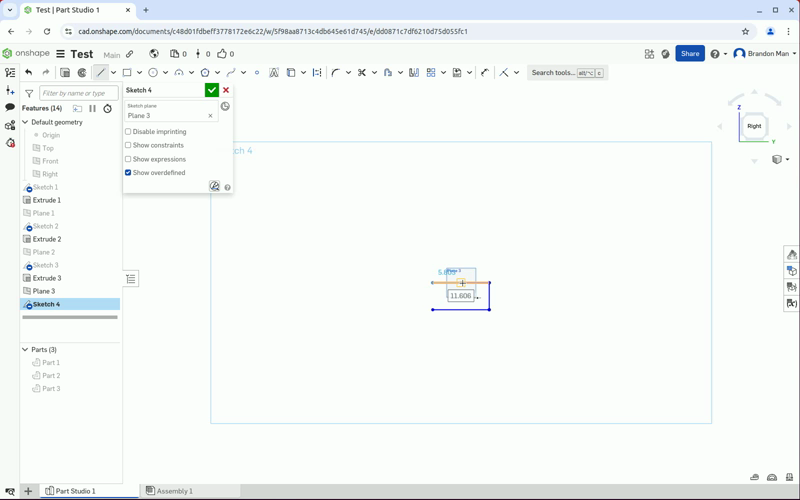
mouse_move(432, 309)
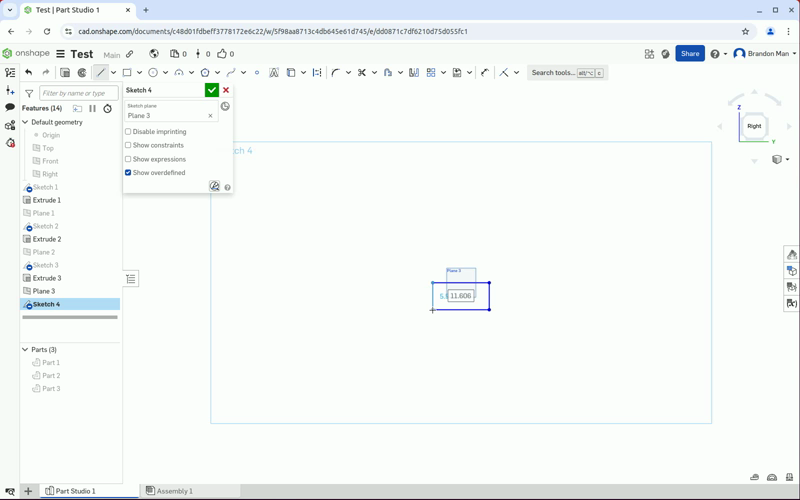
key_up(shift)
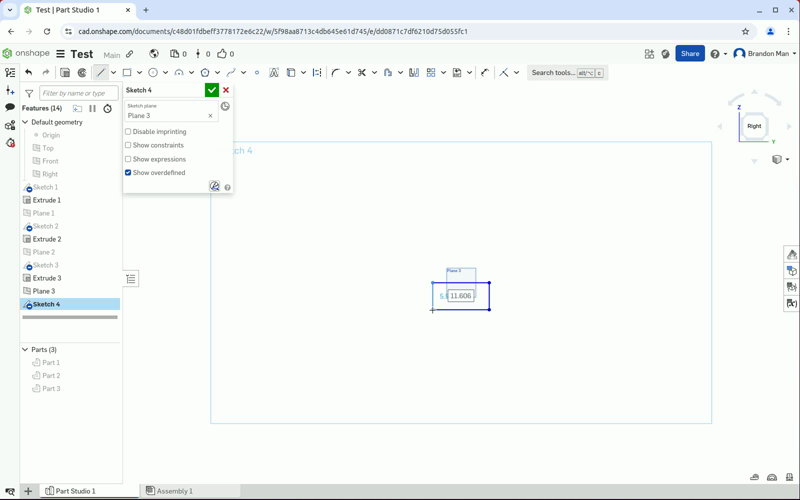
click(432, 309)
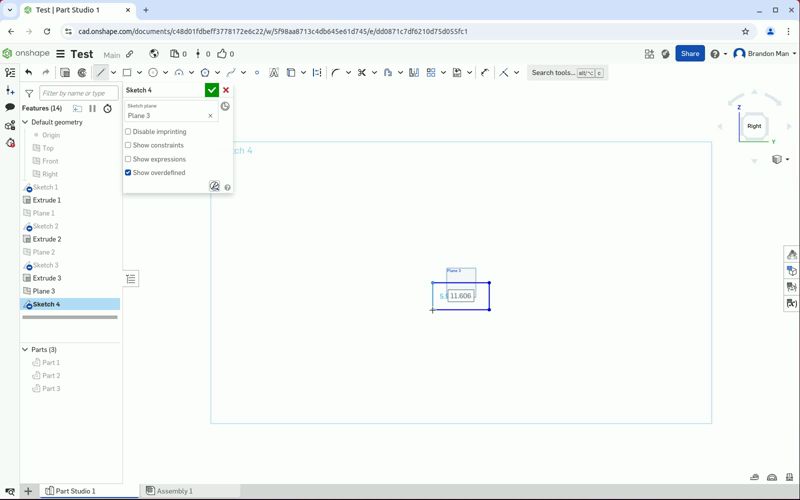
key(esc)
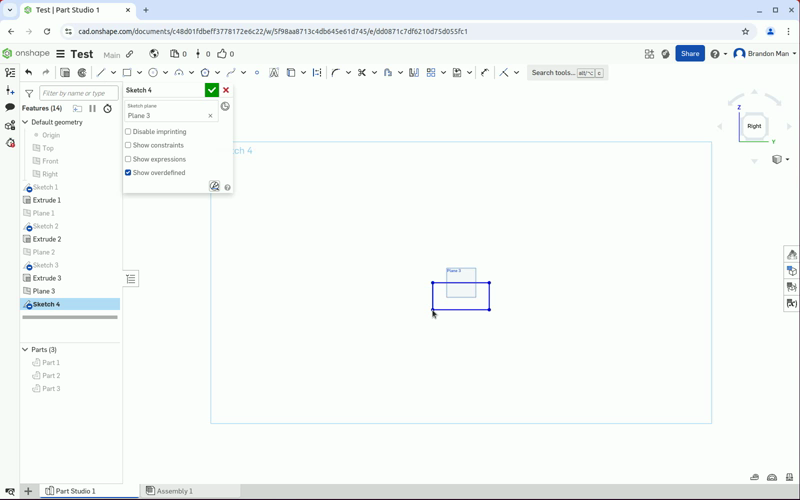
mouse_move(468, 285)
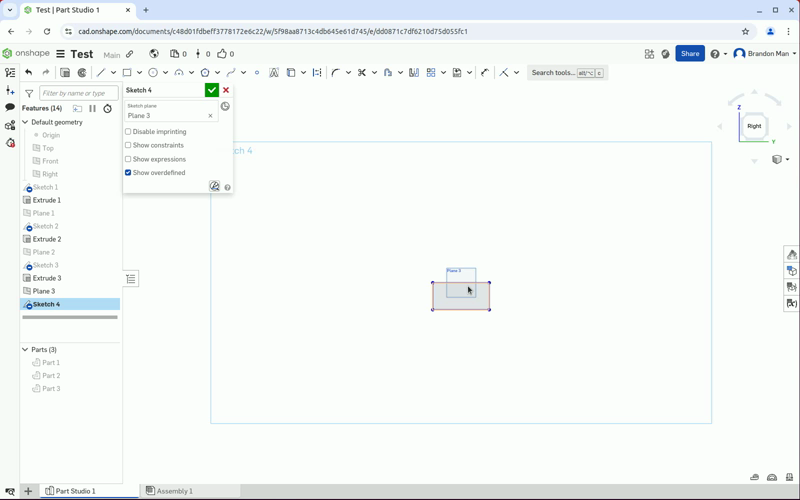
scroll(6)
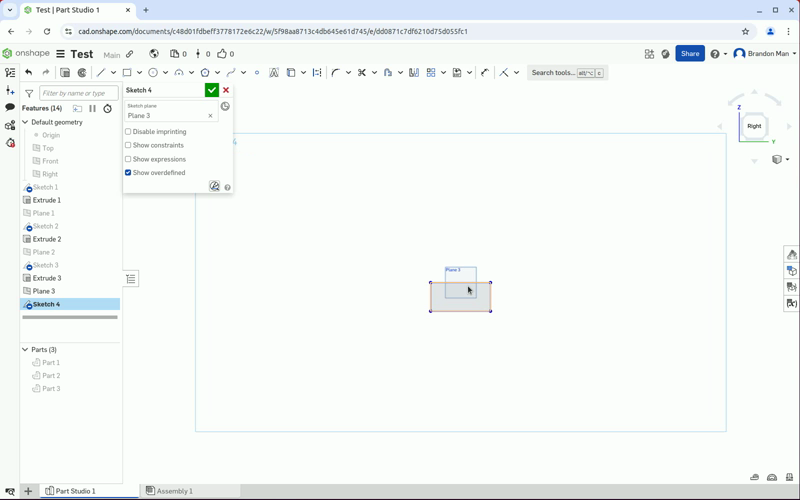
scroll(6)
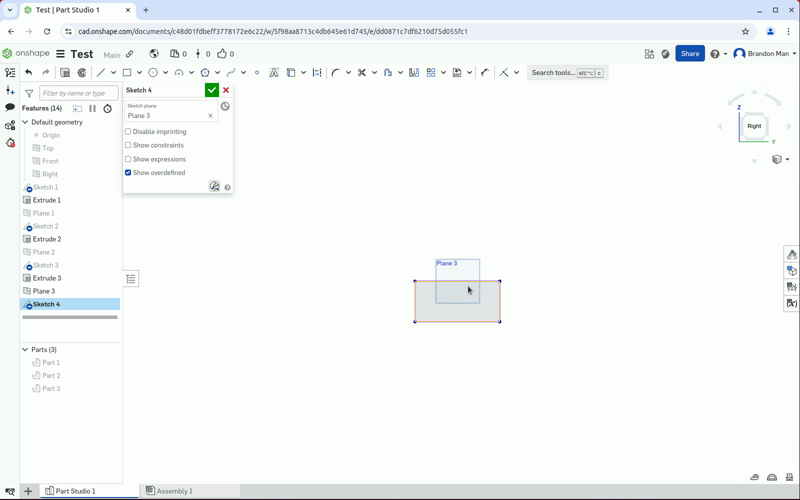
scroll(6)
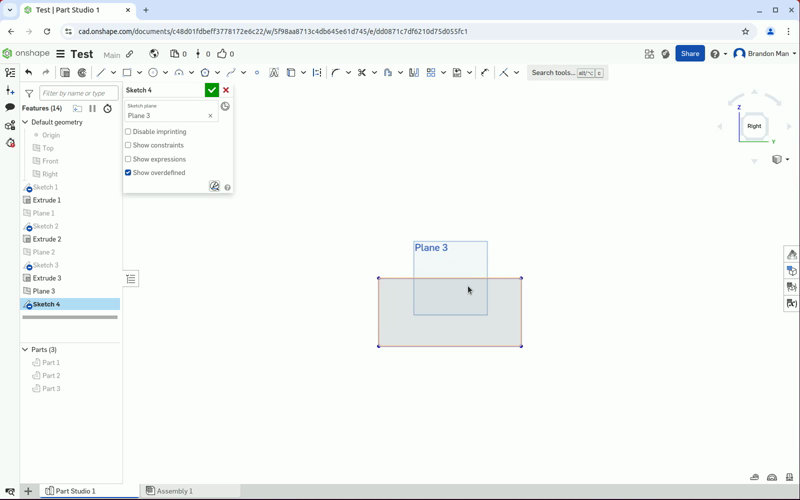
scroll(6)
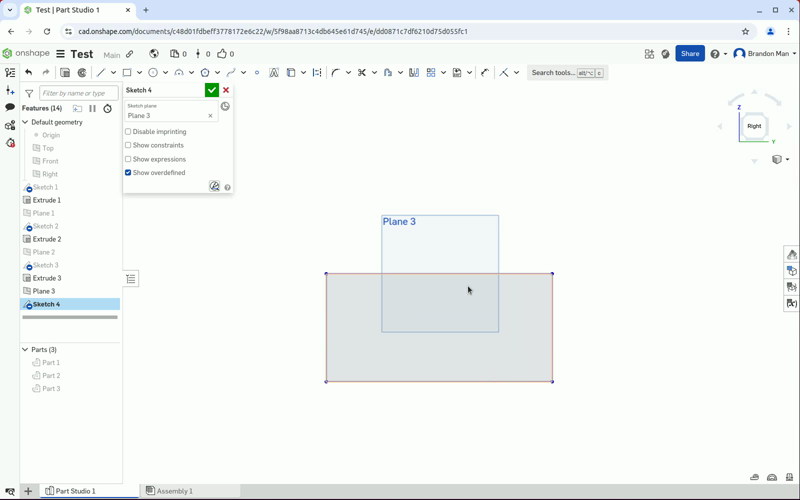
scroll(6)
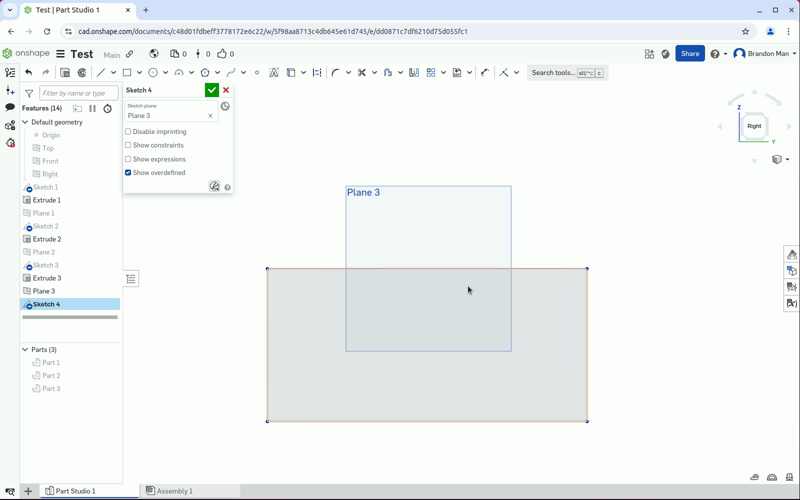
scroll(6)
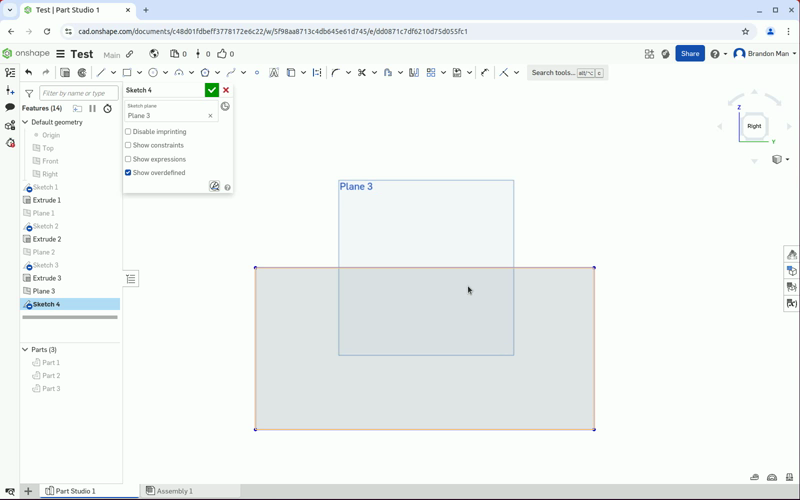
scroll(6)
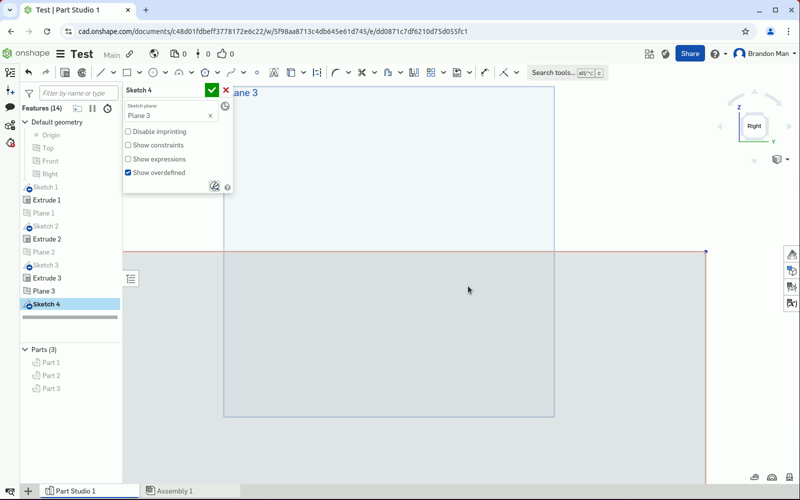
click(468, 285)
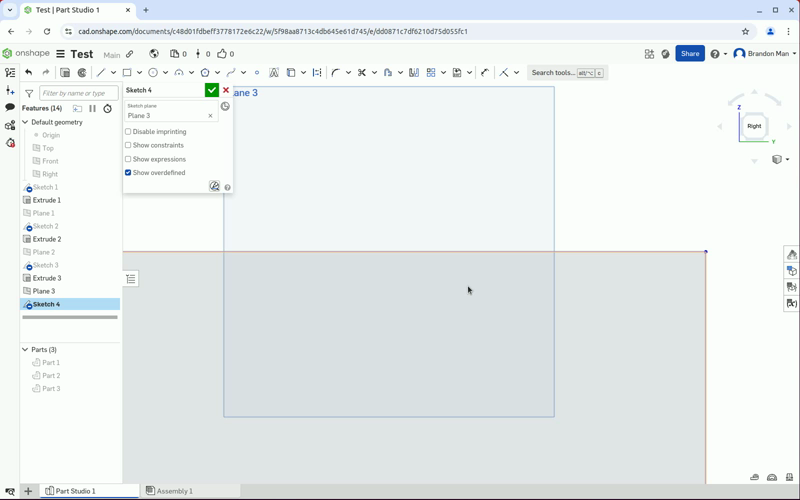
scroll(-6)
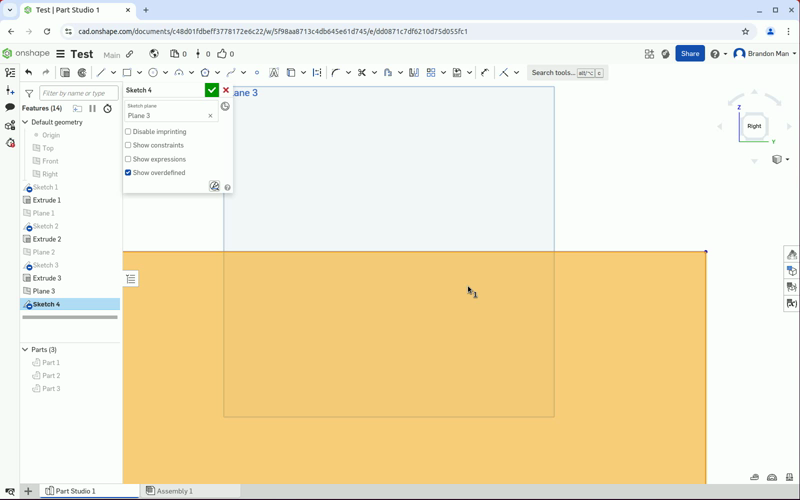
scroll(-6)
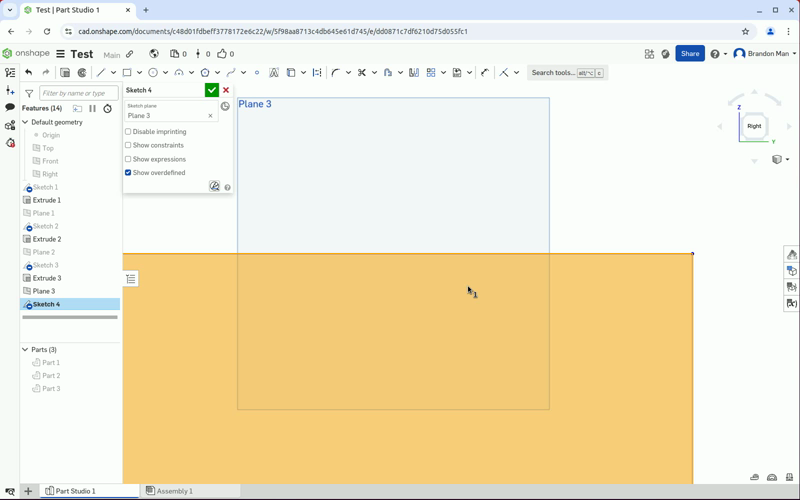
scroll(-6)
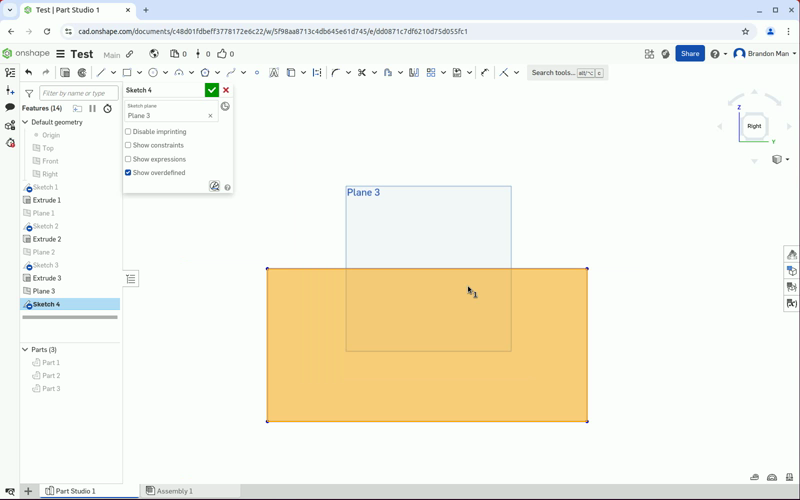
scroll(-6)
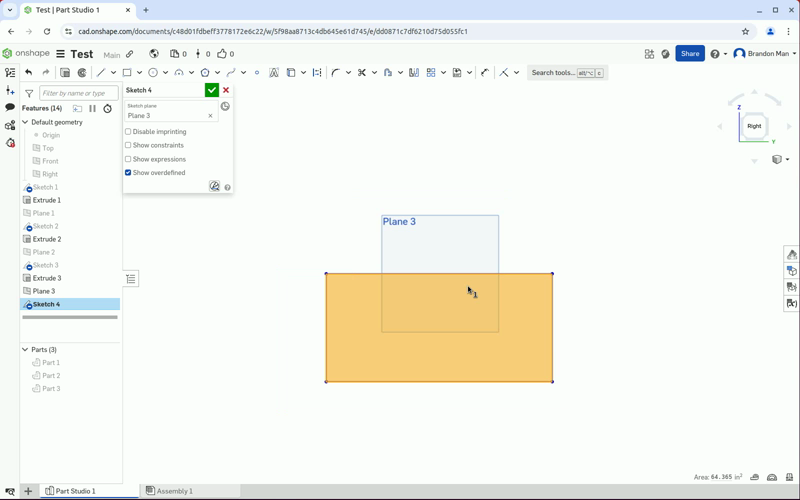
scroll(-6)
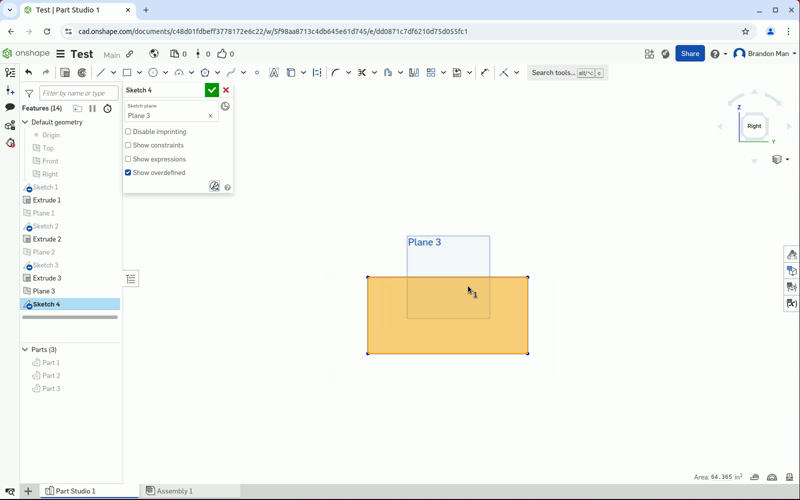
scroll(-6)
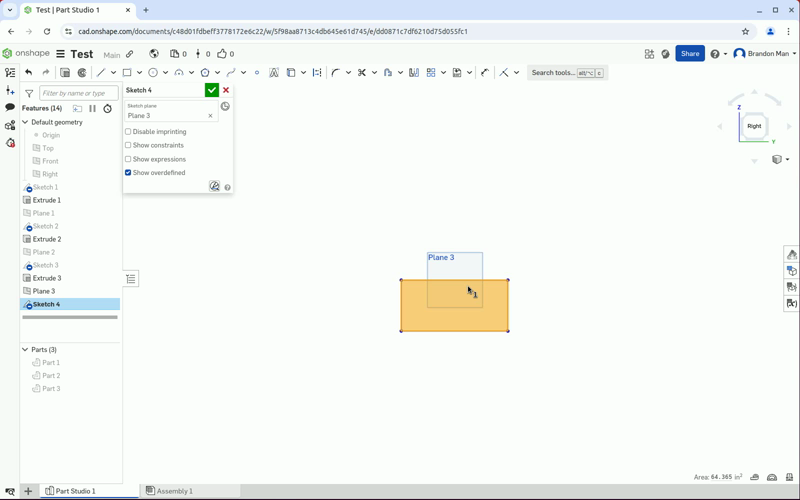
scroll(-6)
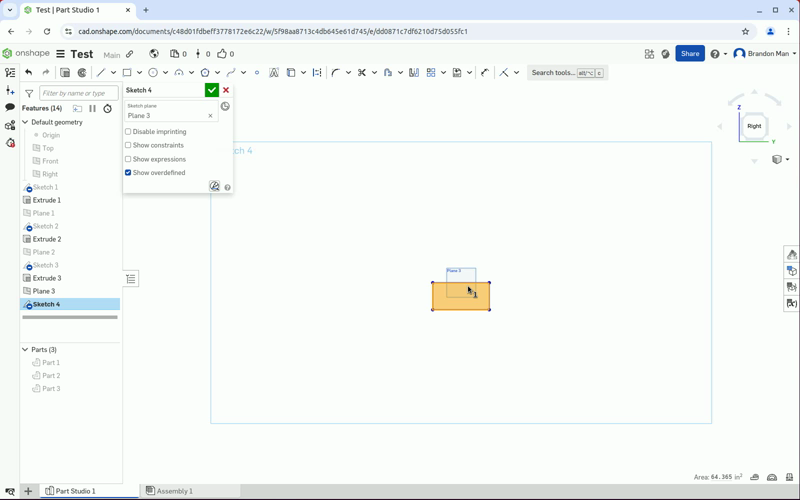
mouse_move(73, 352)
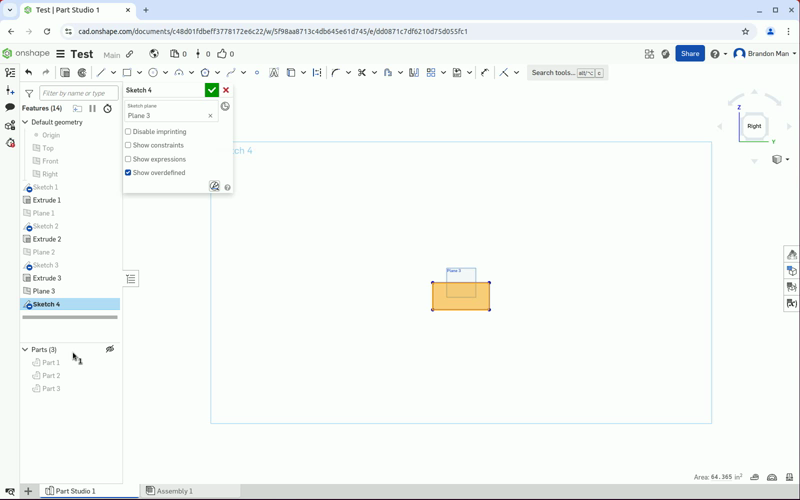
key(shift+y)
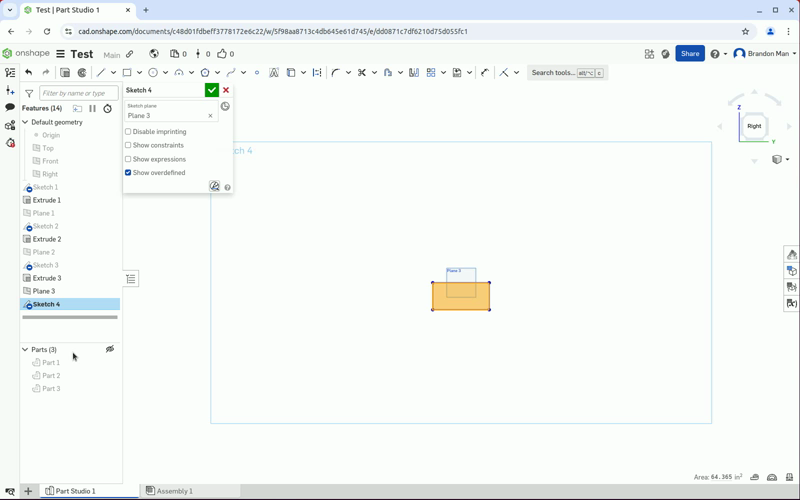
key(shift+e)
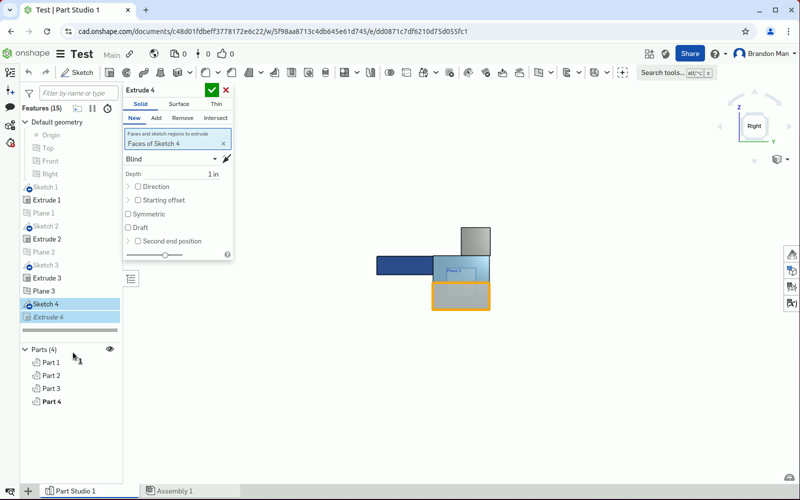
mouse_move(143, 106)
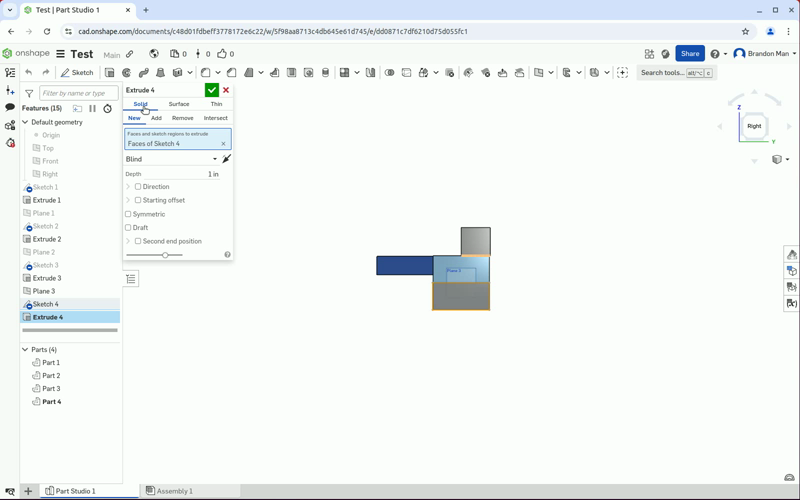
click(143, 106)
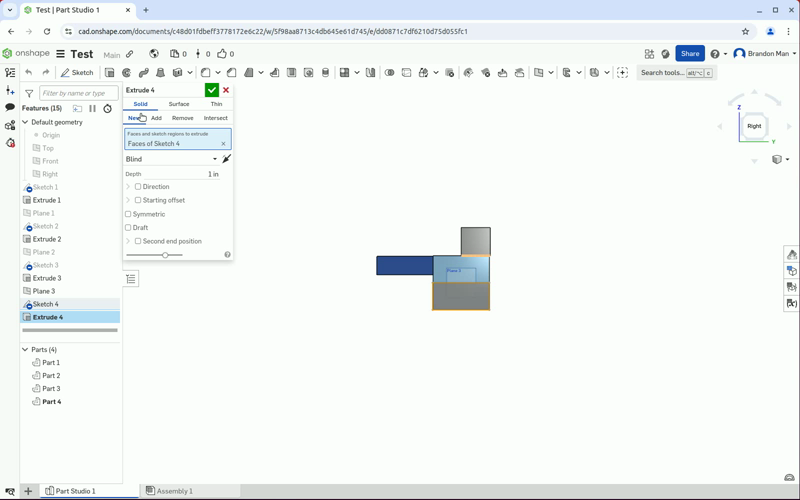
mouse_move(137, 120)
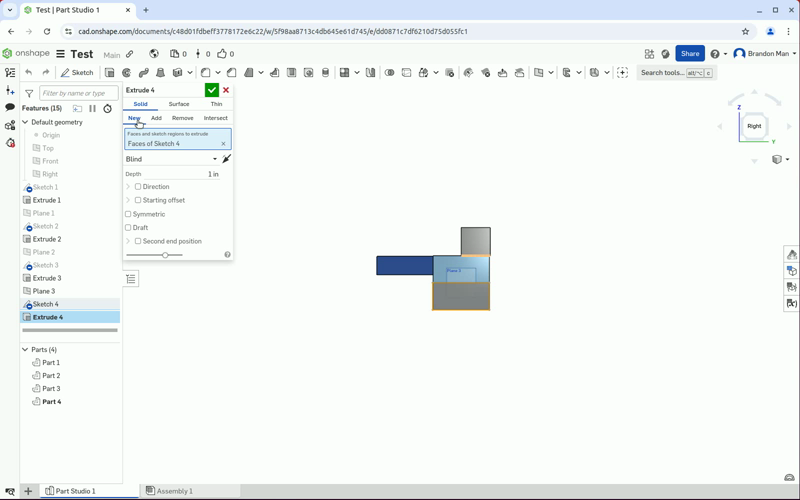
click(137, 120)
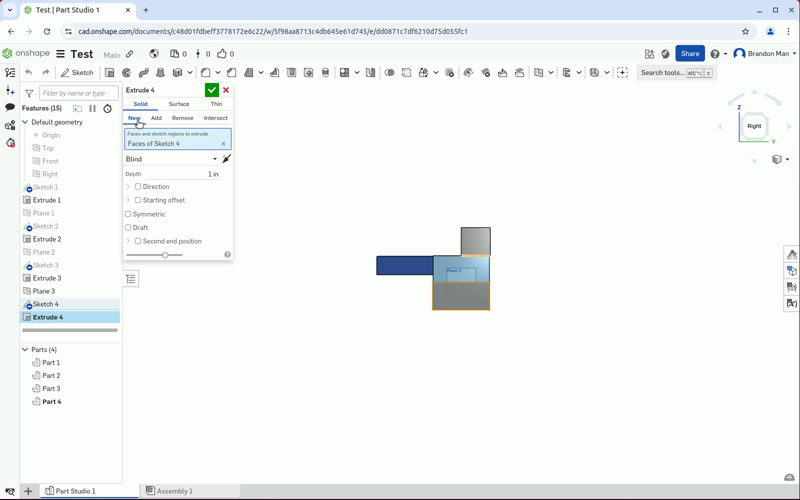
key(tab, 4)
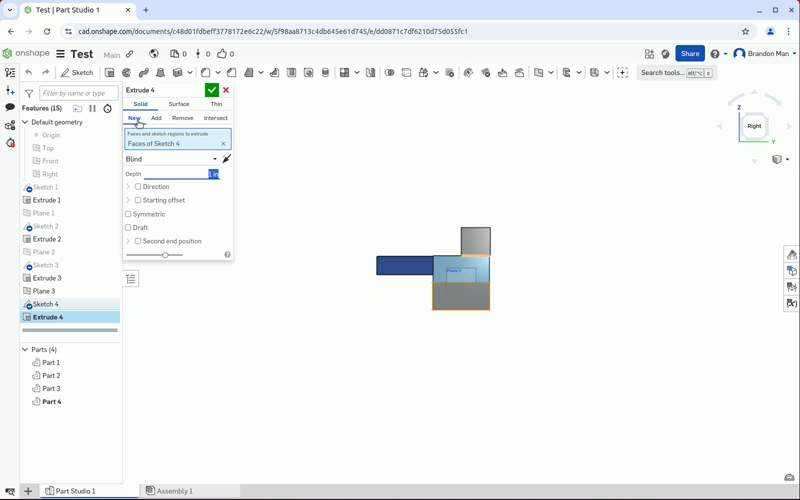
text(17.331)
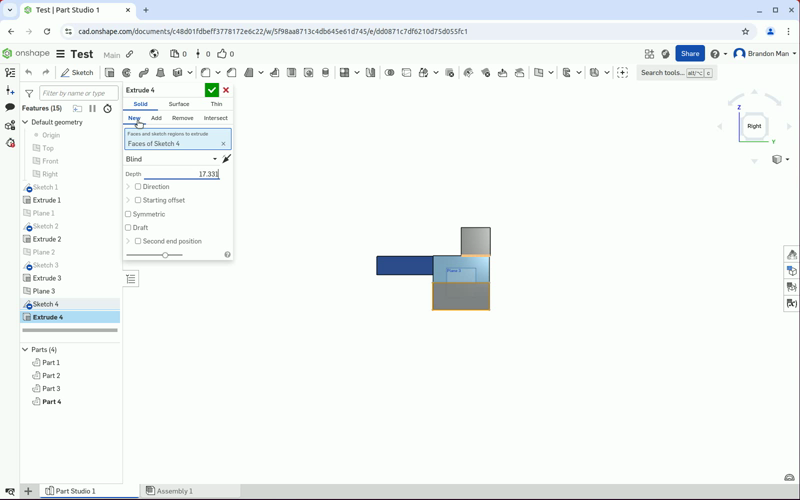
key(enter)
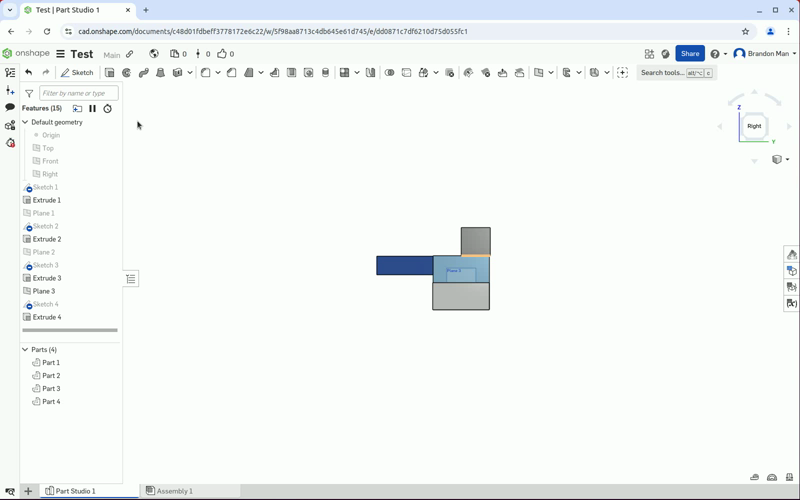
key(shift+h)
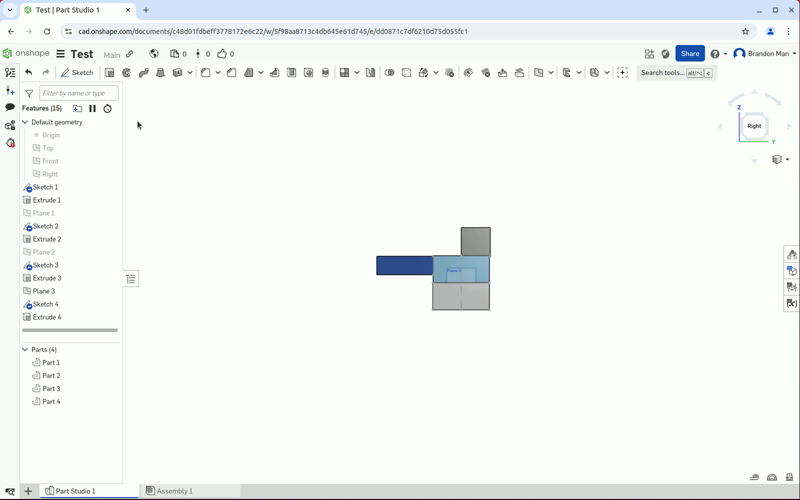
key(shift+h)
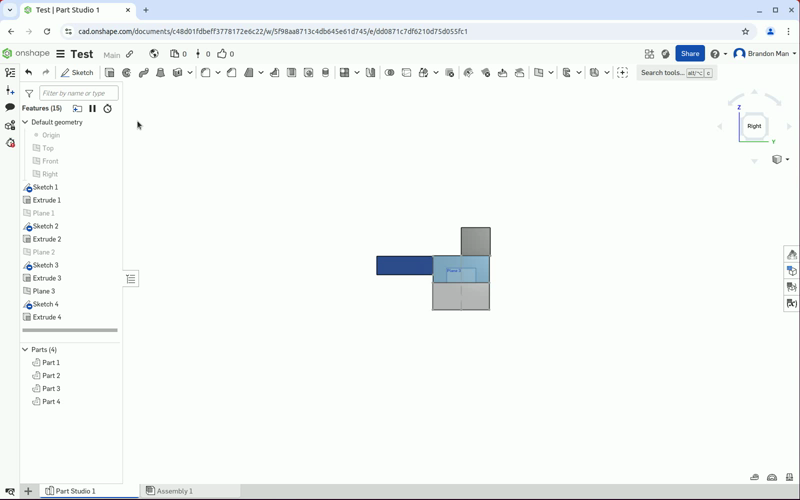
key(shift+7)
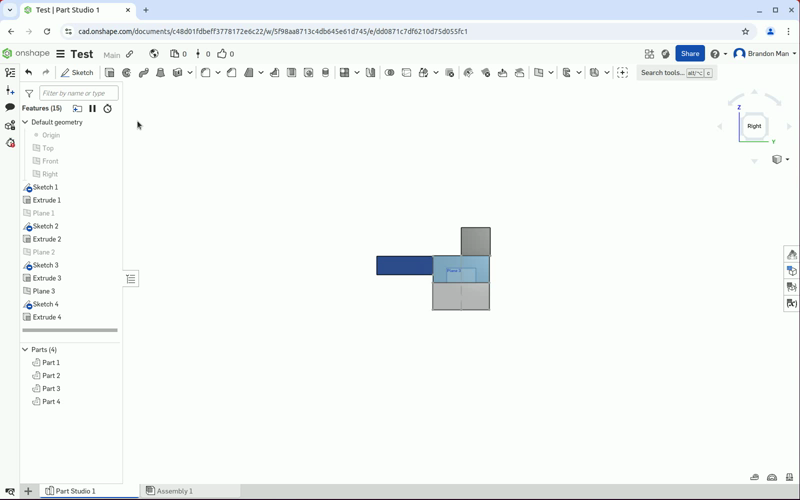
key(right, 2)
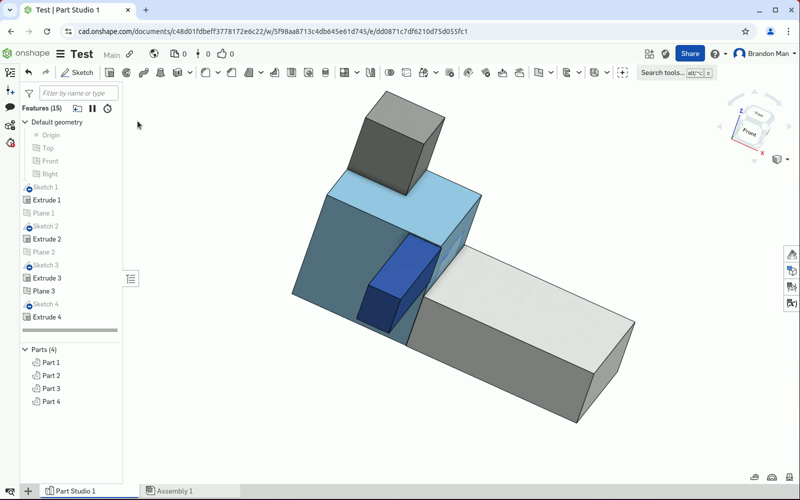
key(down, 2)
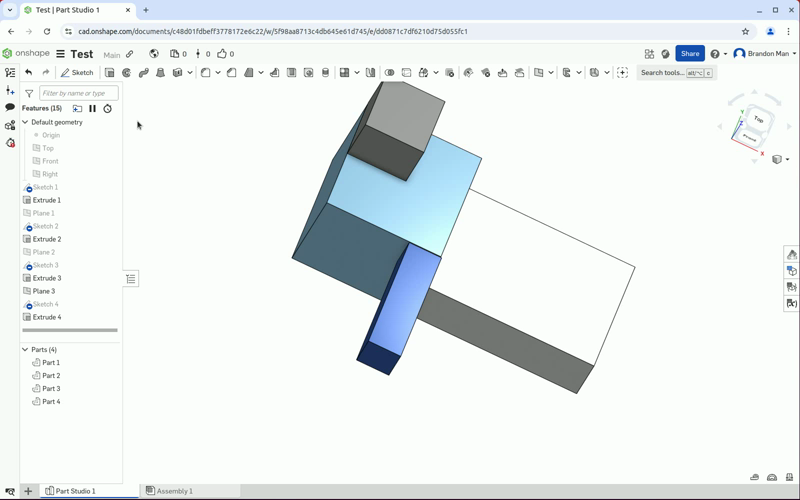
key(up, 2)
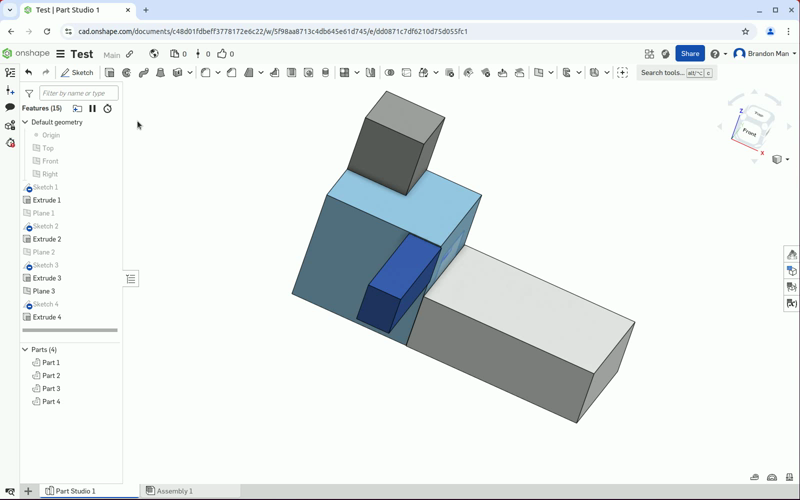
key(left, 2)
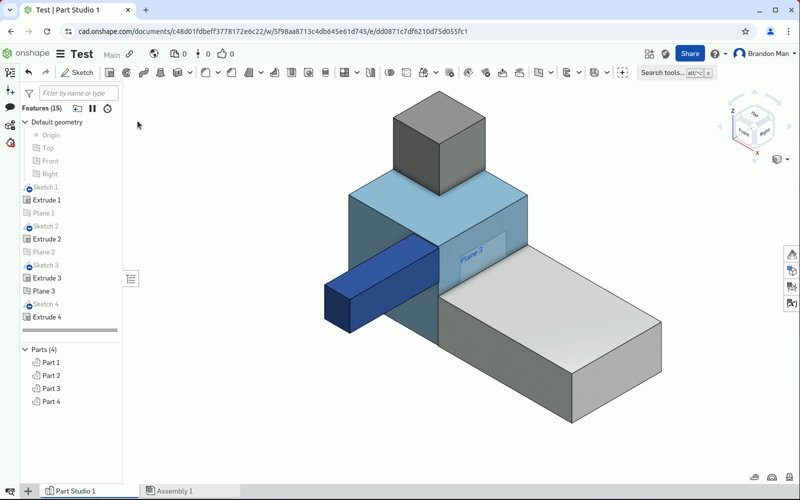
mouse_move(73, 189)
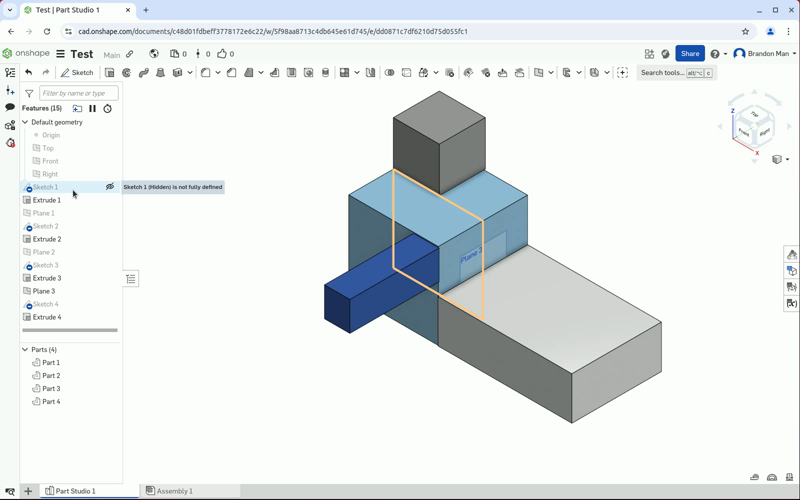
click(73, 189)